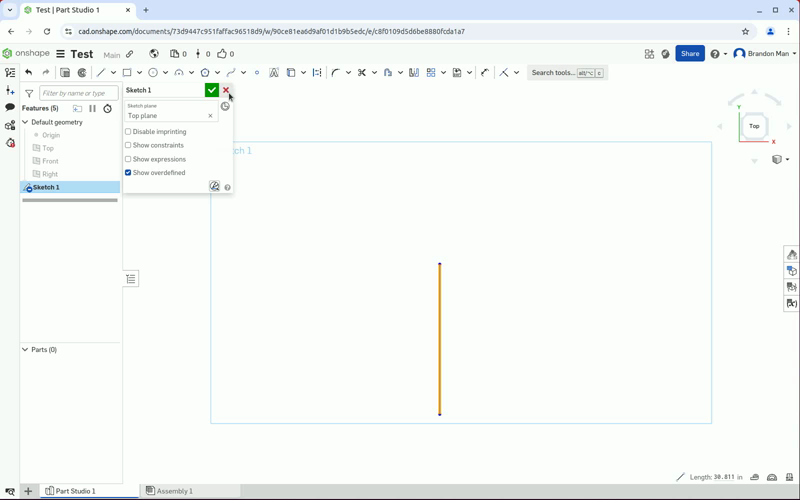
key(shift+h)
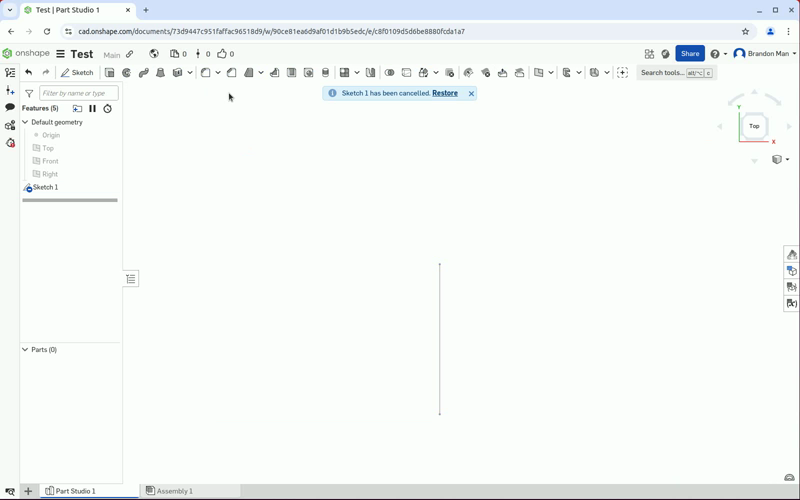
key(shift+s)
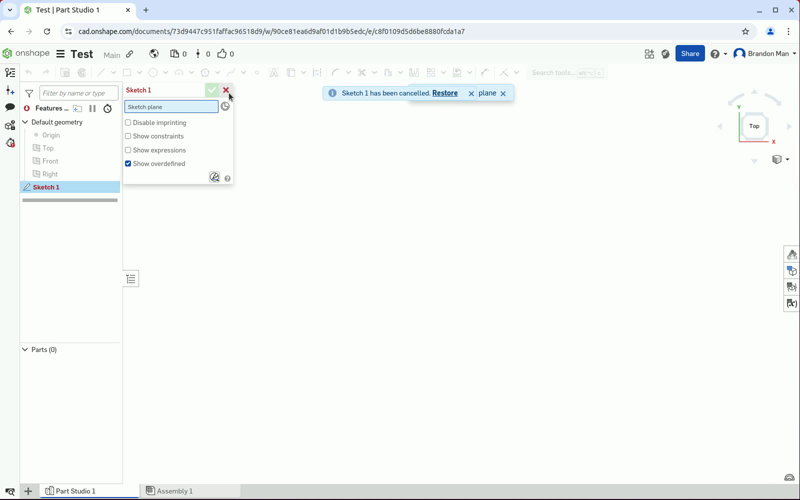
mouse_move(73, 150)
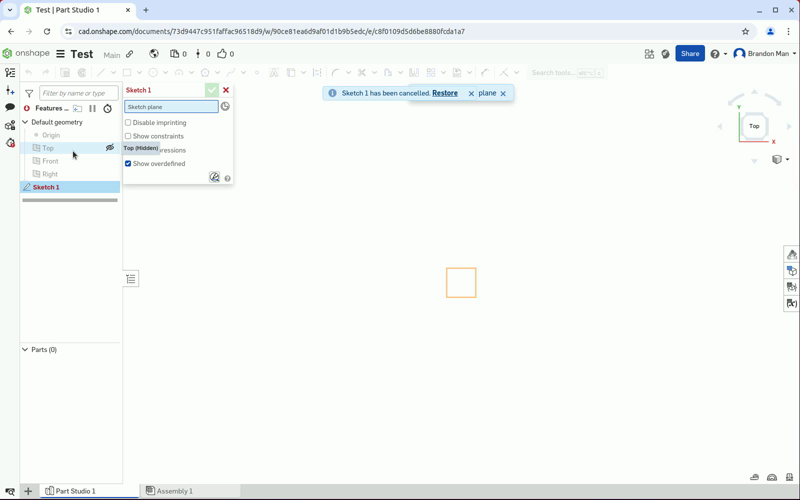
click(73, 150)
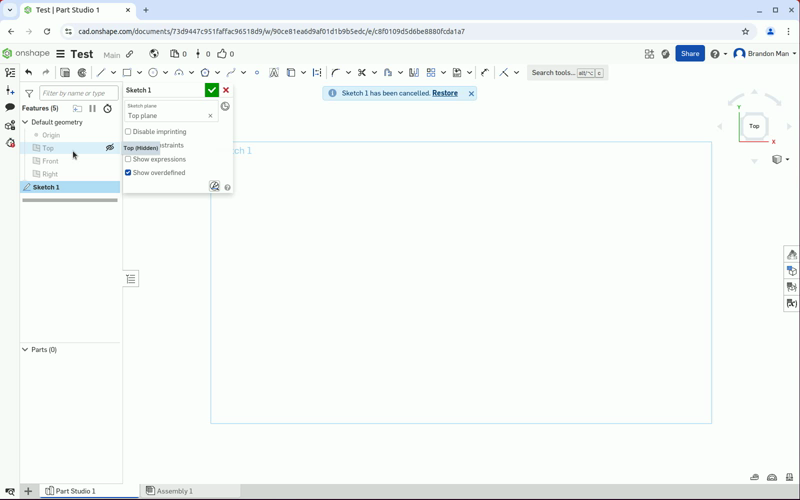
mouse_move(73, 352)
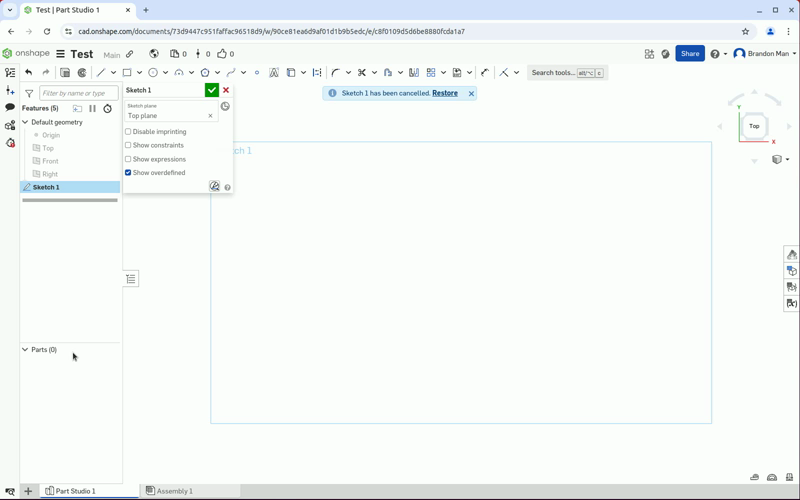
key(y)
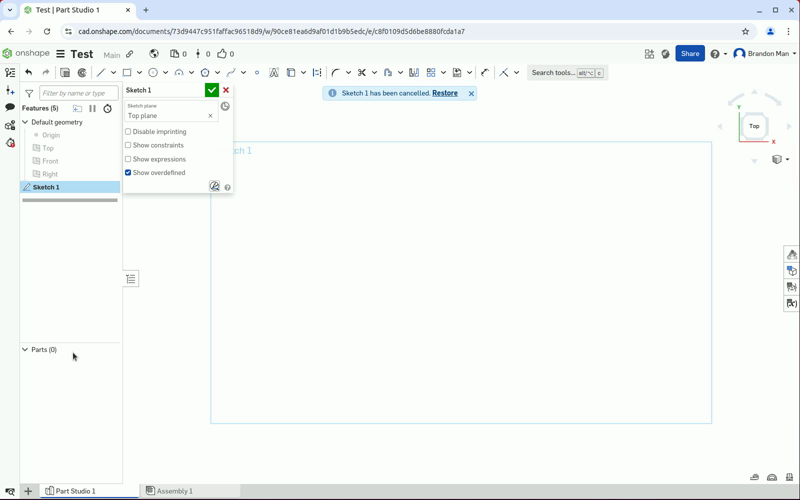
key(l)
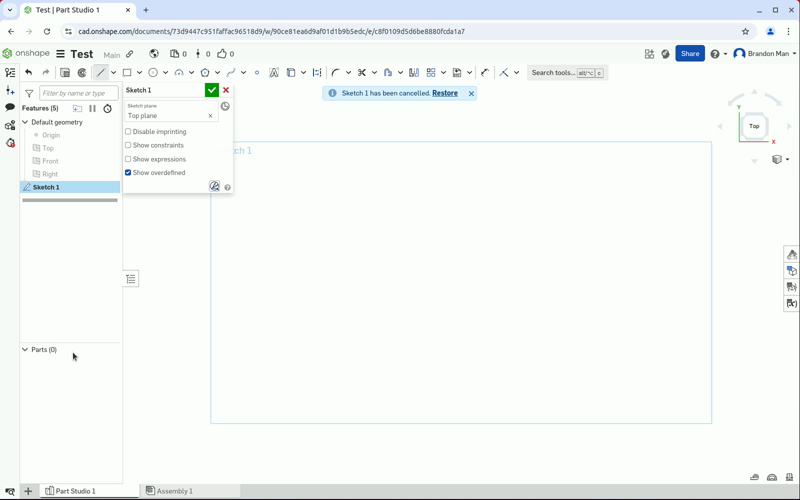
key_down(shift)
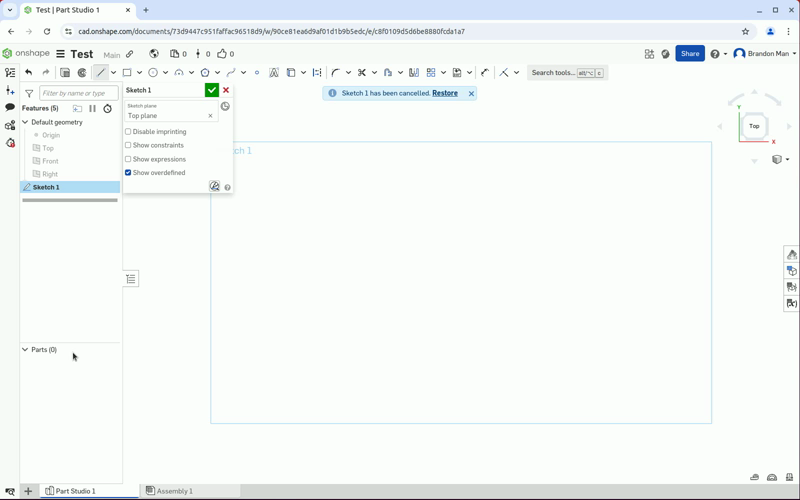
mouse_move(425, 316)
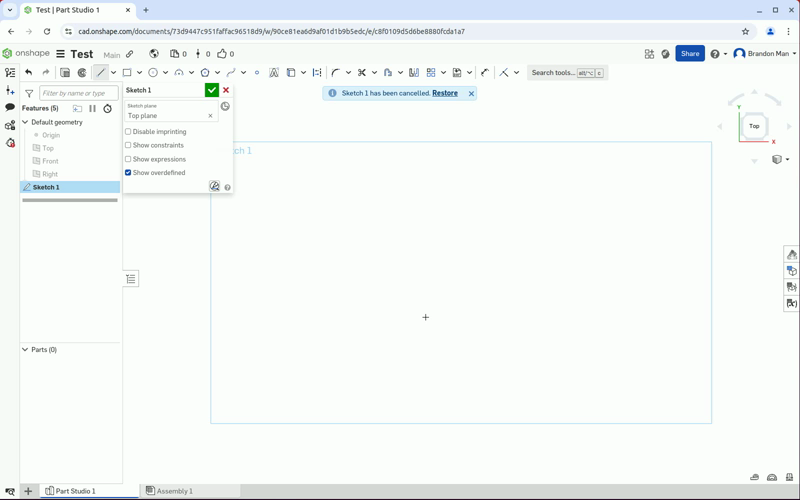
click(425, 316)
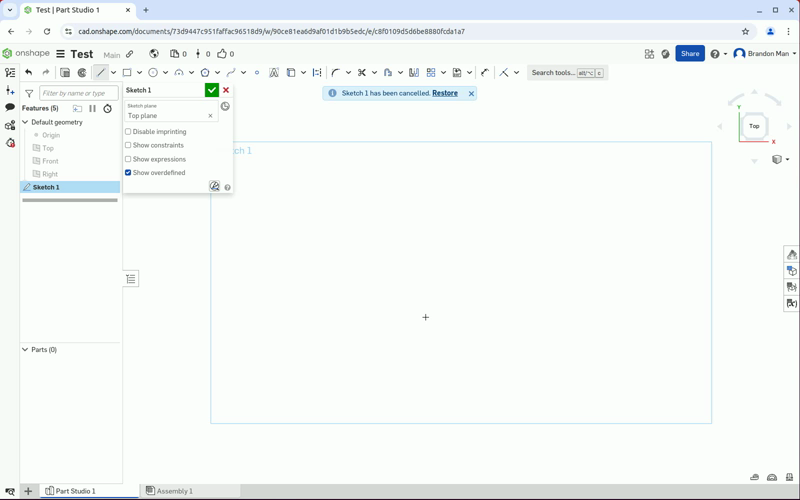
key_up(shift)
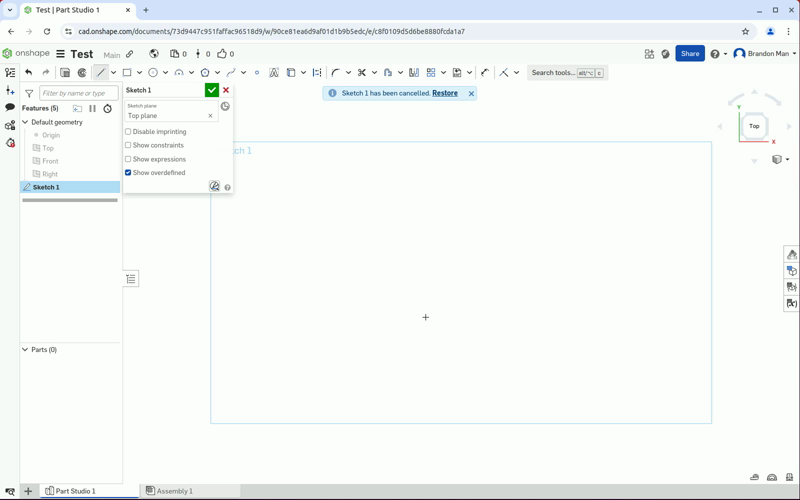
key_down(shift)
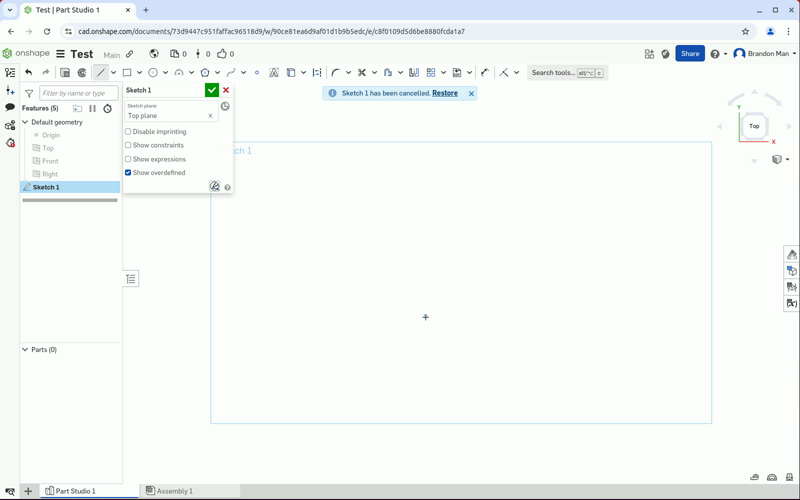
mouse_move(495, 316)
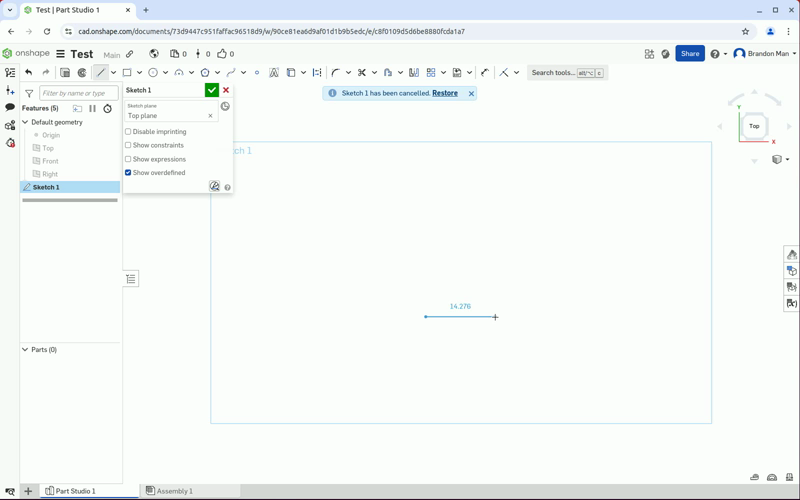
click(495, 316)
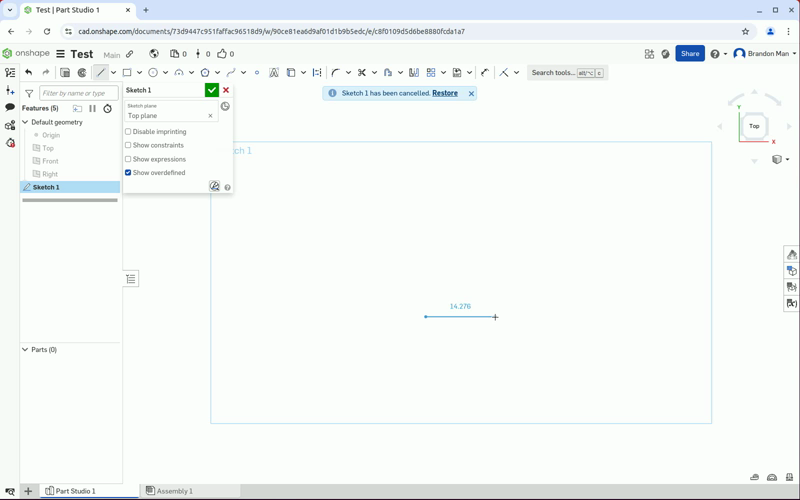
key_up(shift)
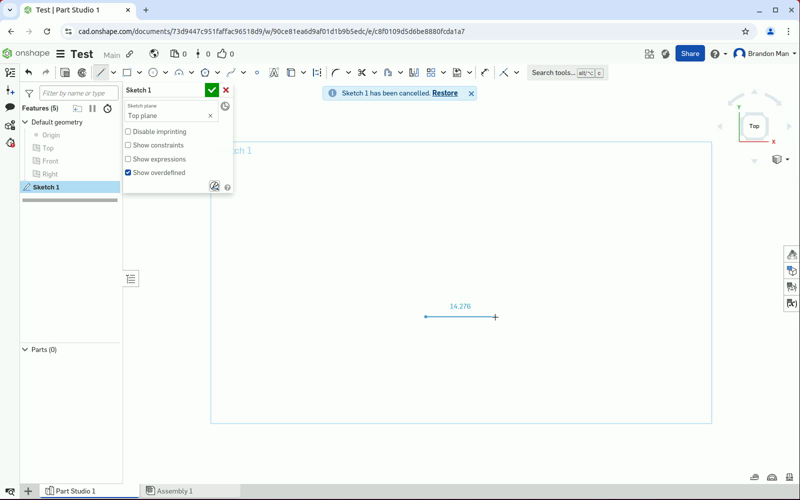
key_down(shift)
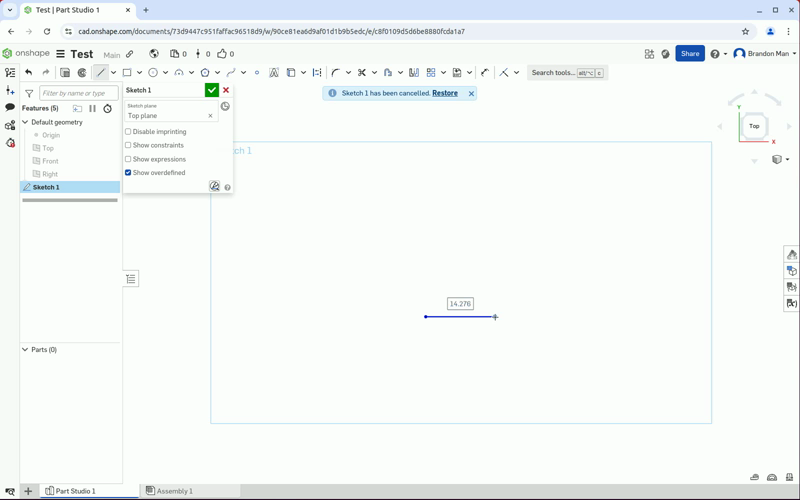
mouse_move(525, 316)
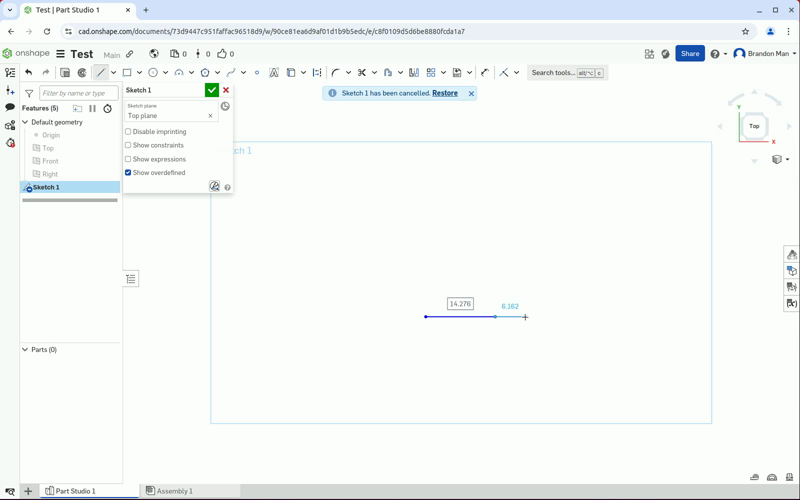
mouse_move(495, 297)
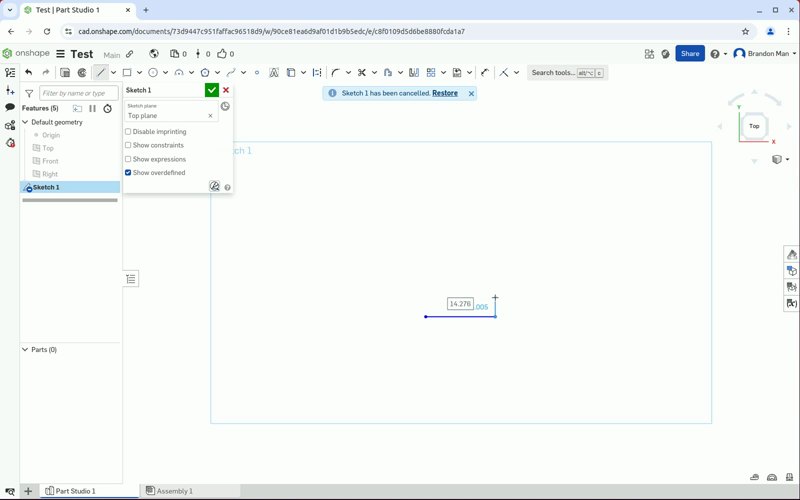
click(495, 297)
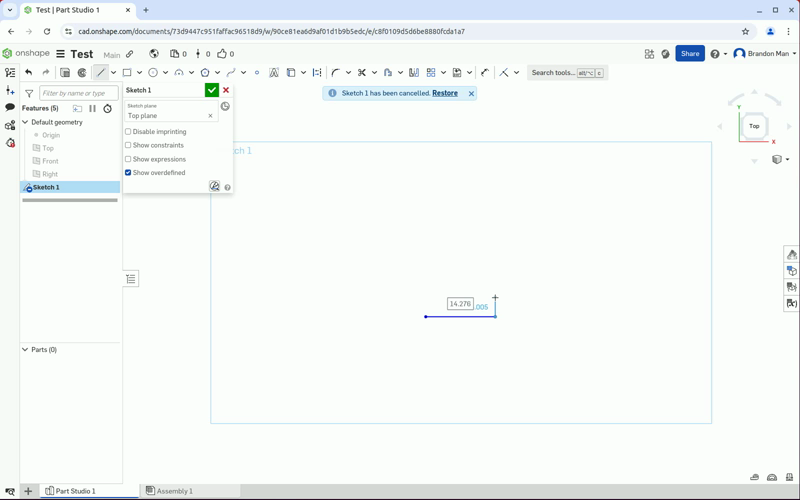
key_up(shift)
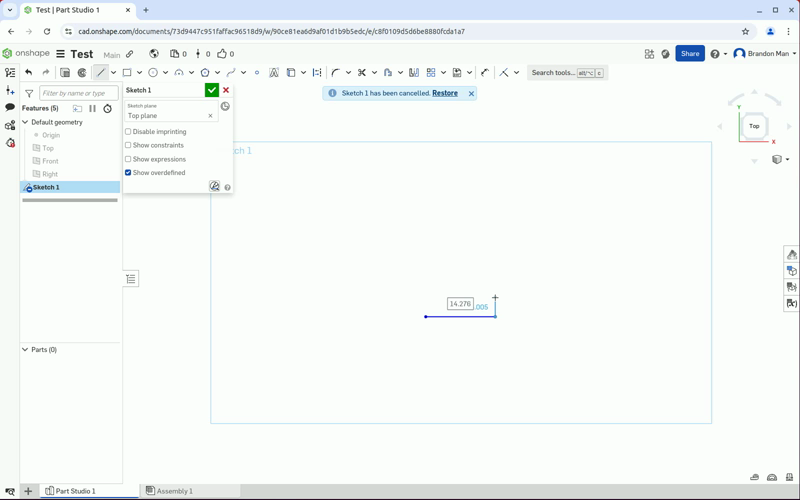
key_down(shift)
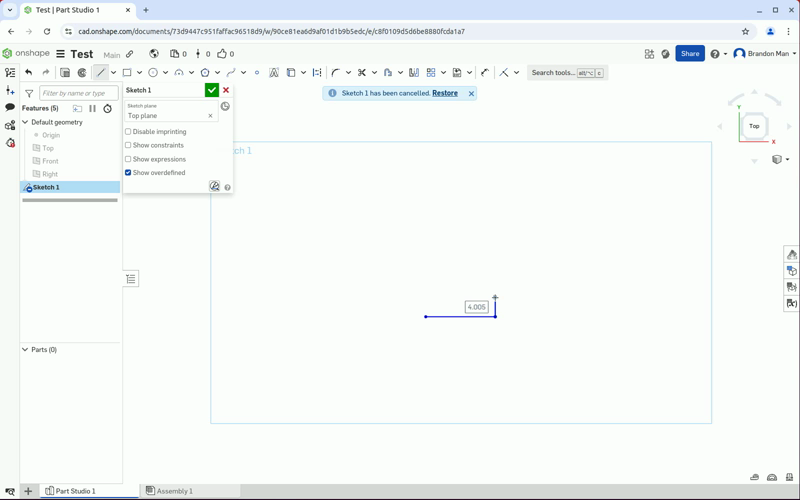
mouse_move(525, 297)
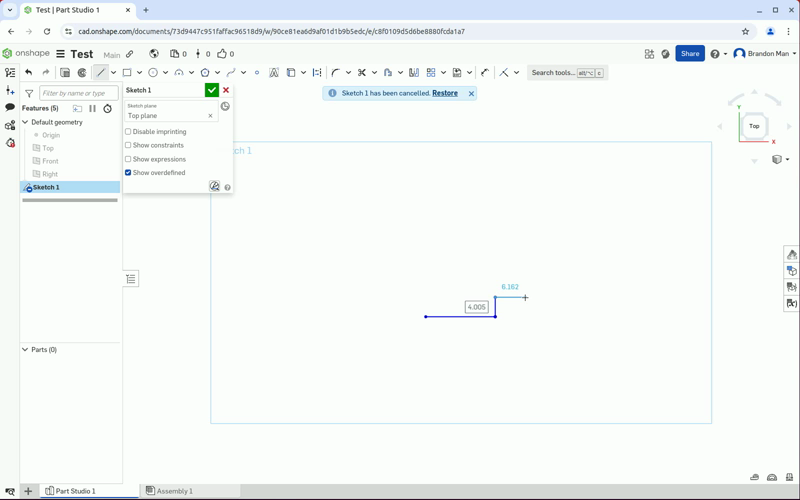
mouse_move(485, 297)
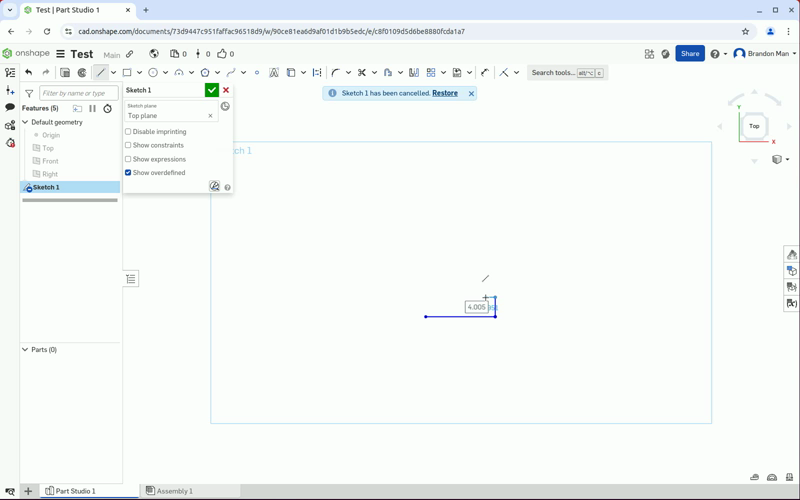
click(485, 297)
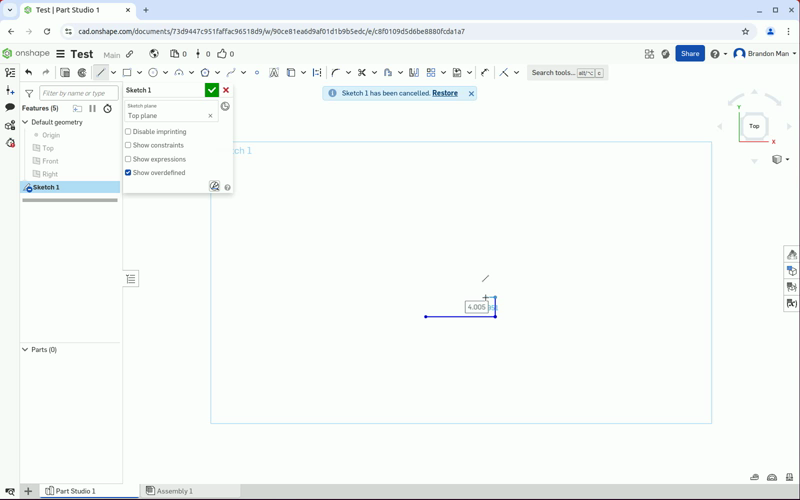
key_up(shift)
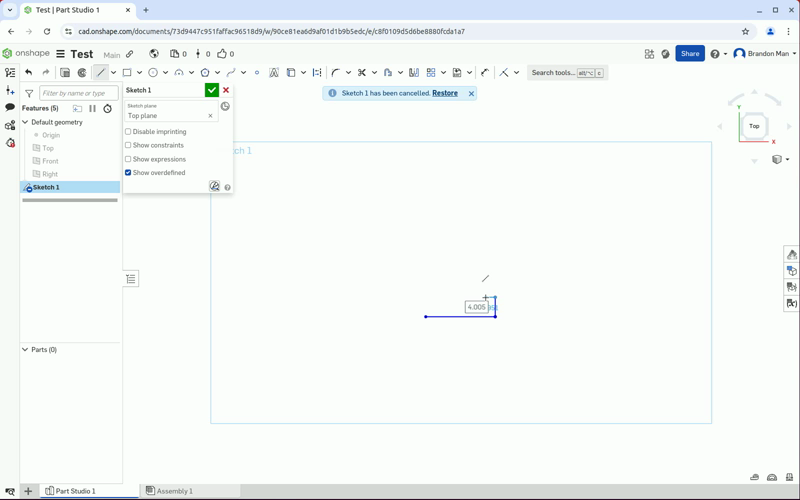
key_down(shift)
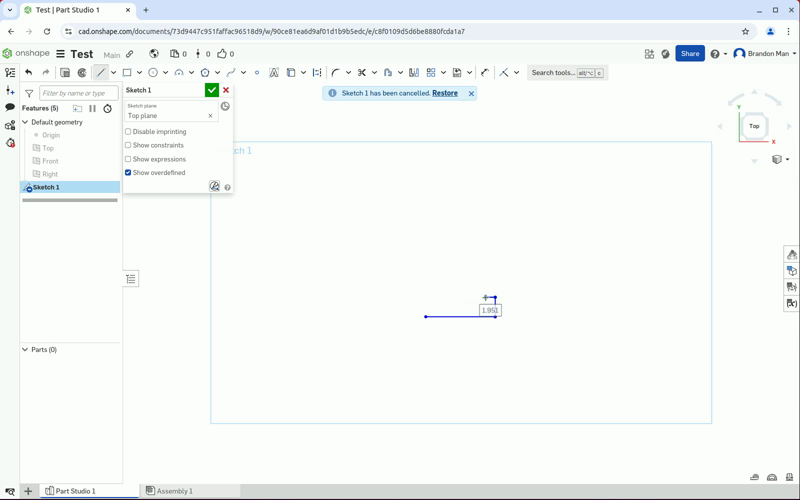
mouse_move(515, 297)
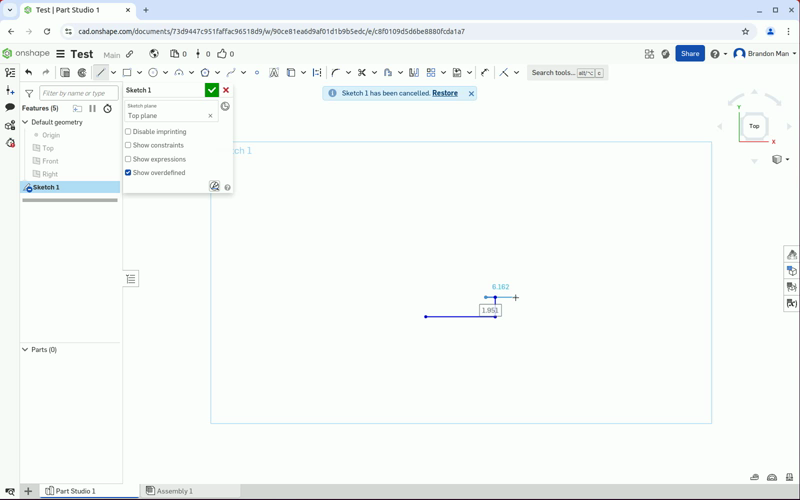
mouse_move(485, 283)
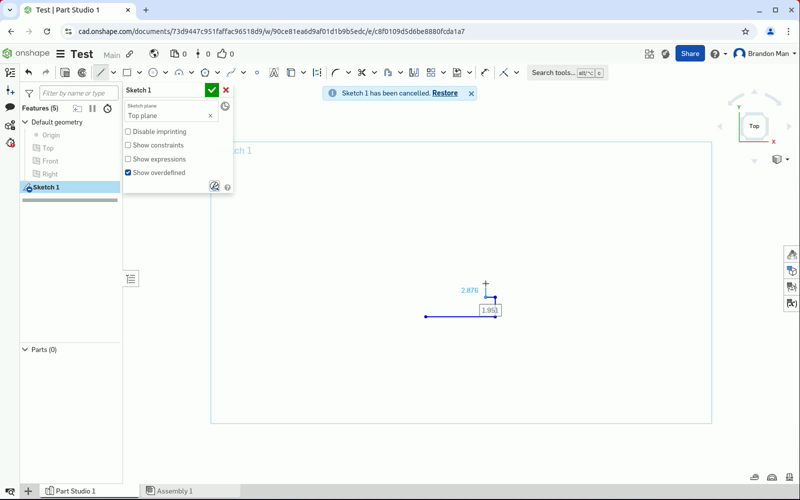
click(485, 283)
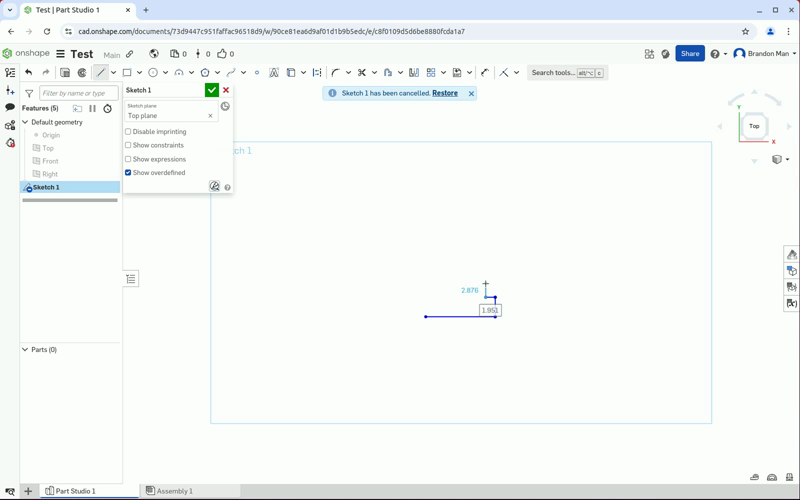
key_up(shift)
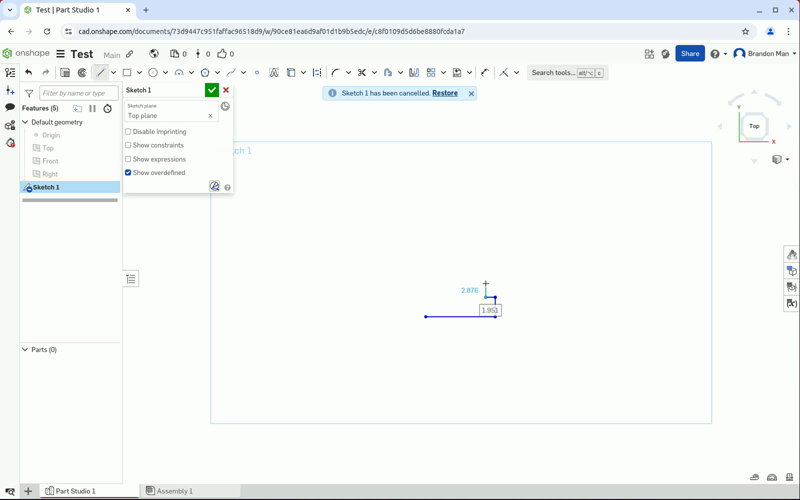
key_down(shift)
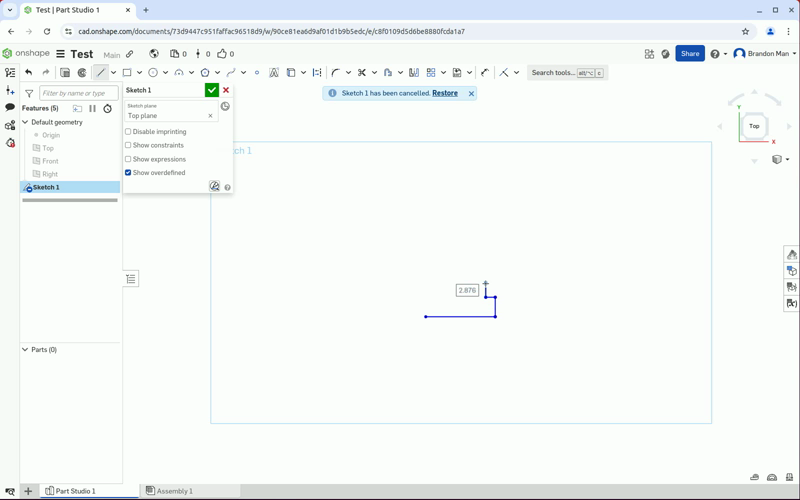
mouse_move(515, 283)
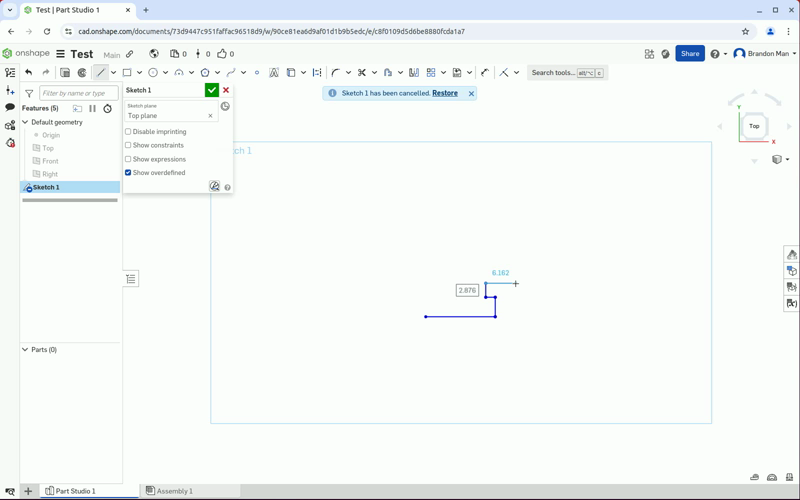
mouse_move(495, 283)
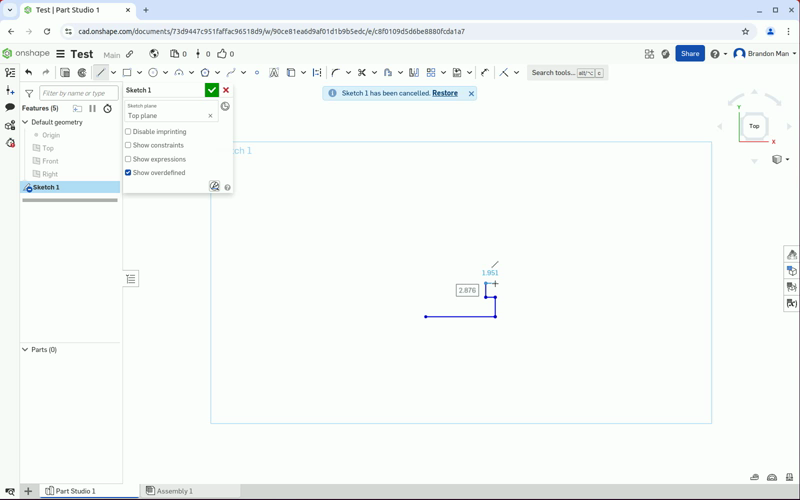
click(495, 283)
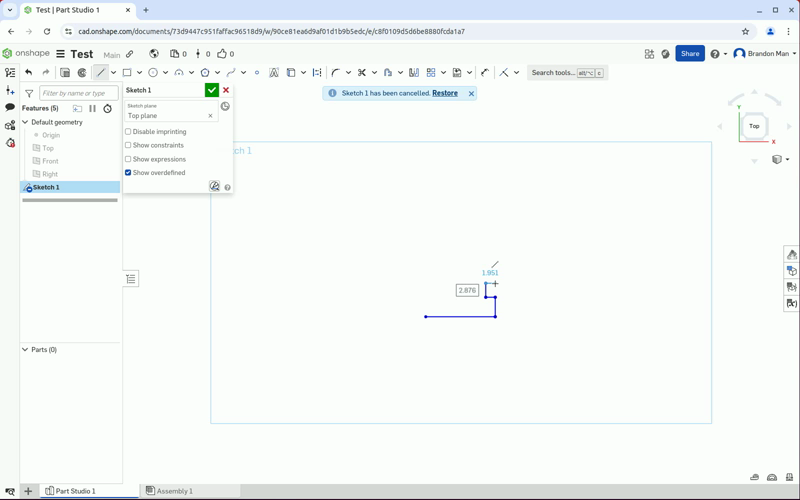
key_up(shift)
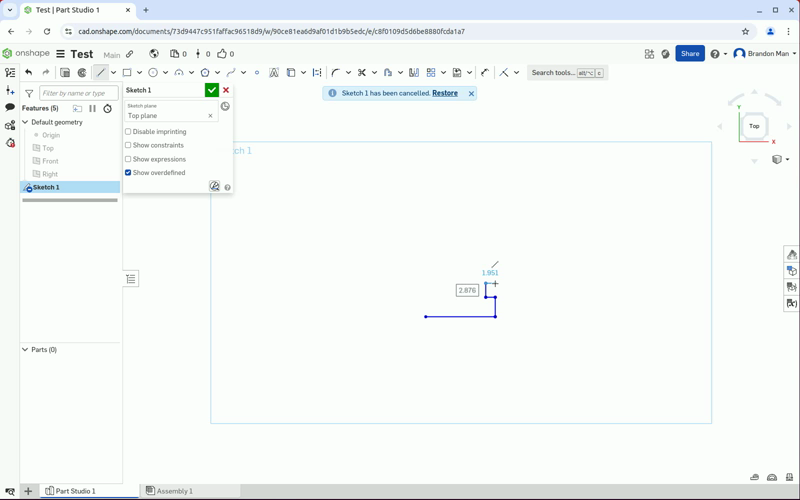
key_down(shift)
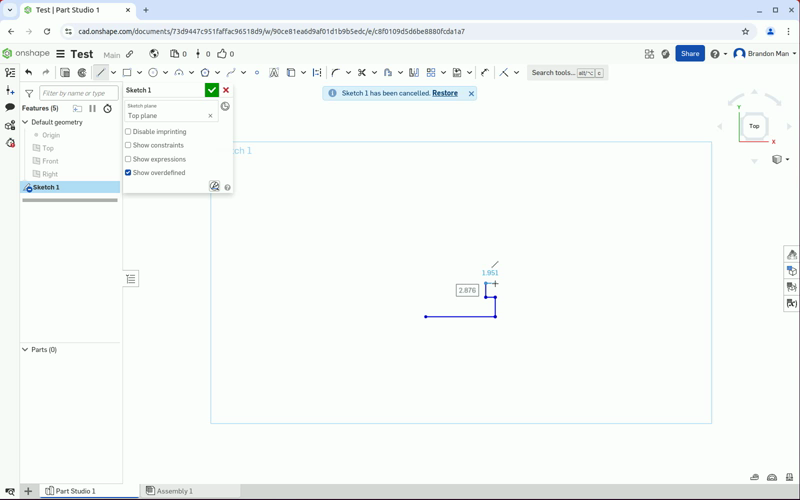
mouse_move(525, 283)
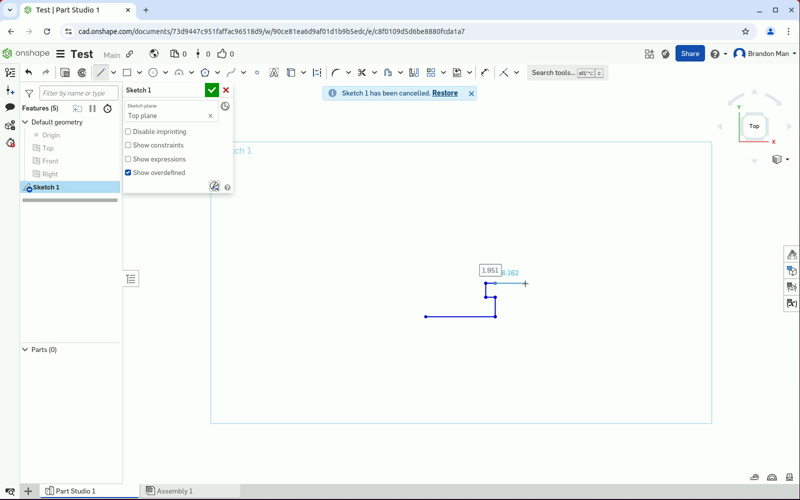
mouse_move(495, 248)
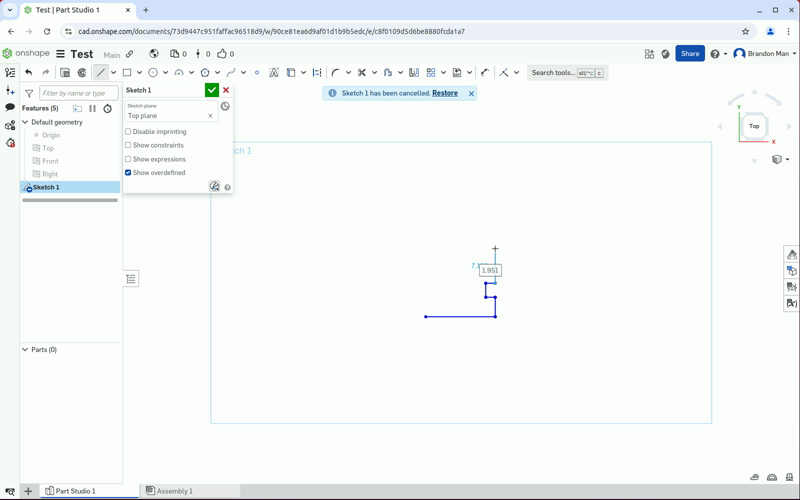
click(495, 248)
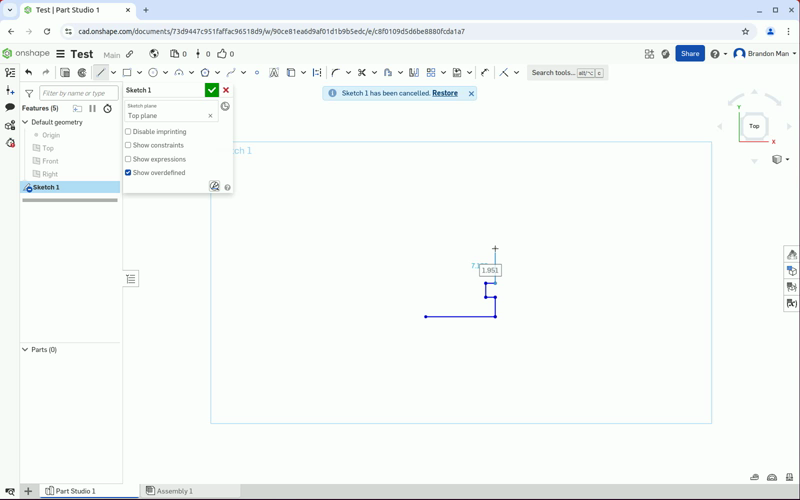
key_up(shift)
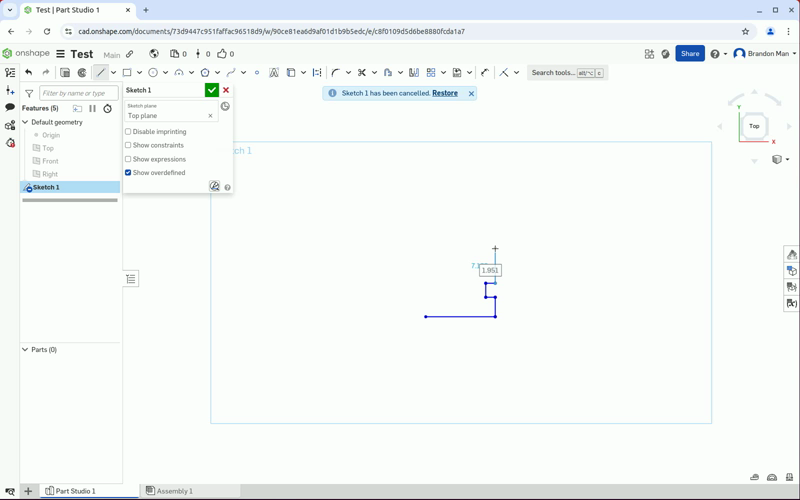
key_down(shift)
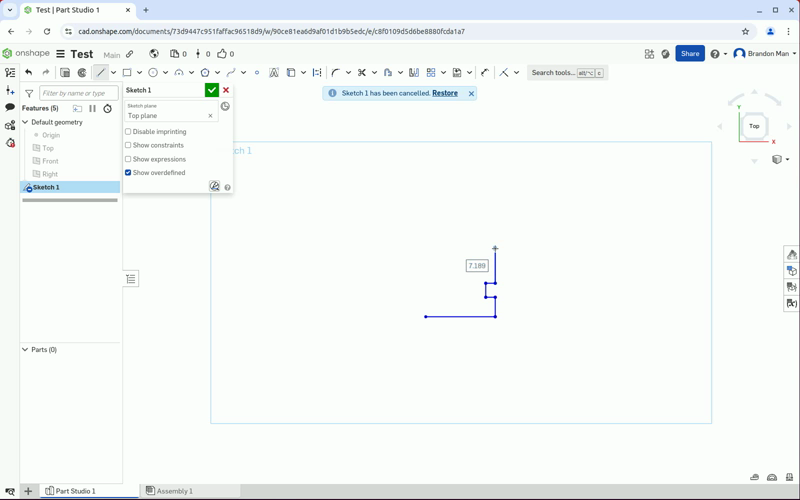
mouse_move(425, 248)
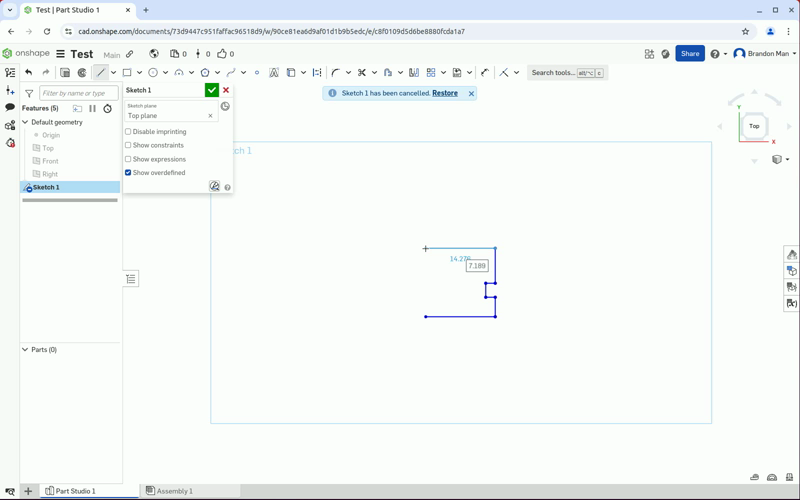
click(425, 248)
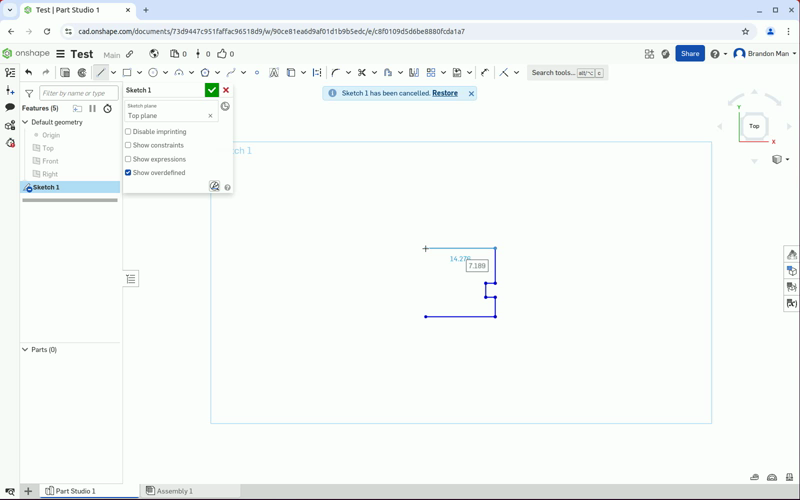
key_up(shift)
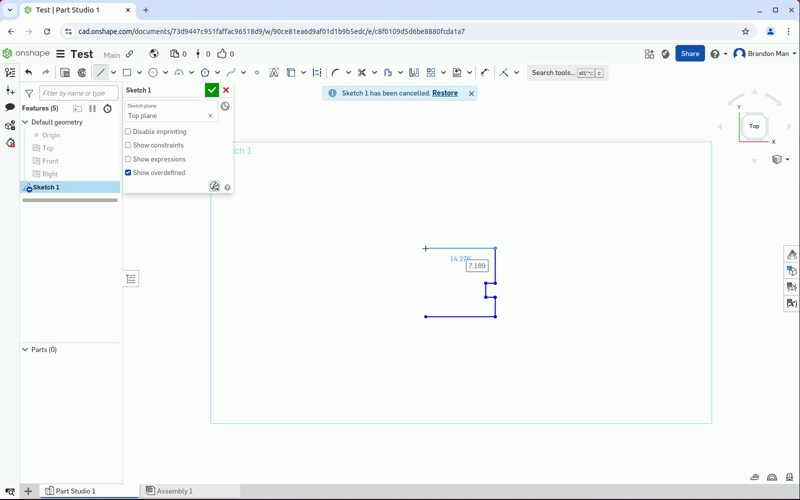
key_down(shift)
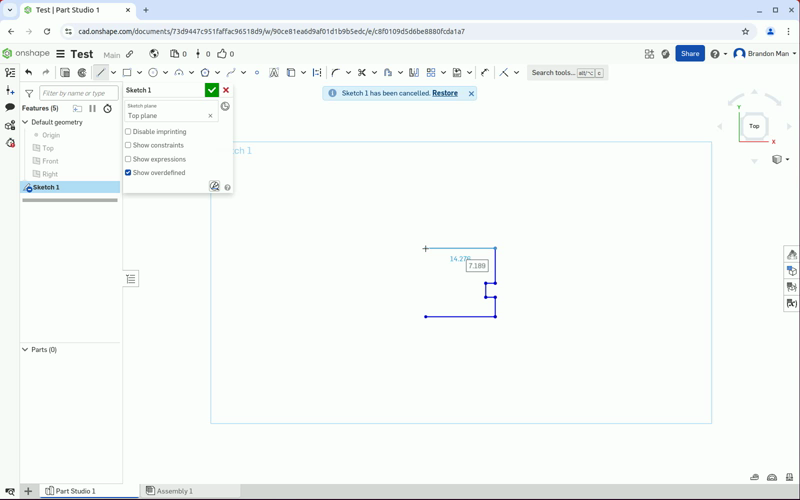
mouse_move(455, 248)
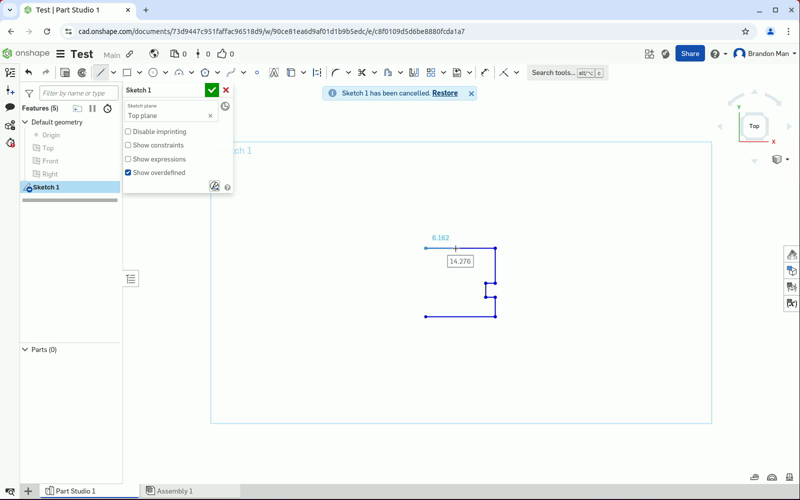
mouse_move(425, 283)
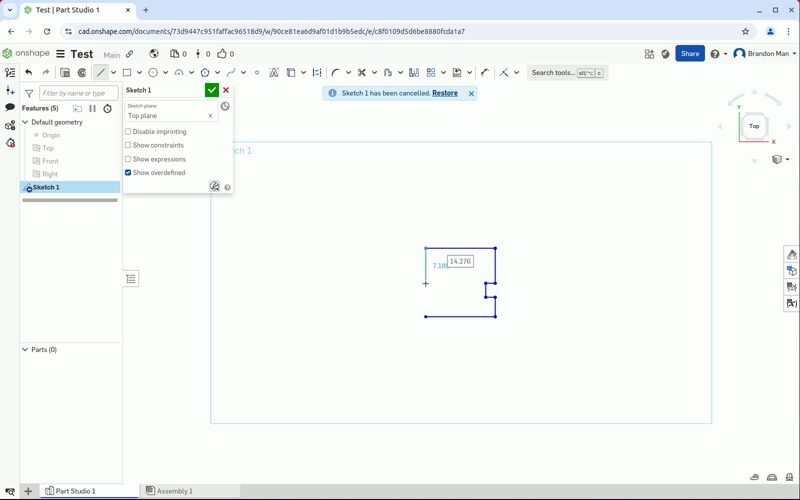
click(425, 283)
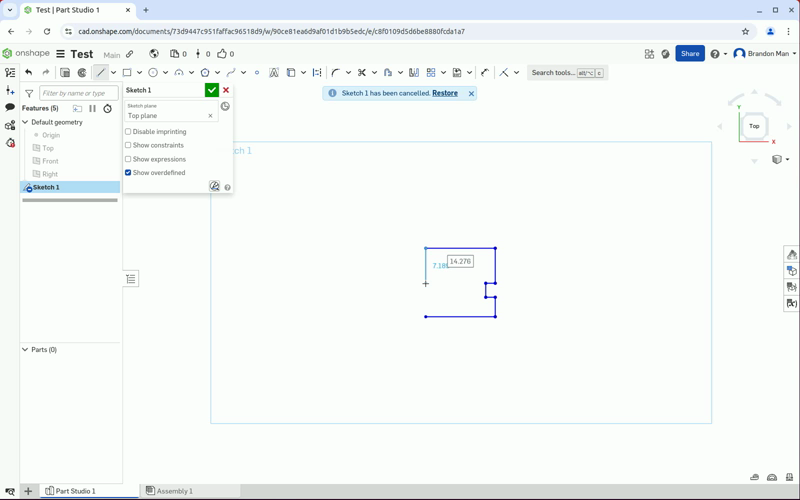
key_up(shift)
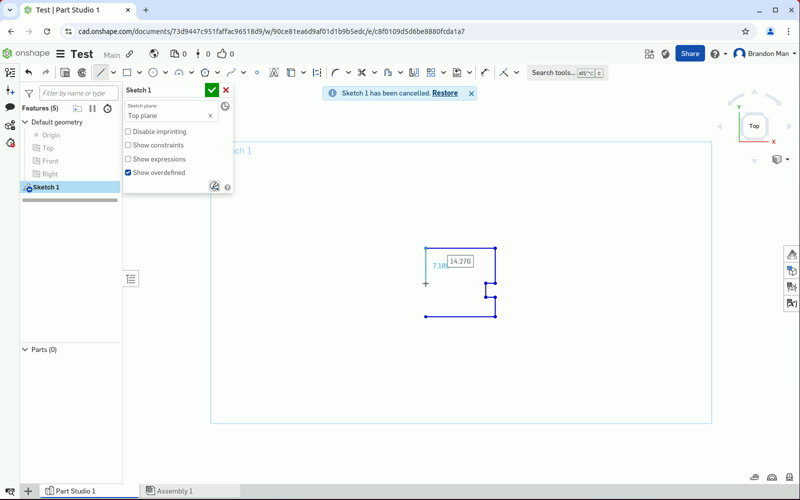
key_down(shift)
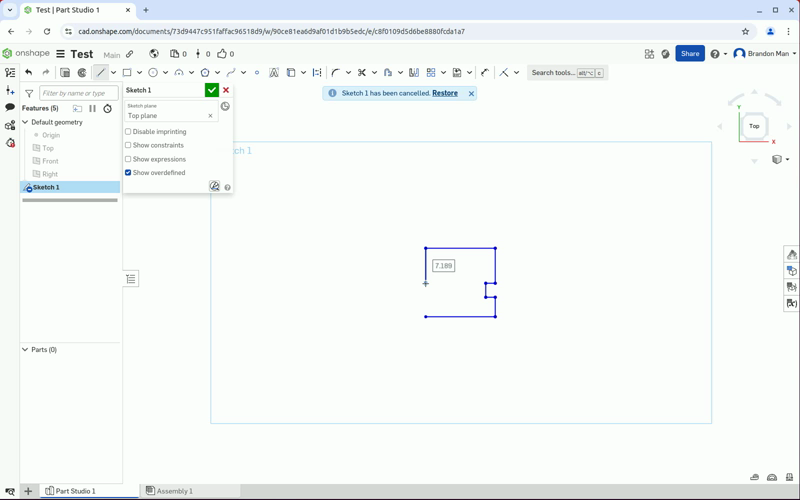
mouse_move(455, 283)
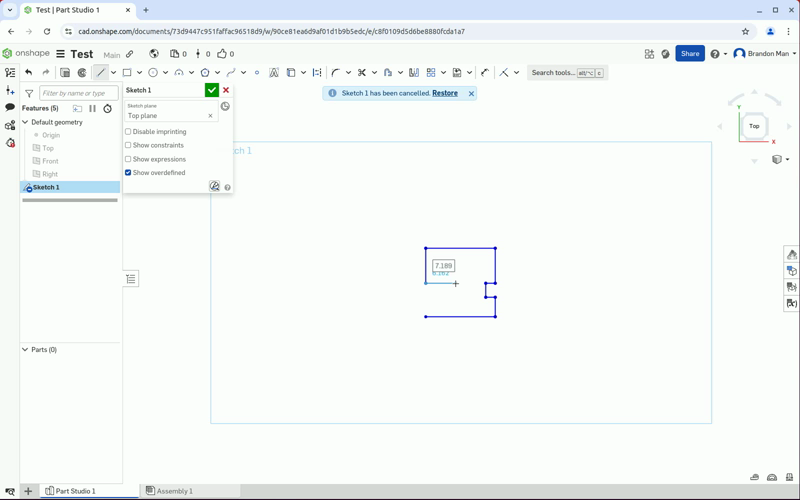
mouse_move(435, 283)
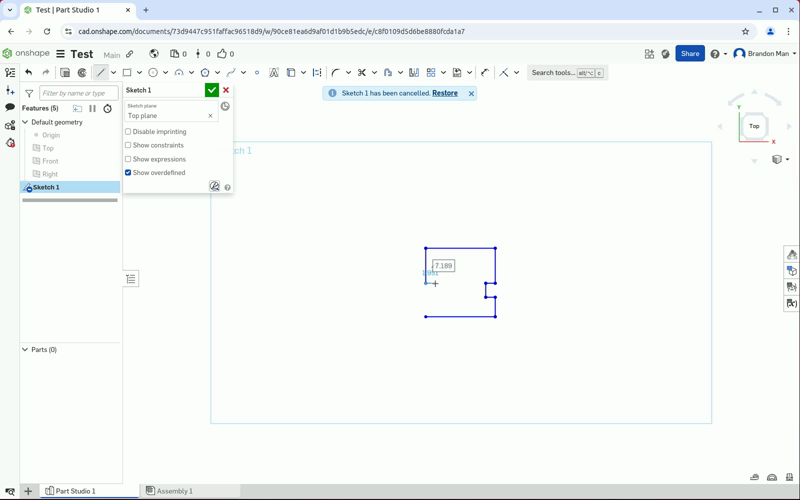
click(435, 283)
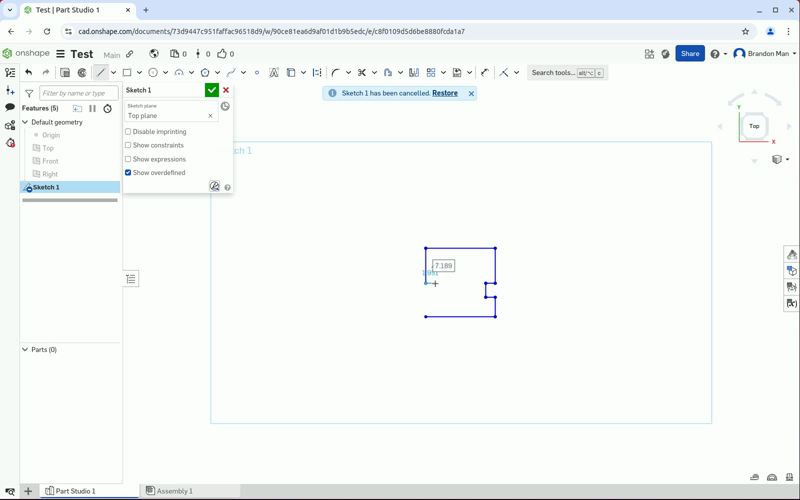
key_up(shift)
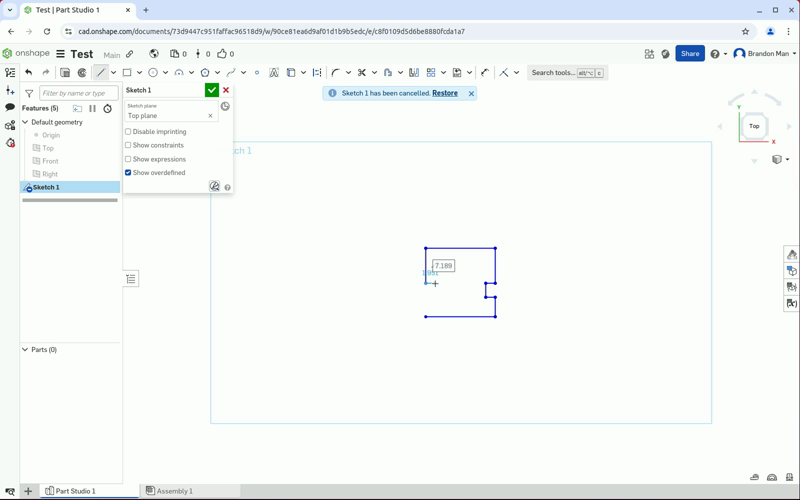
key_down(shift)
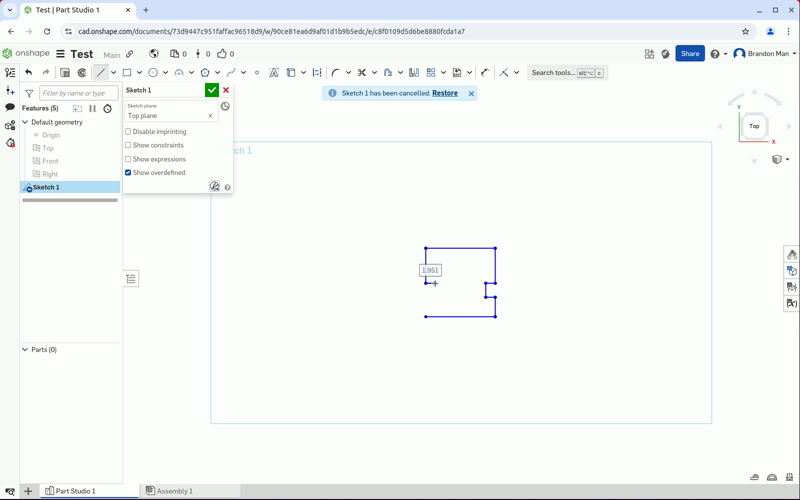
mouse_move(465, 283)
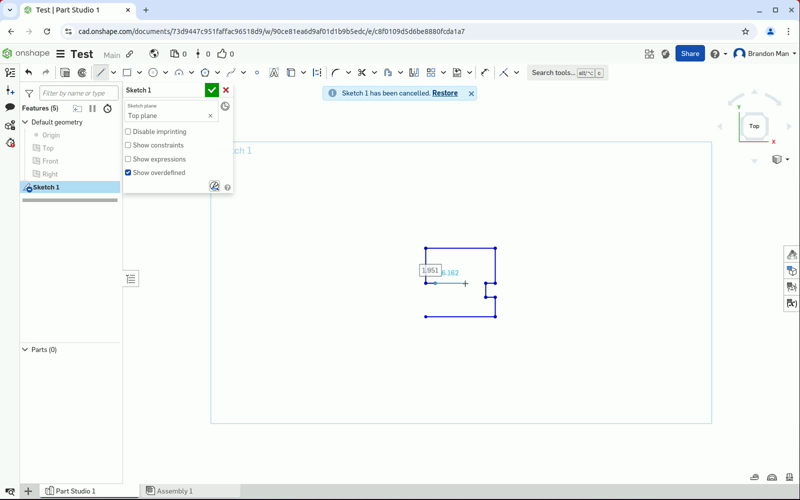
mouse_move(435, 297)
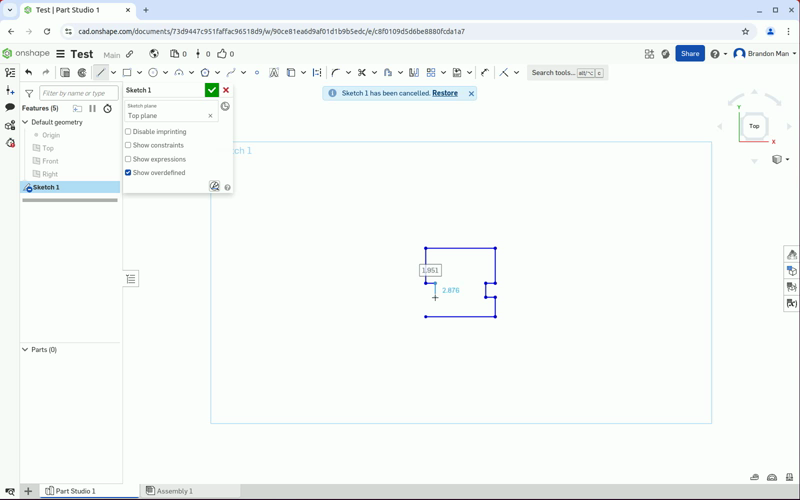
click(435, 297)
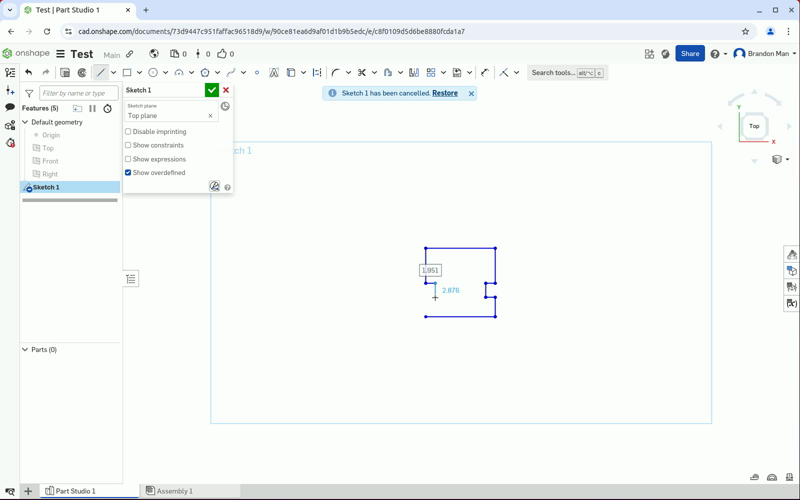
key_up(shift)
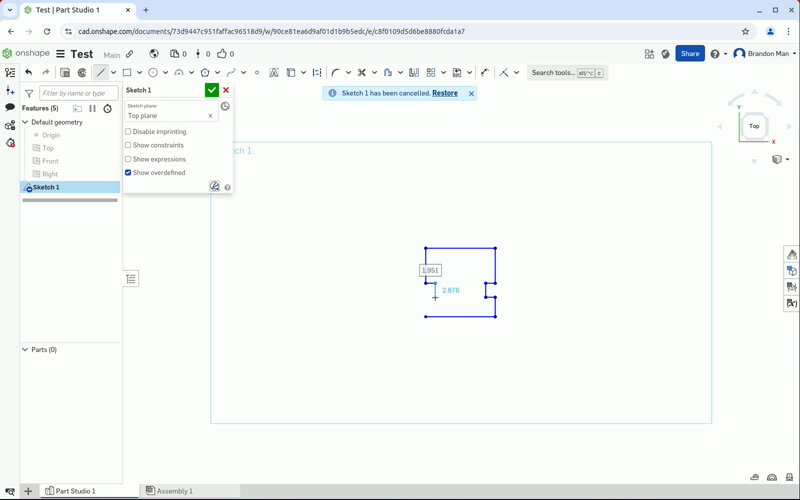
key_down(shift)
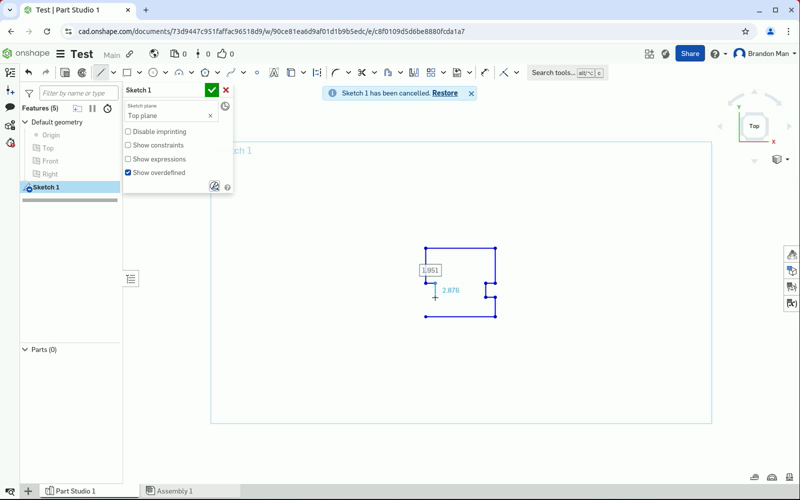
mouse_move(465, 297)
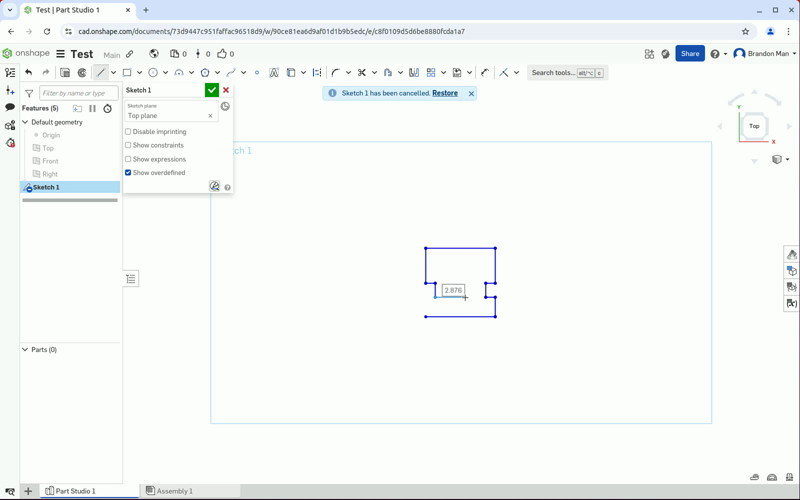
mouse_move(425, 297)
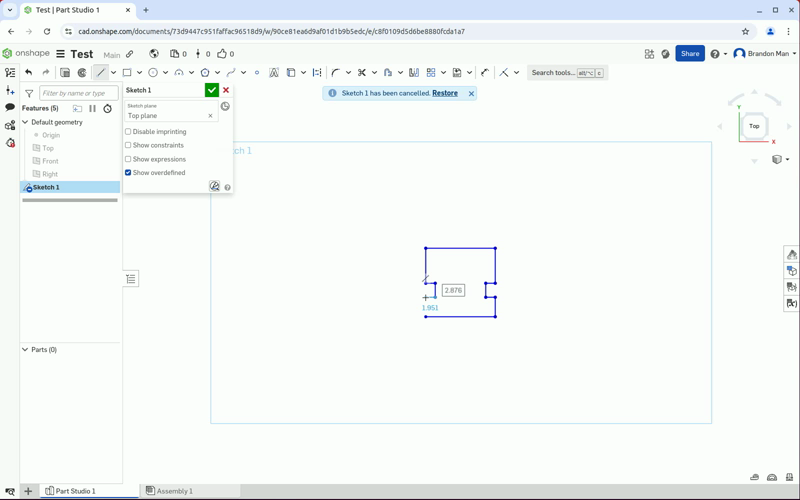
click(425, 297)
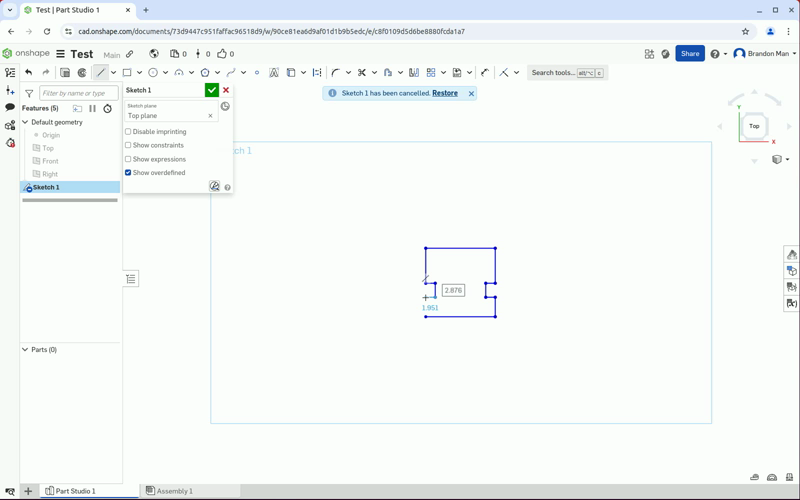
key_up(shift)
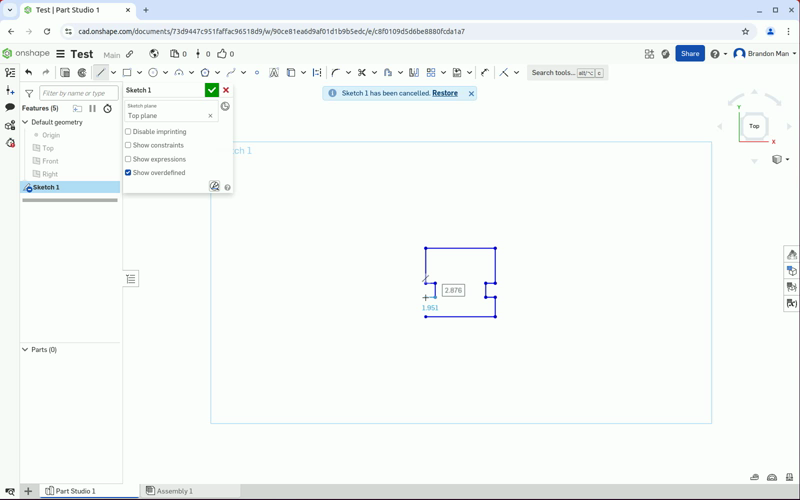
mouse_move(455, 297)
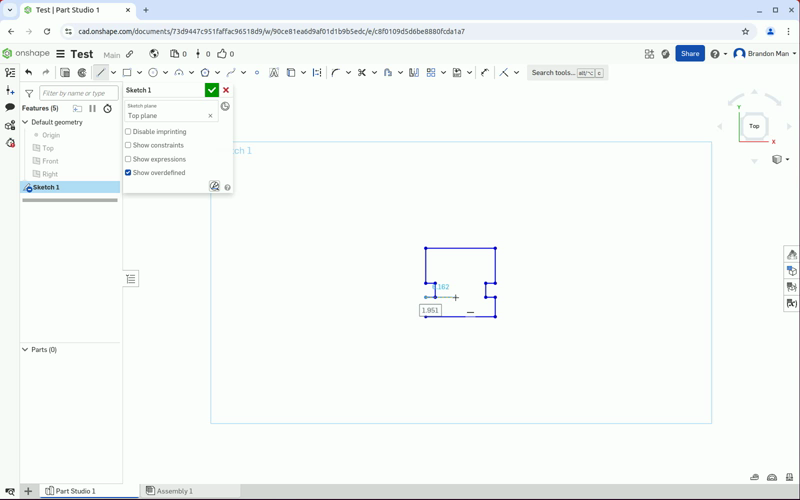
key_down(shift)
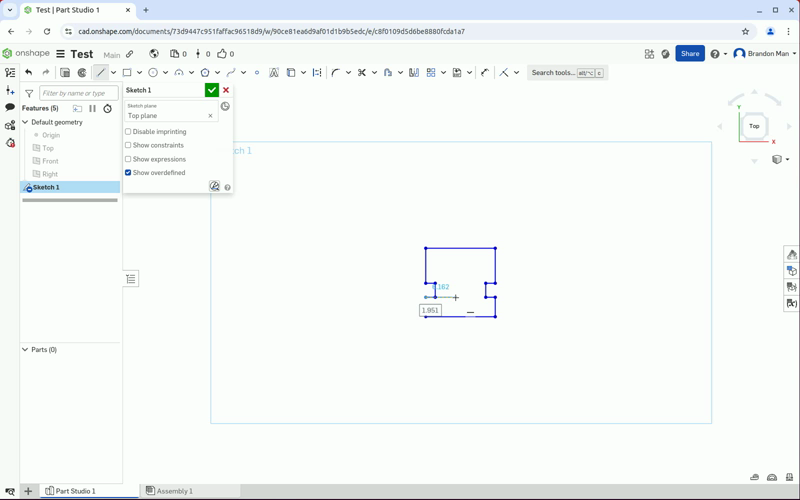
mouse_move(425, 316)
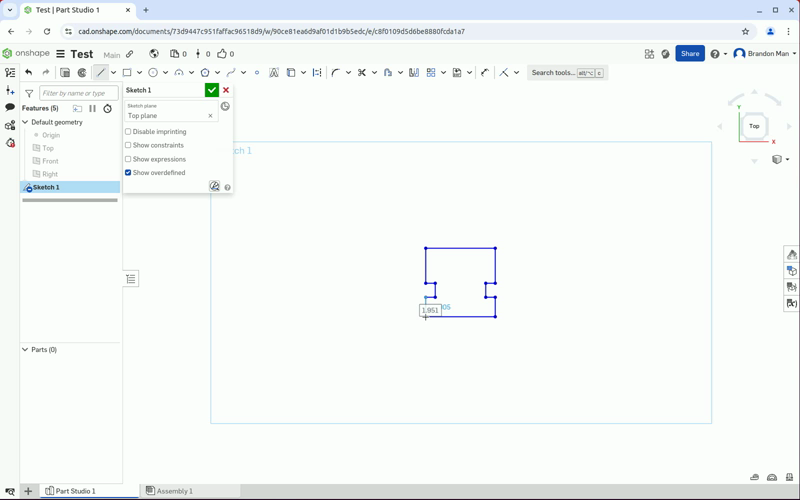
key_up(shift)
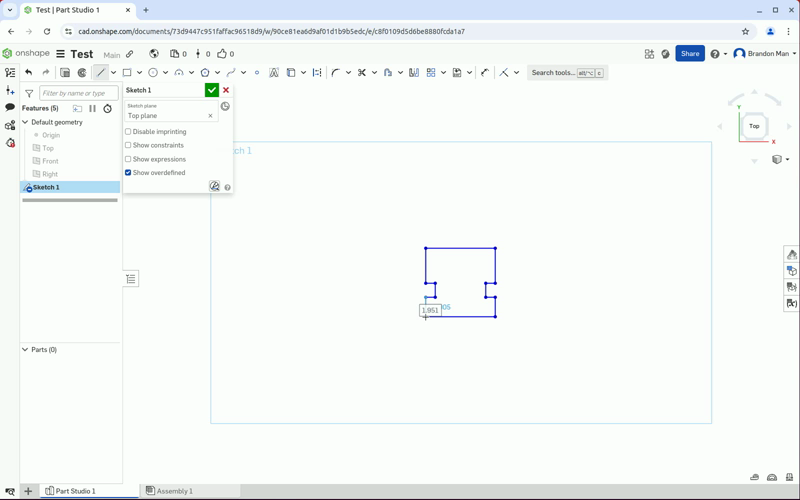
click(425, 316)
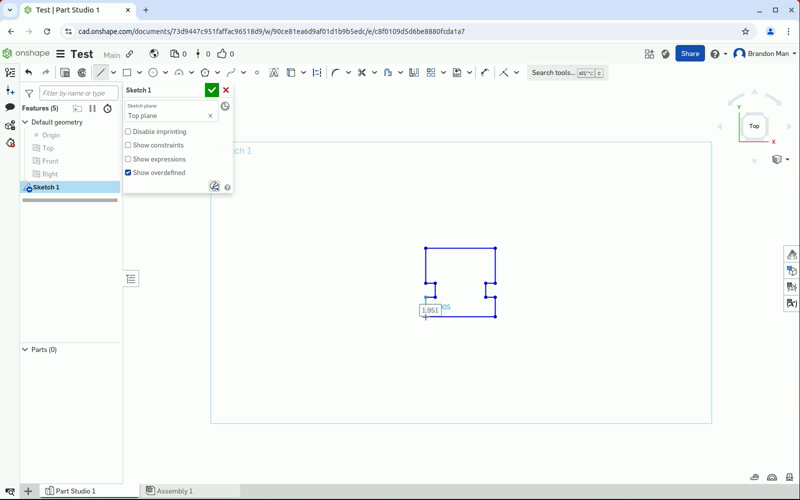
key(esc)
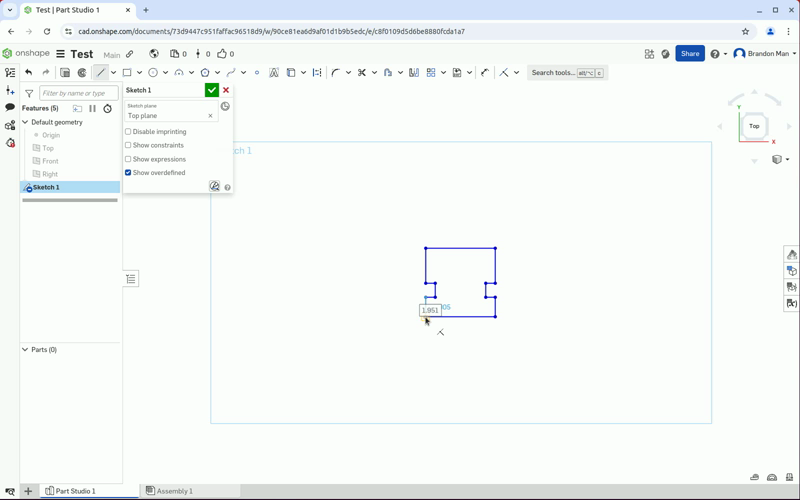
key(l)
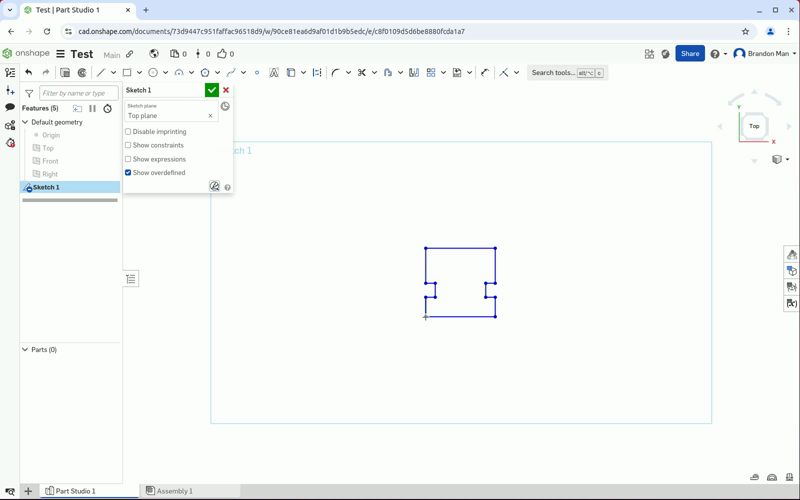
key_down(shift)
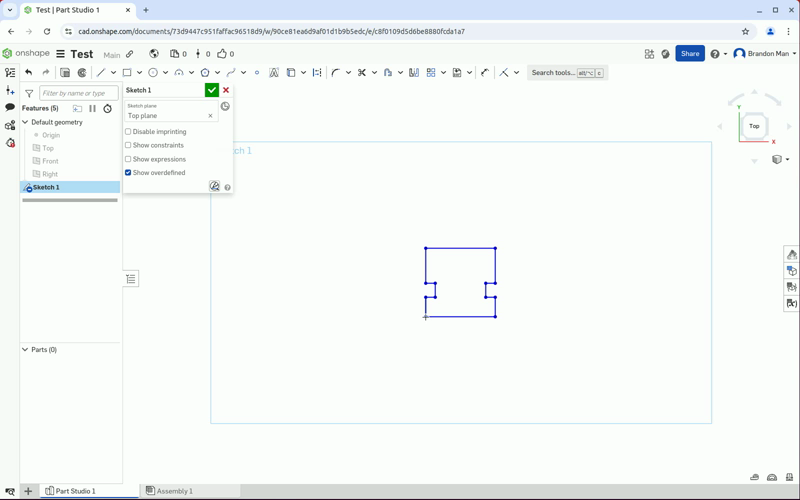
mouse_move(443, 312)
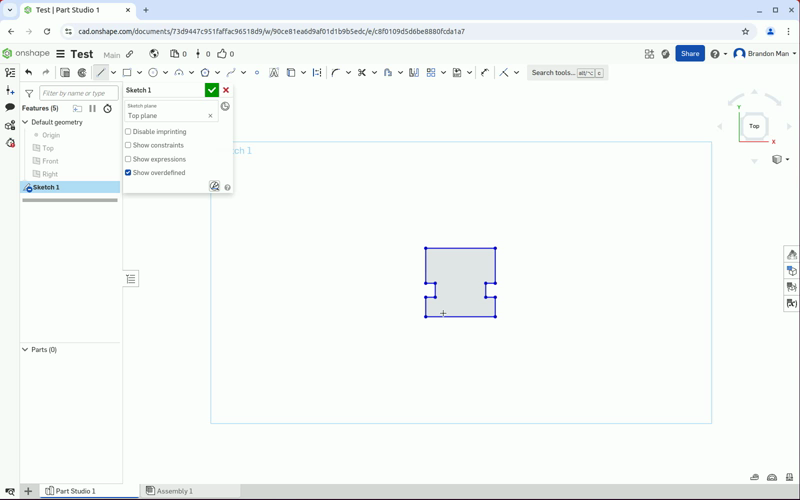
click(443, 312)
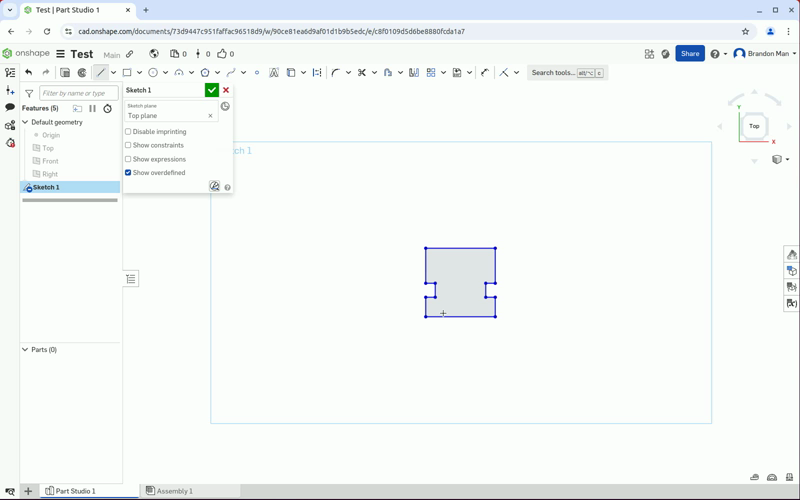
key_up(shift)
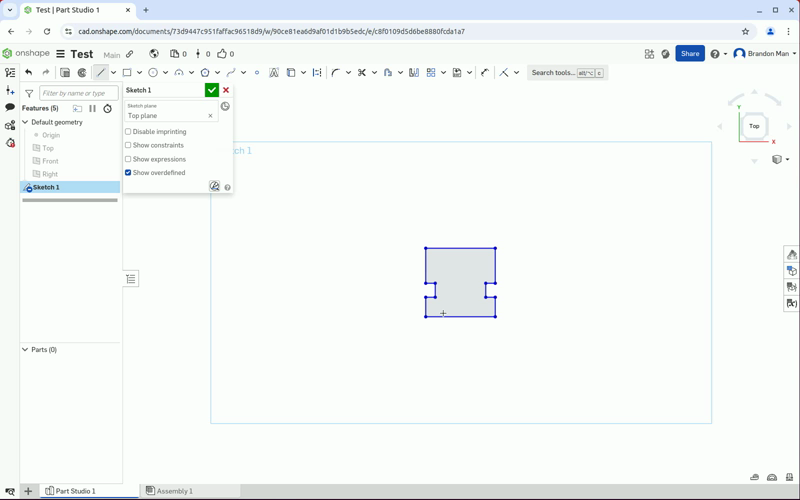
key_down(shift)
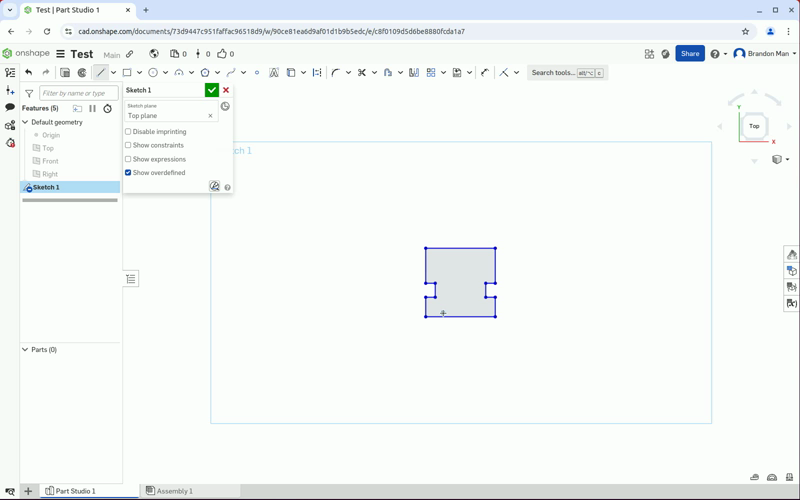
mouse_move(473, 312)
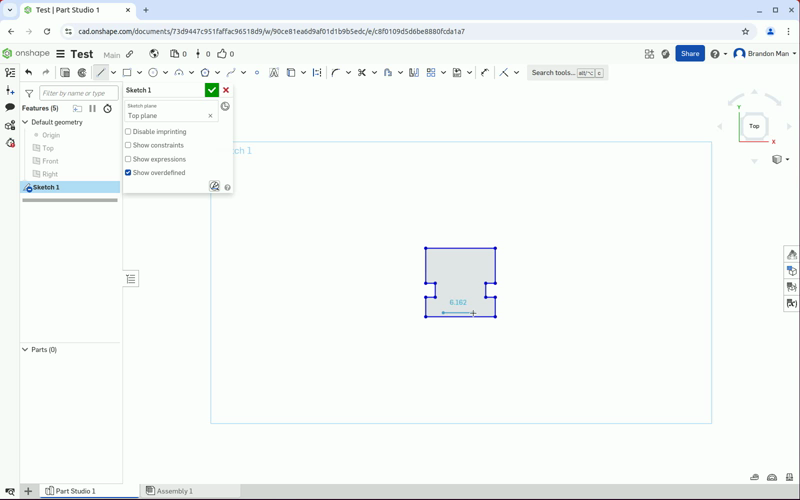
mouse_move(477, 312)
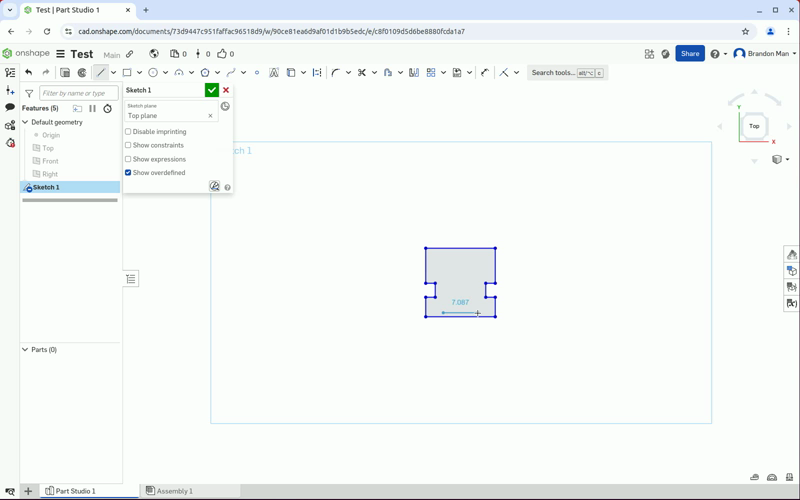
click(477, 312)
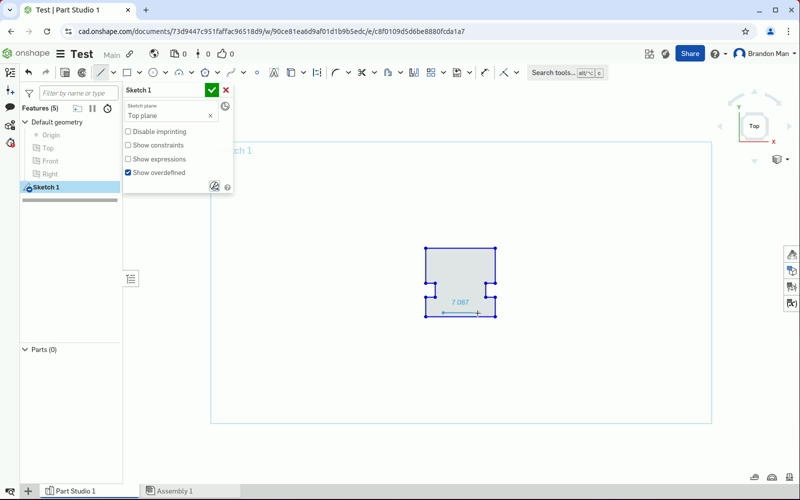
key_up(shift)
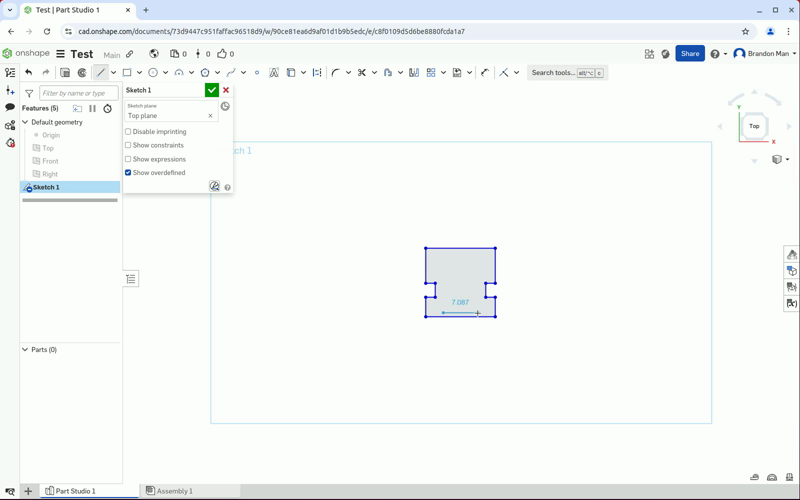
key_down(shift)
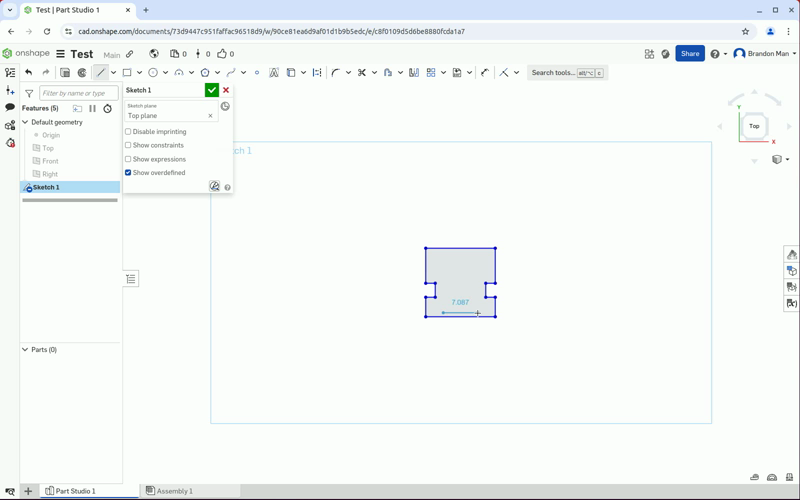
mouse_move(507, 312)
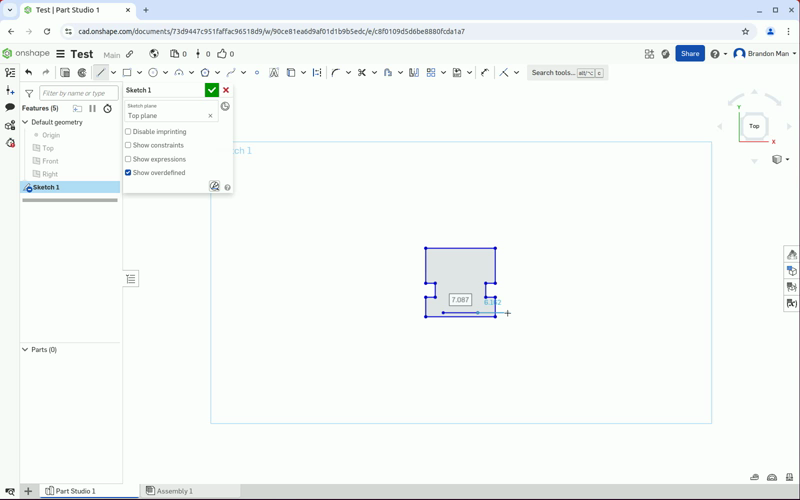
mouse_move(477, 270)
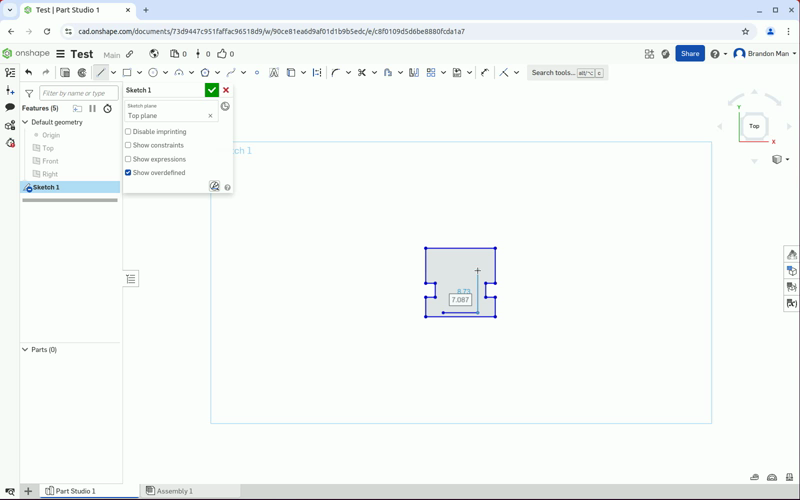
click(477, 270)
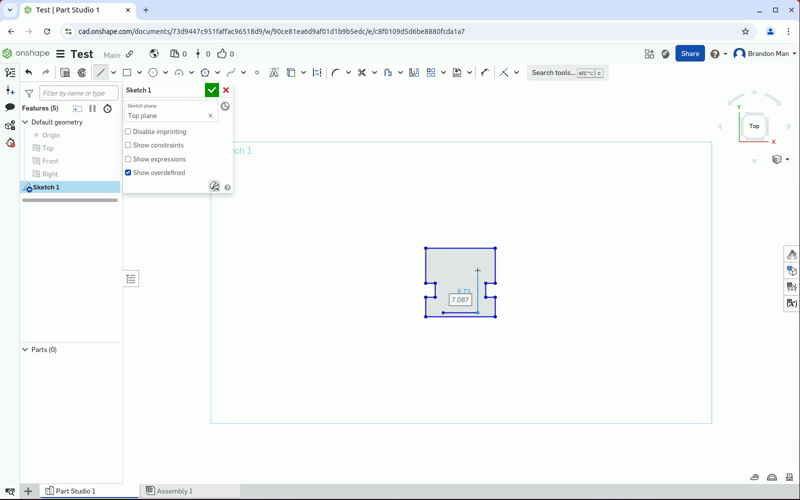
key_up(shift)
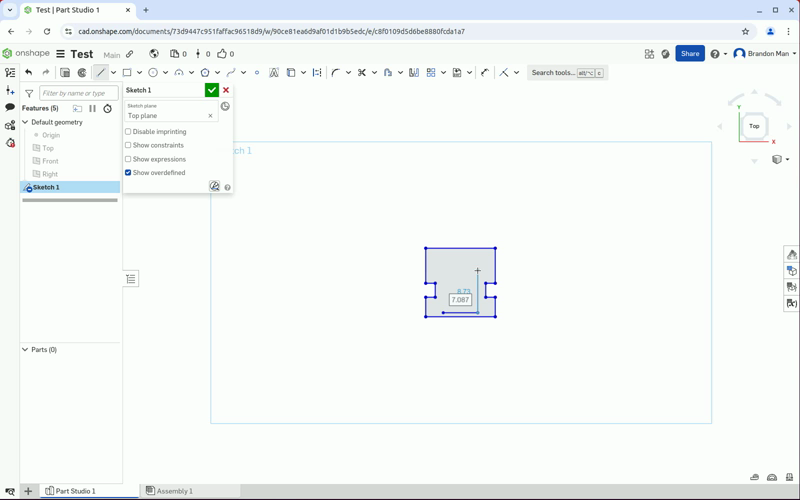
key_down(shift)
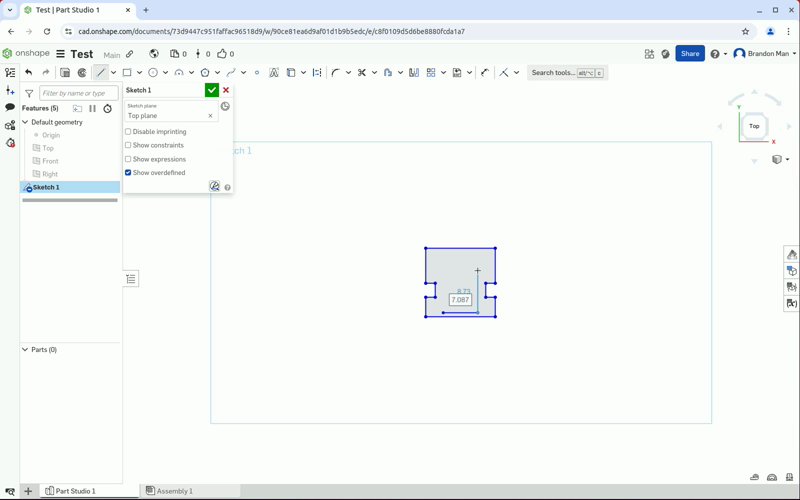
mouse_move(507, 270)
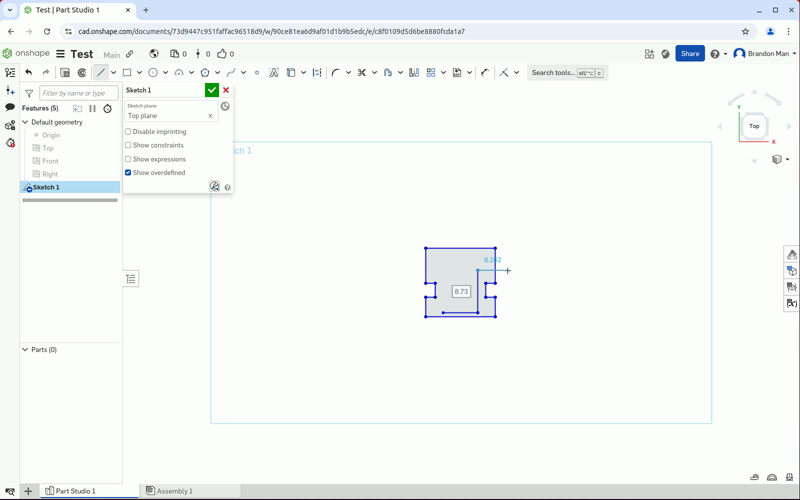
mouse_move(443, 270)
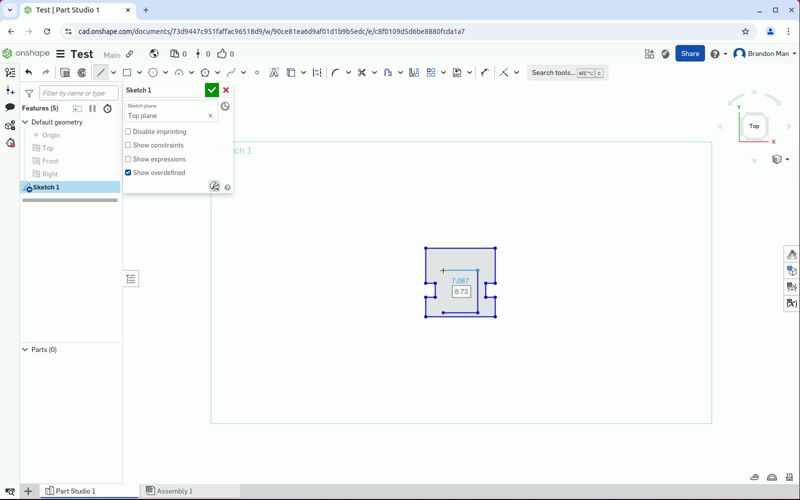
click(443, 270)
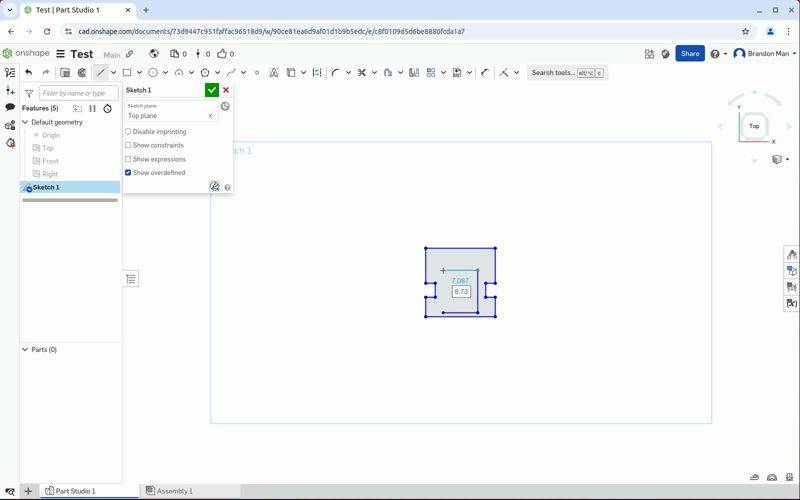
key_up(shift)
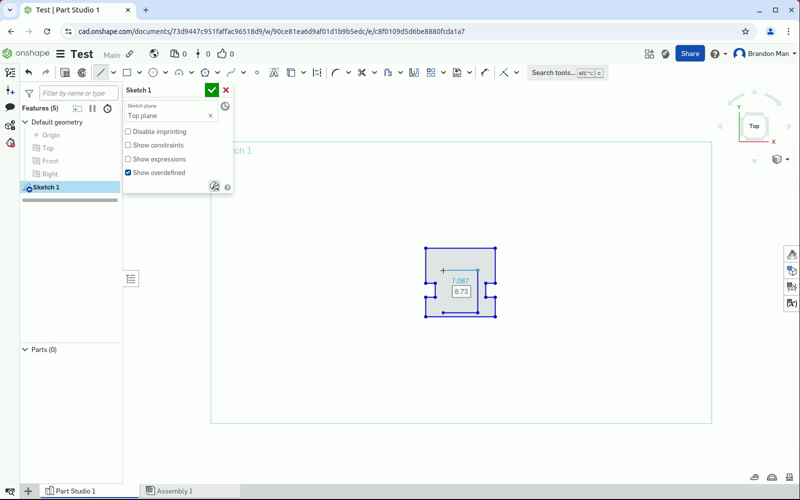
mouse_move(473, 270)
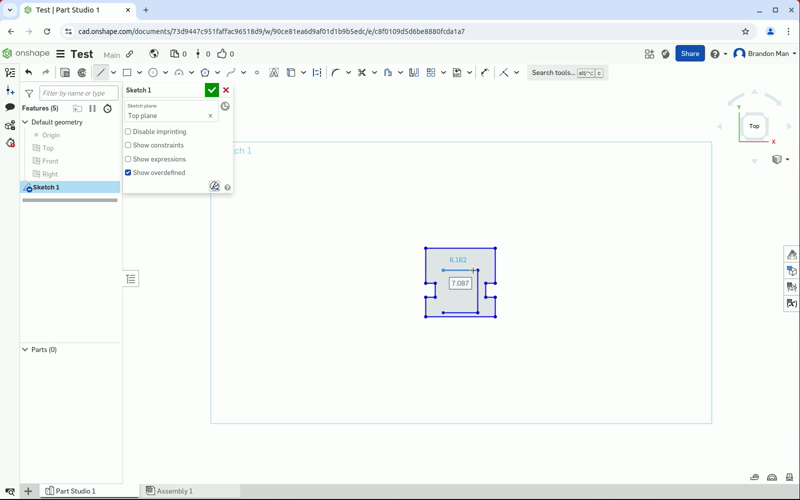
key_down(shift)
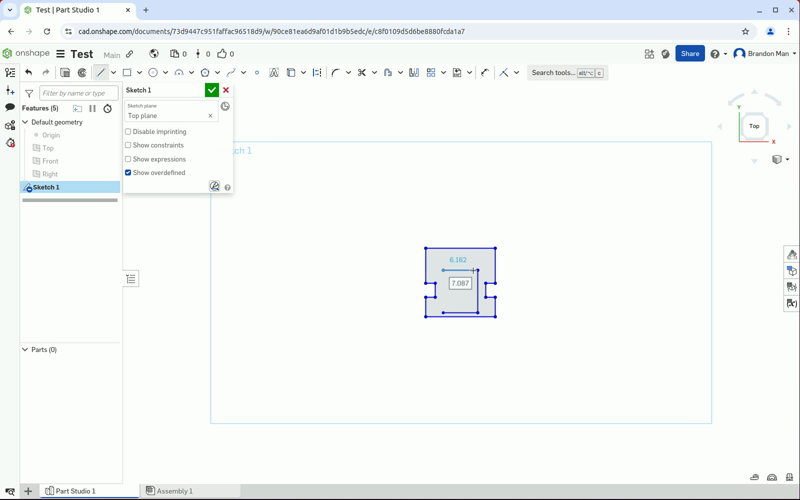
mouse_move(443, 312)
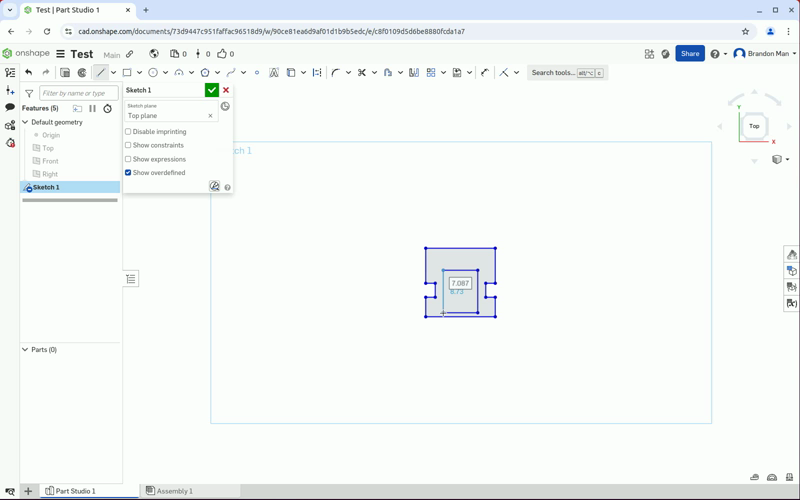
key_up(shift)
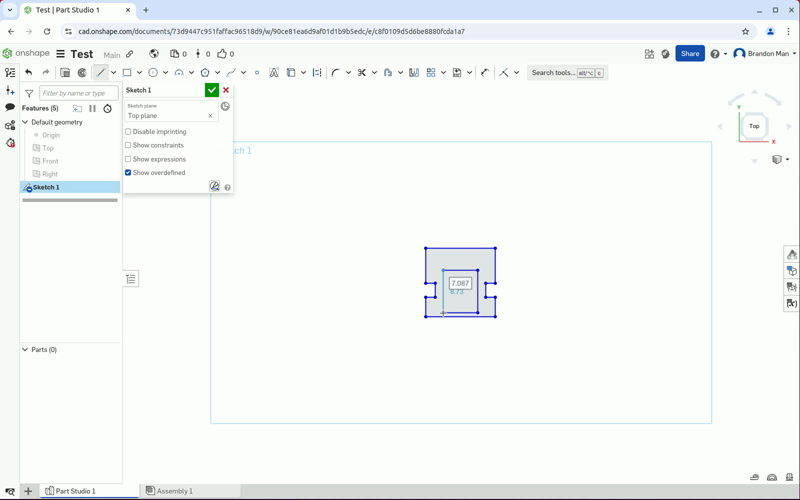
click(443, 312)
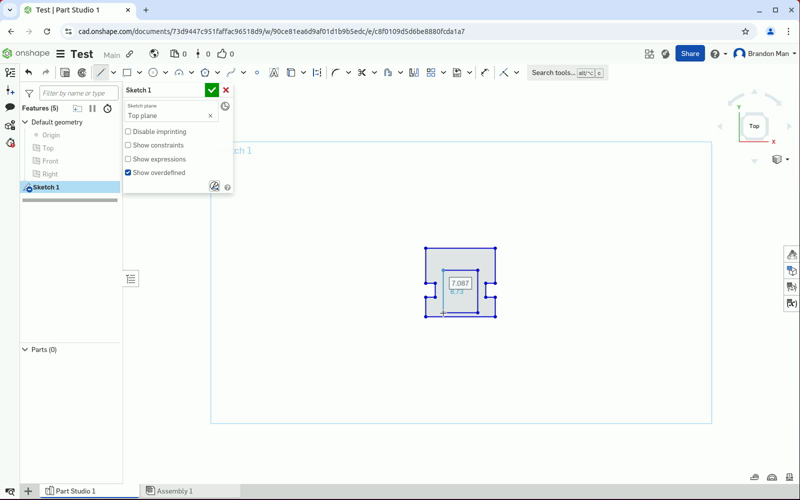
key(esc)
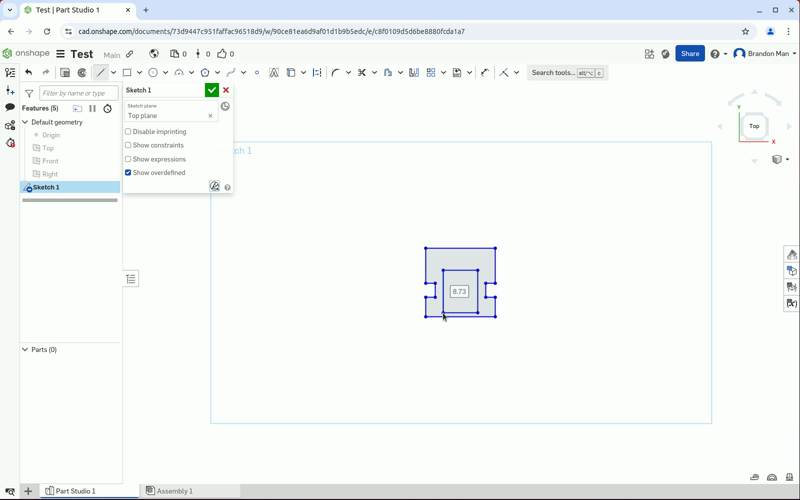
mouse_move(478, 261)
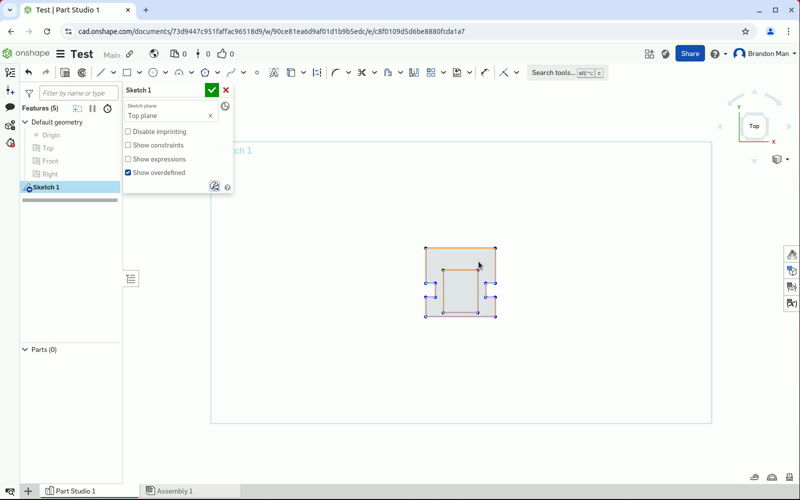
click(478, 261)
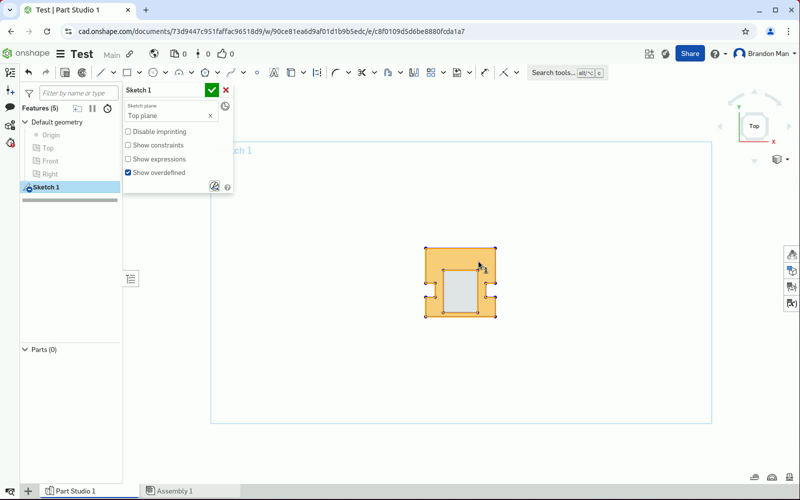
mouse_move(73, 352)
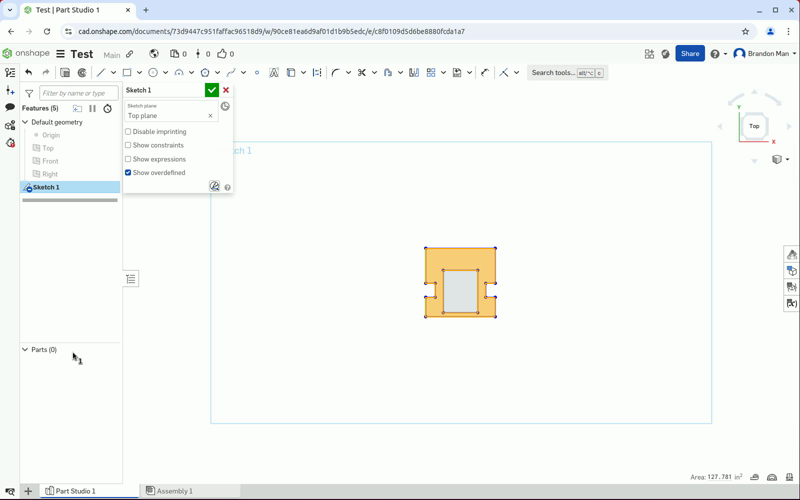
key(shift+y)
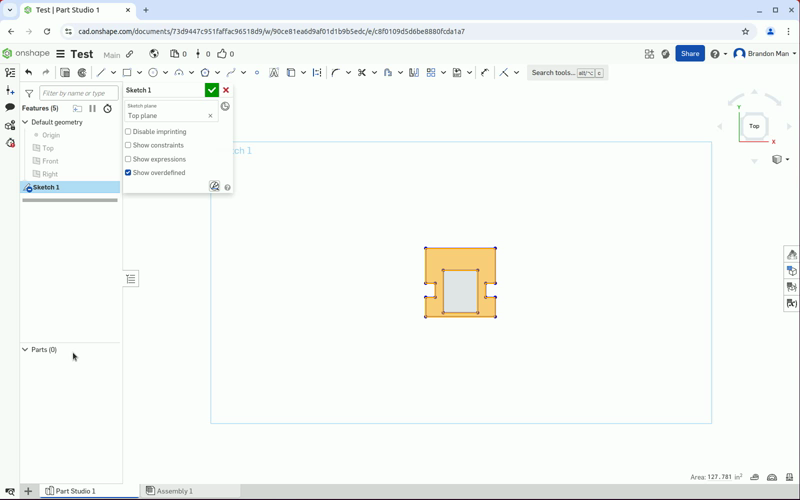
key(shift+e)
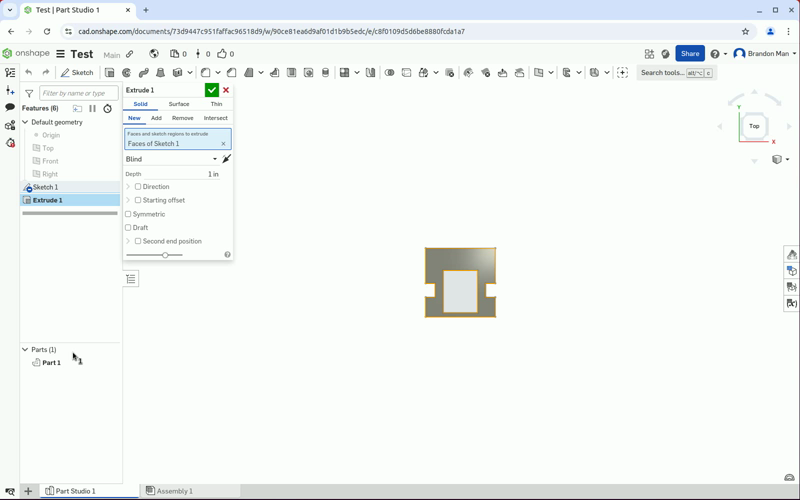
mouse_move(143, 106)
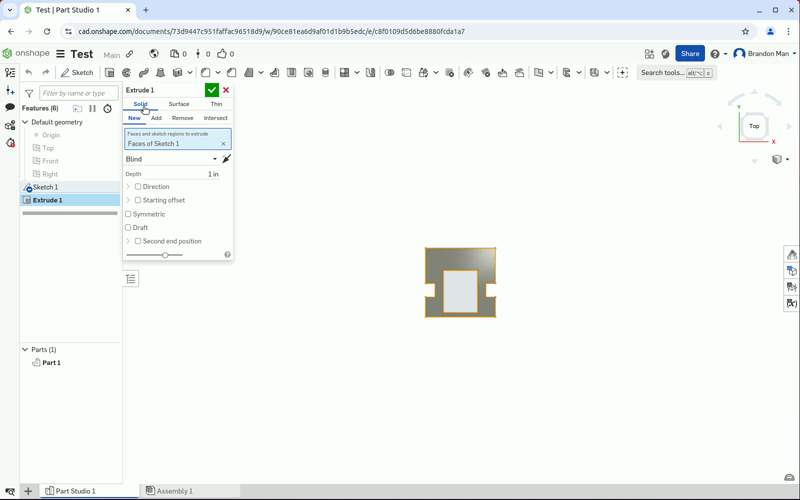
click(143, 106)
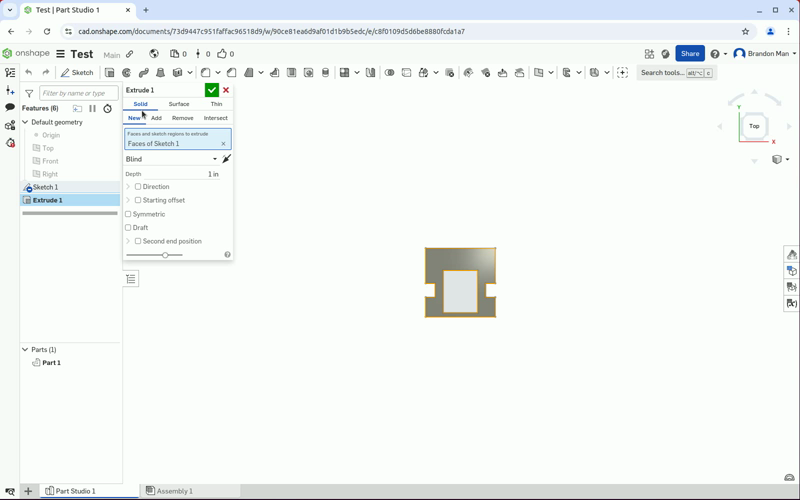
mouse_move(137, 120)
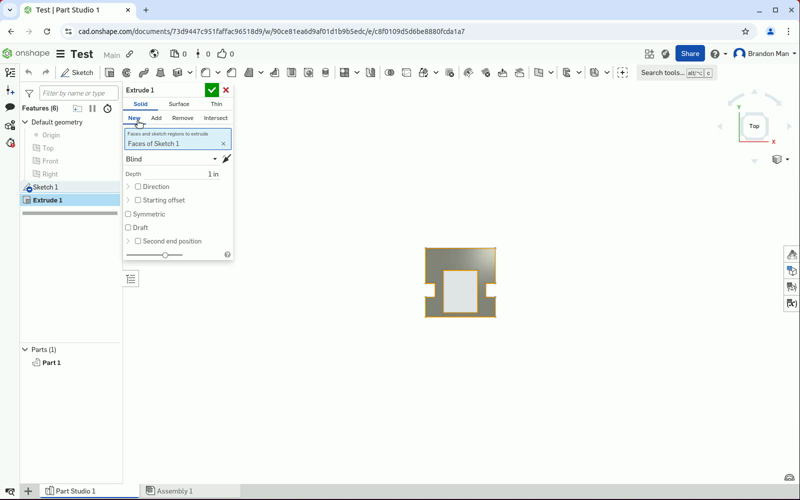
click(137, 120)
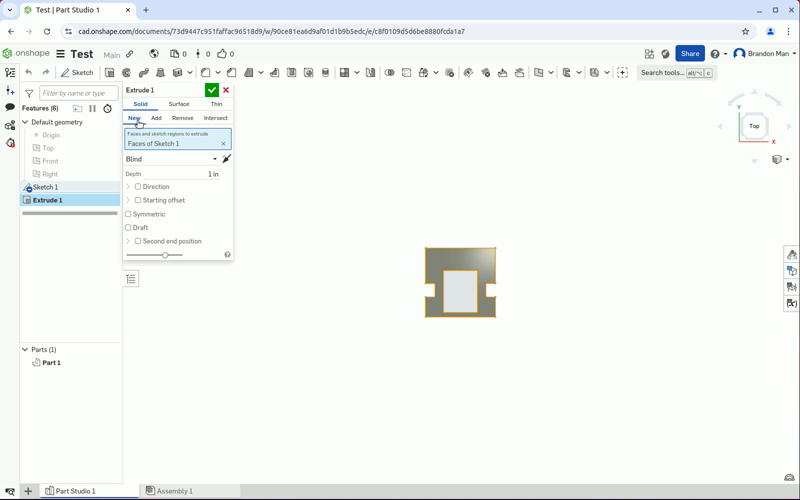
key(tab, 4)
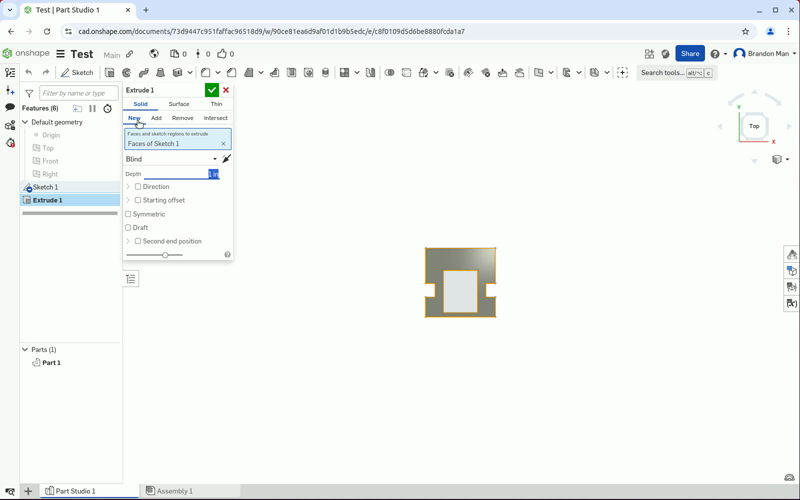
text(0.481)
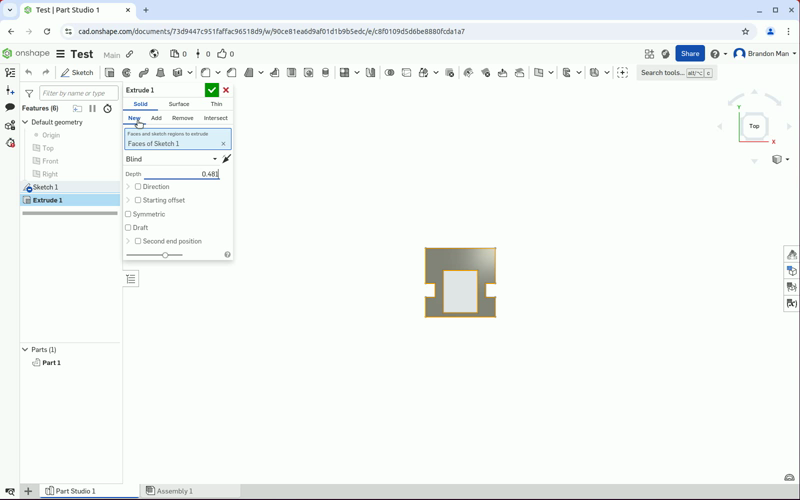
key(enter)
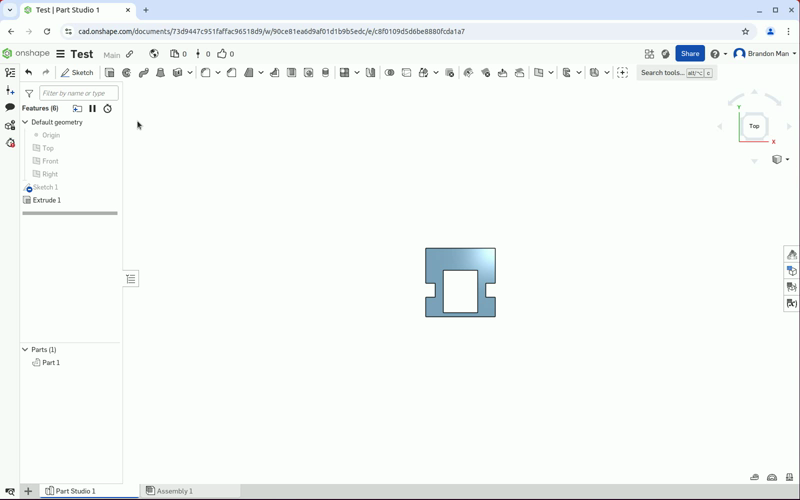
key(shift+h)
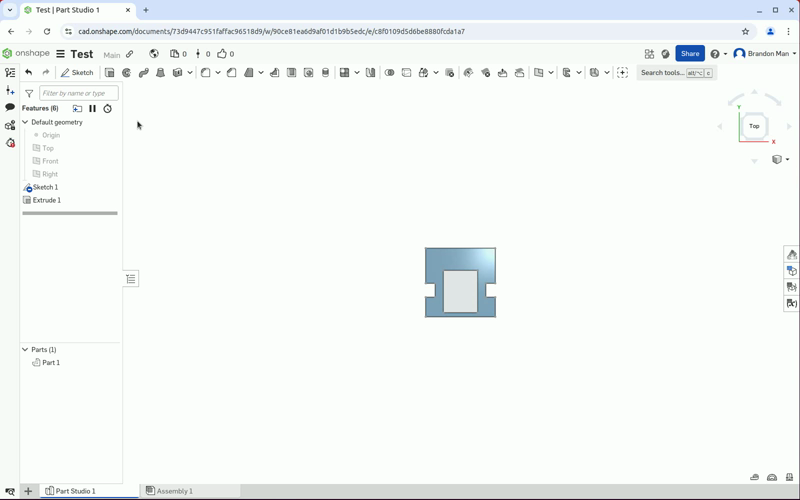
key(shift+h)
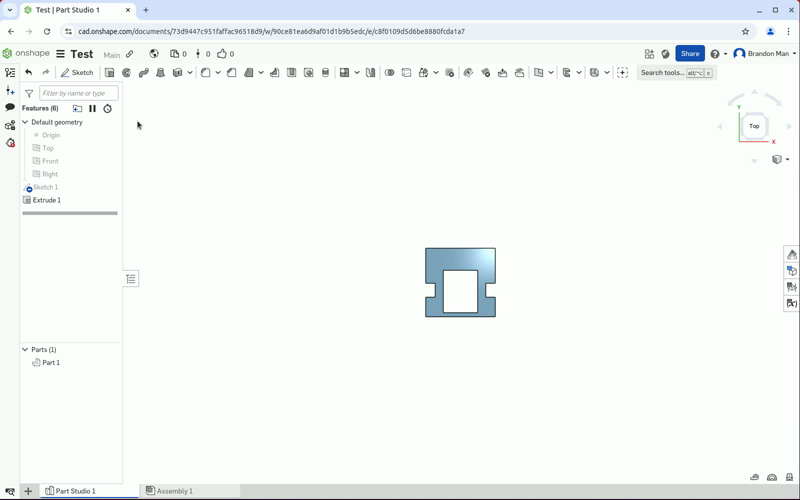
mouse_move(73, 189)
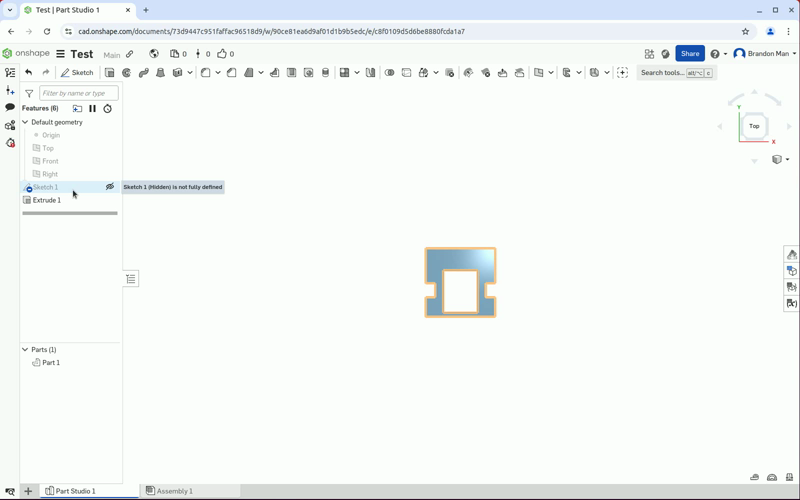
click(73, 189)
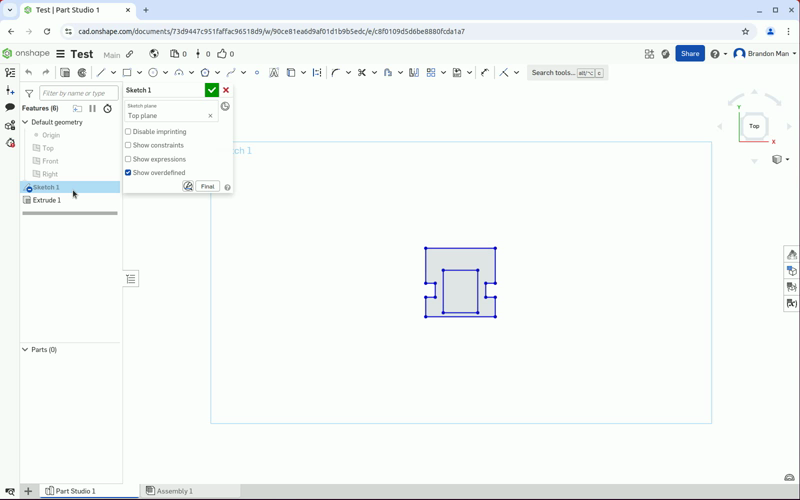
mouse_move(229, 92)
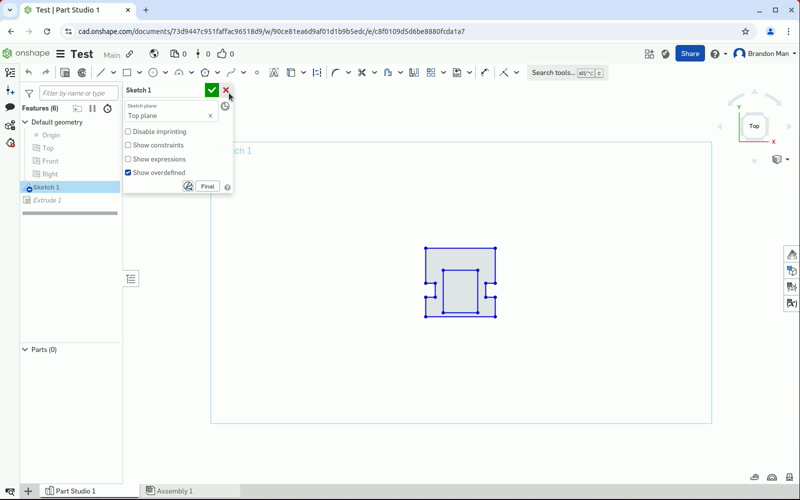
click(229, 92)
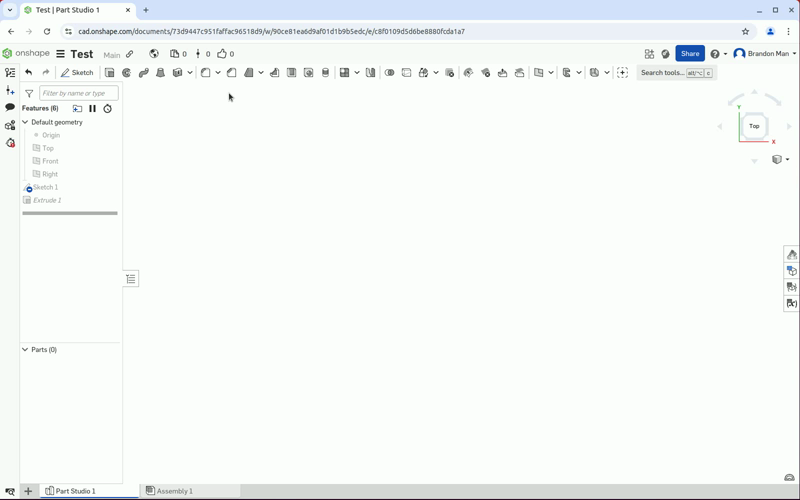
mouse_move(73, 352)
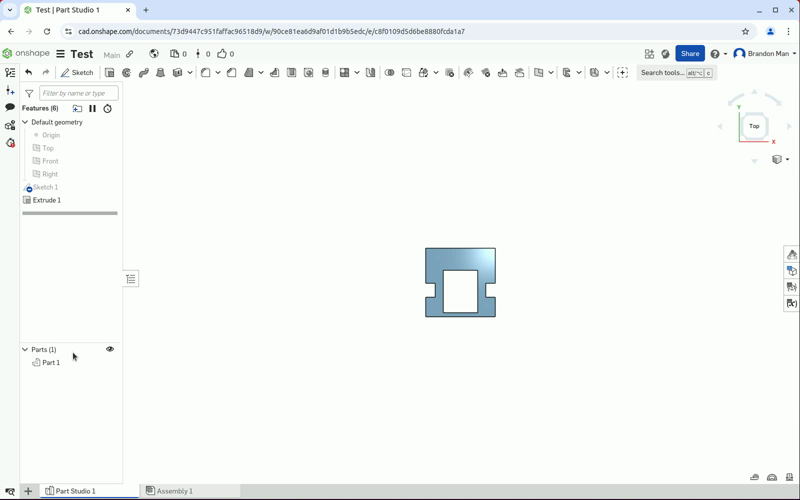
key(y)
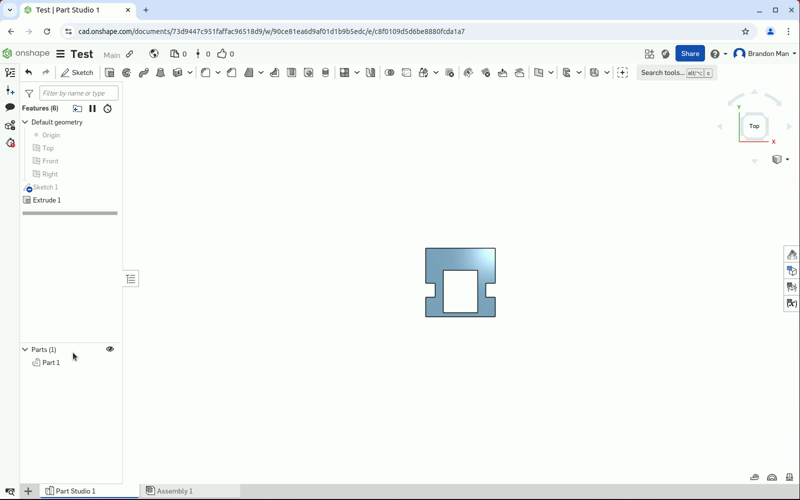
key(shift+p)
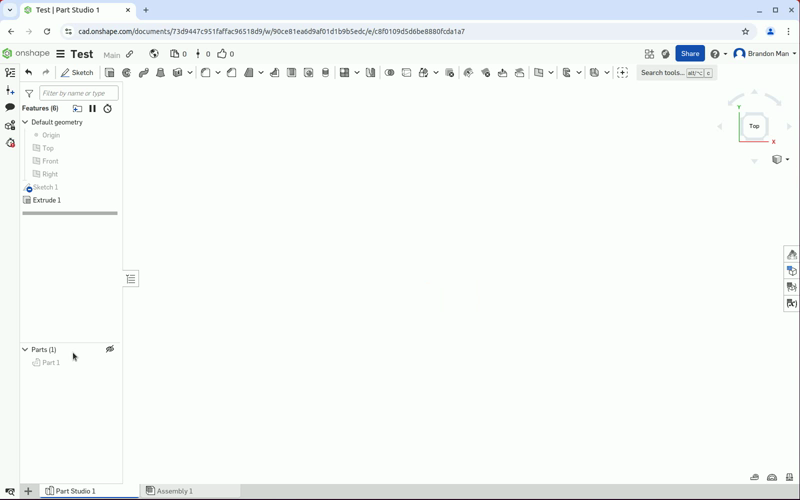
key(space)
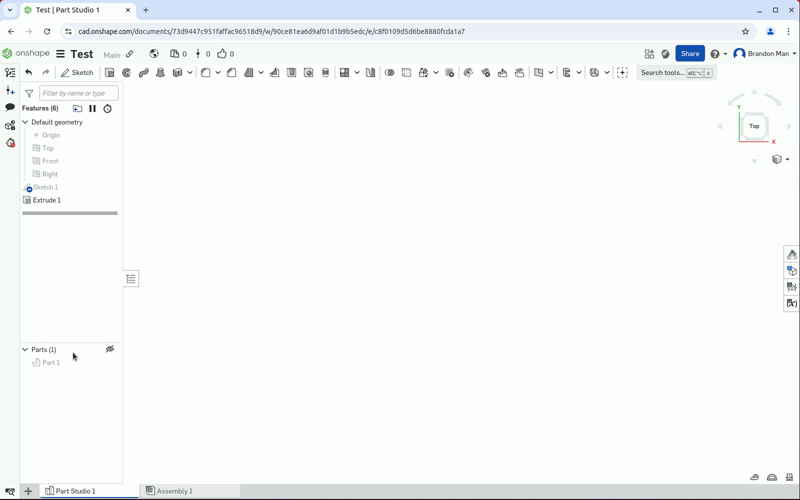
key_down(shift)
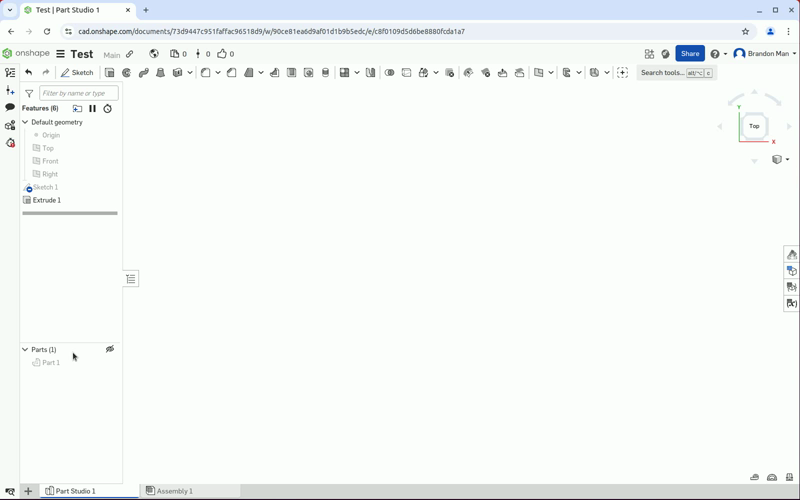
key(up)
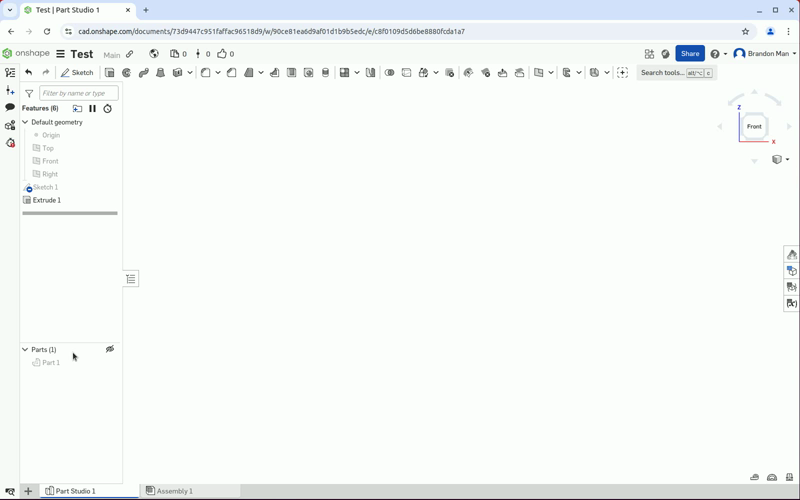
key_up(shift)
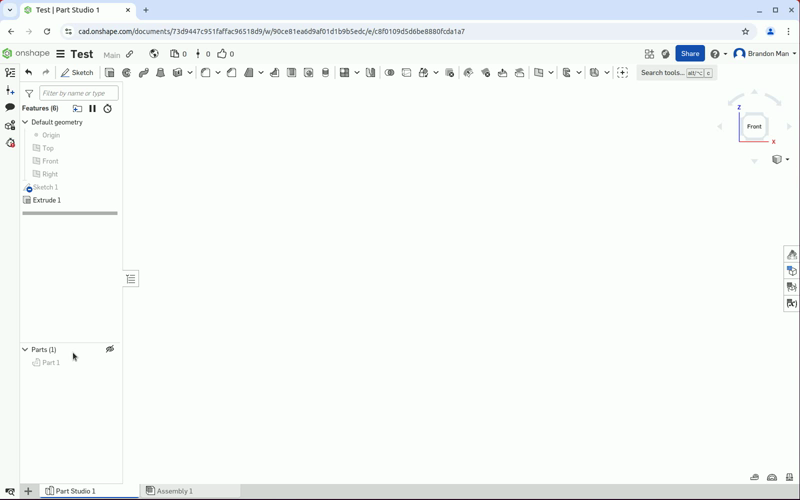
key(space)
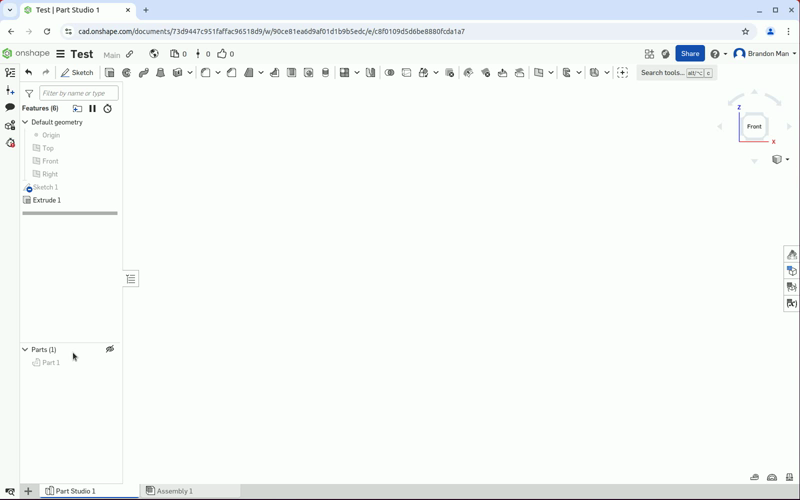
key_down(shift)
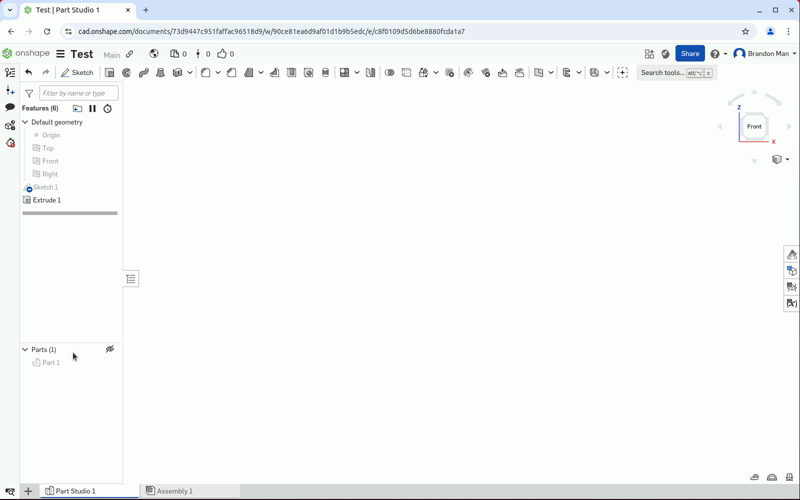
key(left)
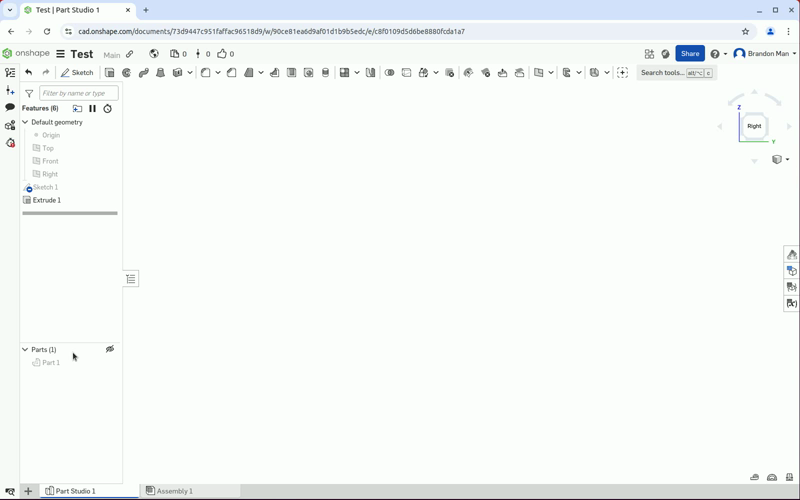
key_up(shift)
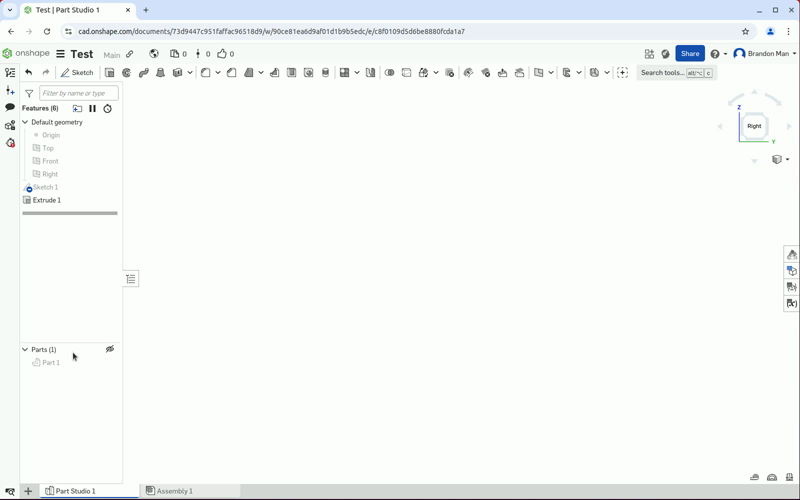
mouse_move(73, 352)
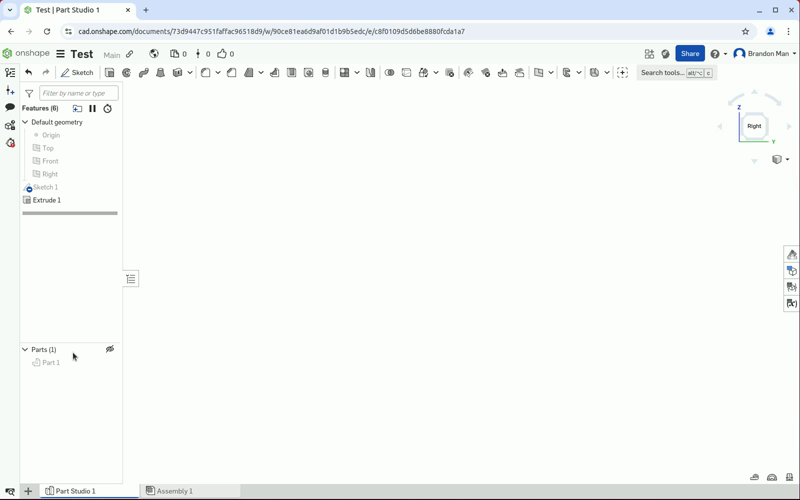
key(shift+y)
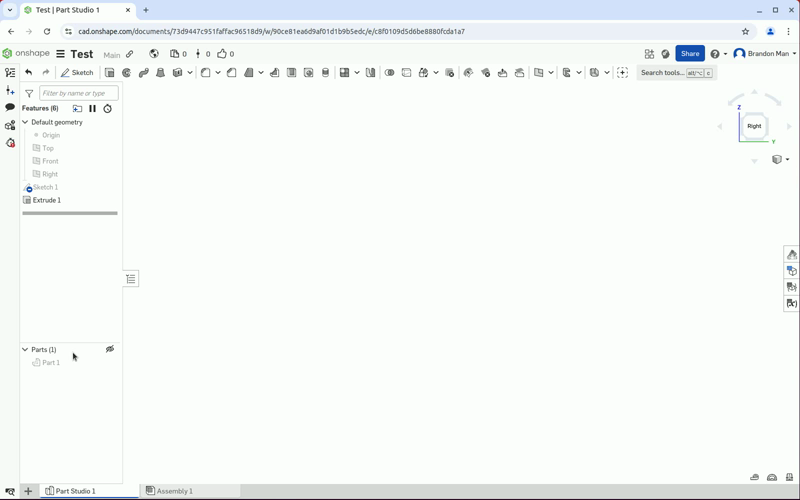
key(shift+s)
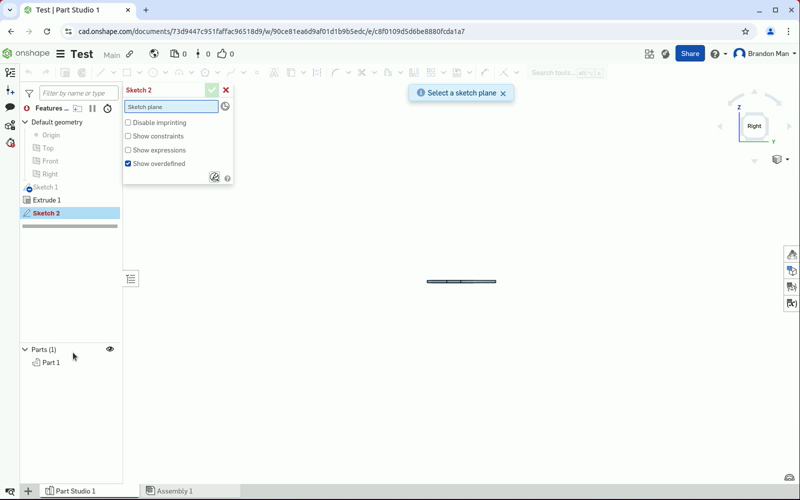
mouse_move(73, 176)
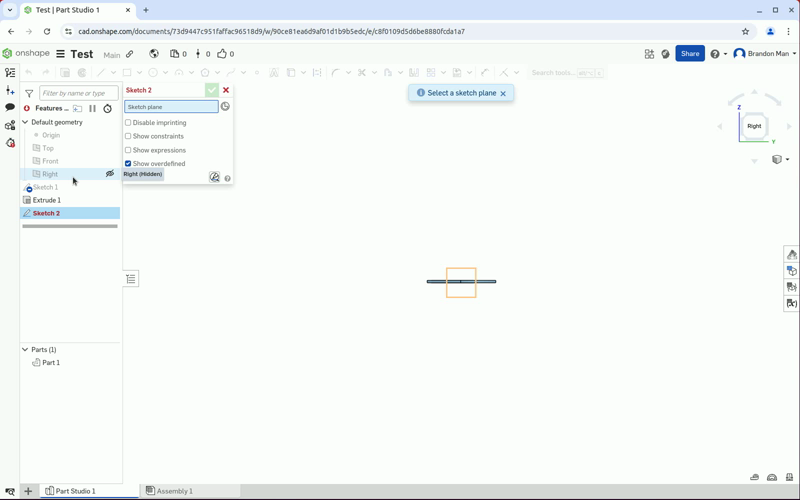
click(73, 176)
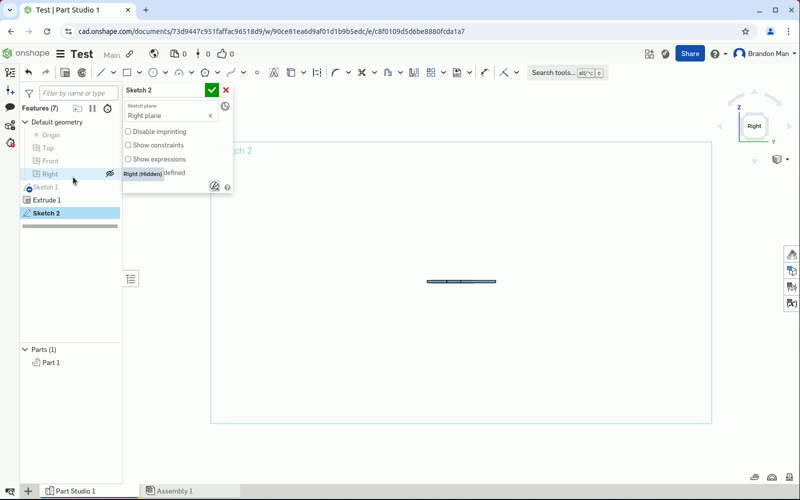
mouse_move(73, 352)
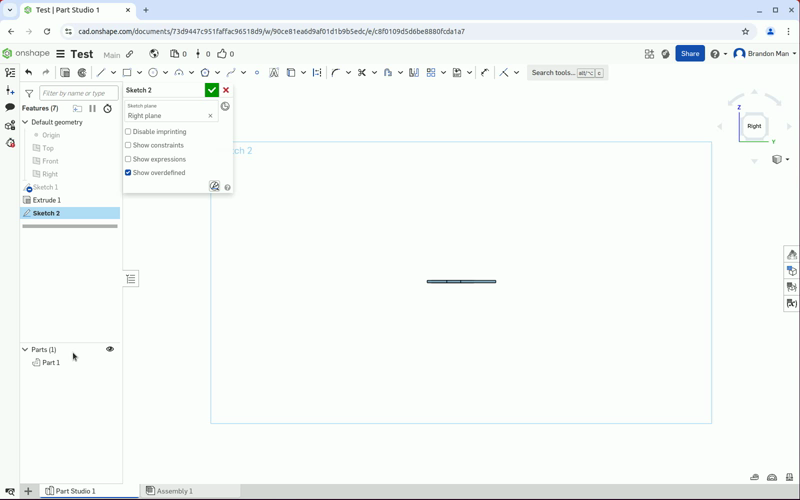
key(y)
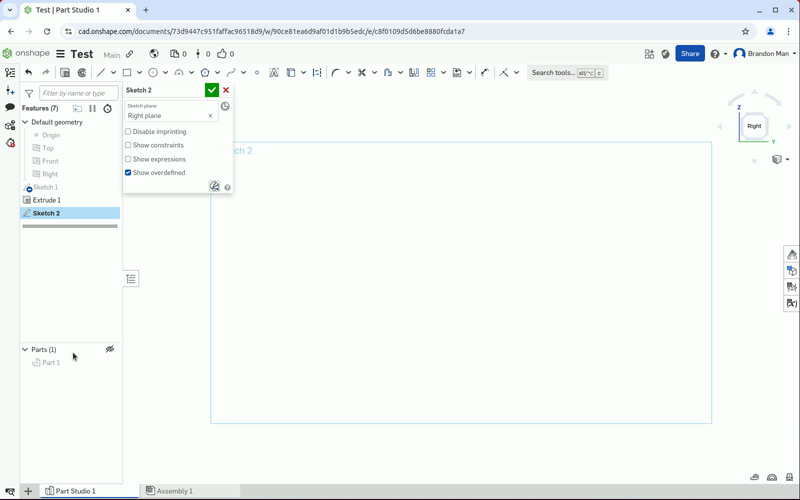
key(l)
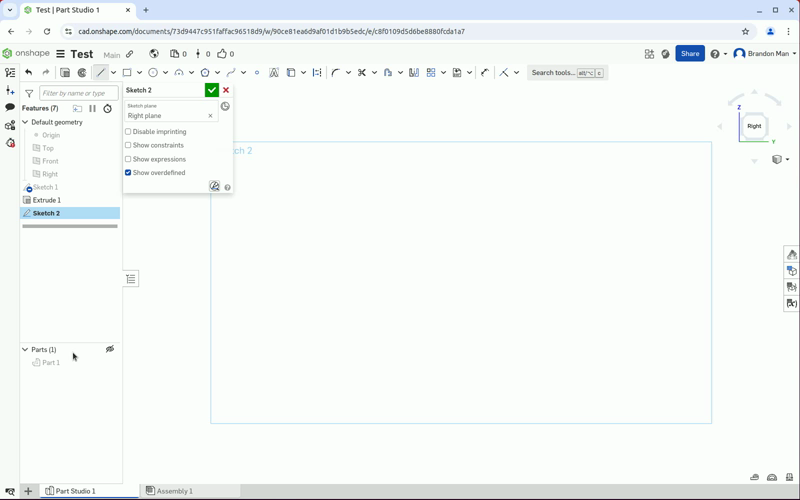
key_down(shift)
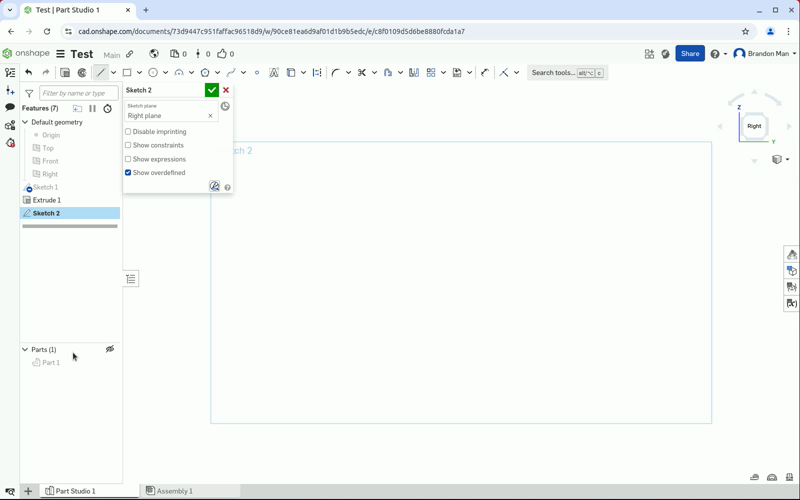
mouse_move(401, 282)
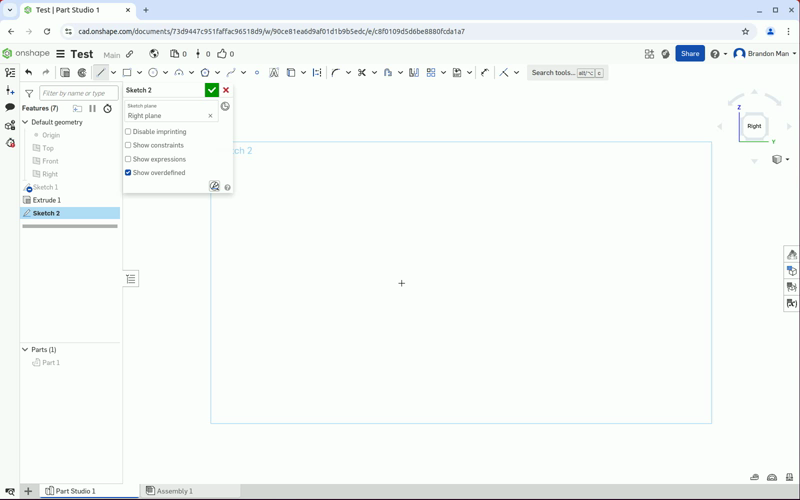
click(401, 282)
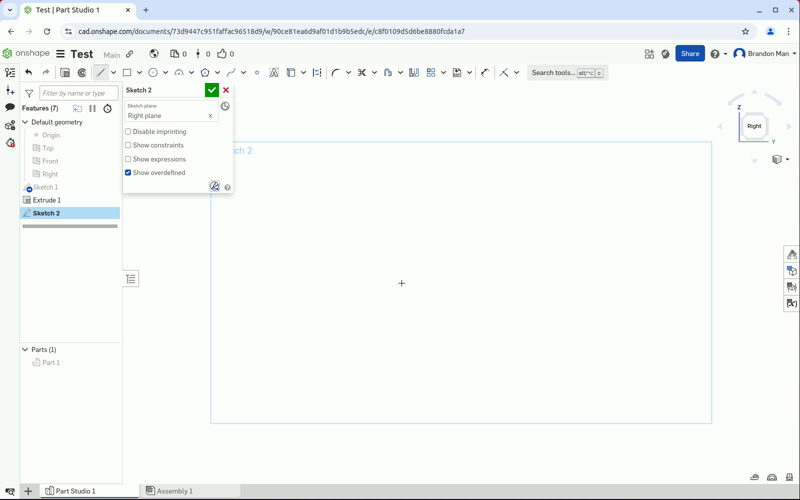
key_up(shift)
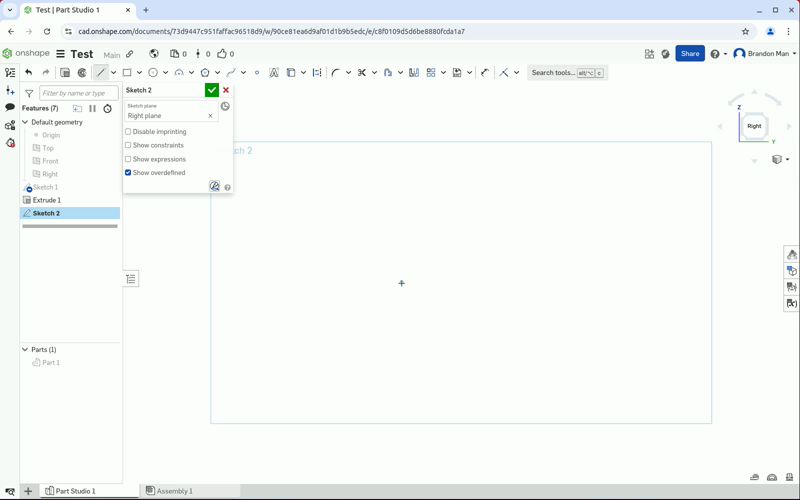
key_down(shift)
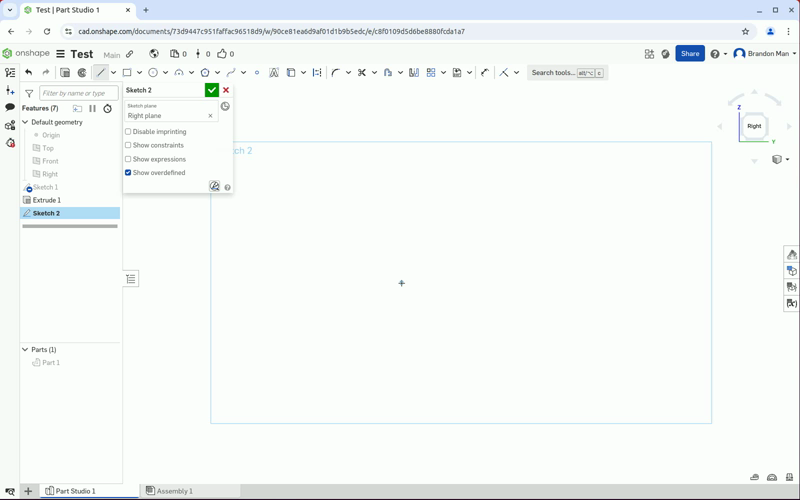
mouse_move(431, 282)
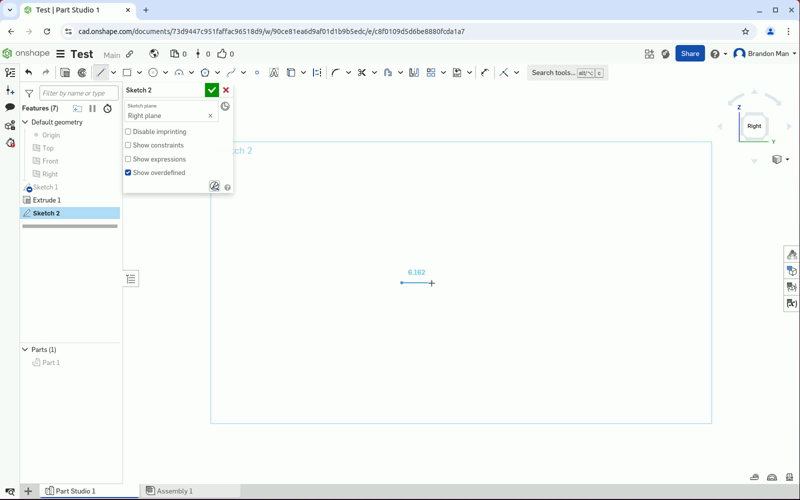
mouse_move(422, 282)
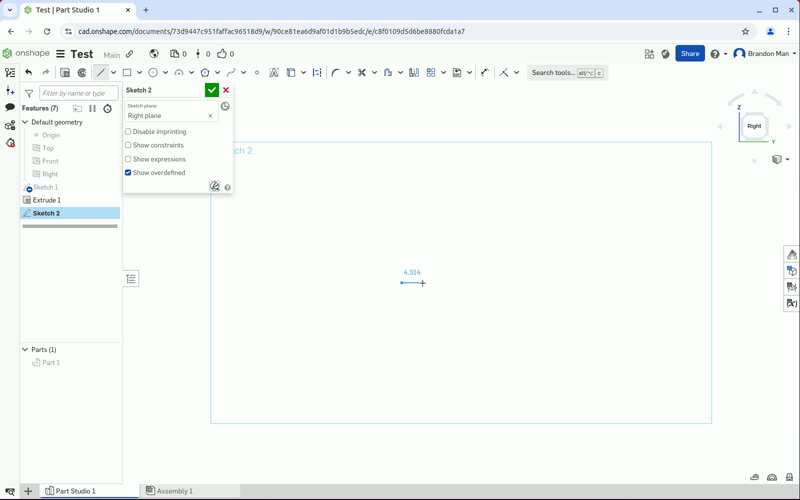
click(422, 282)
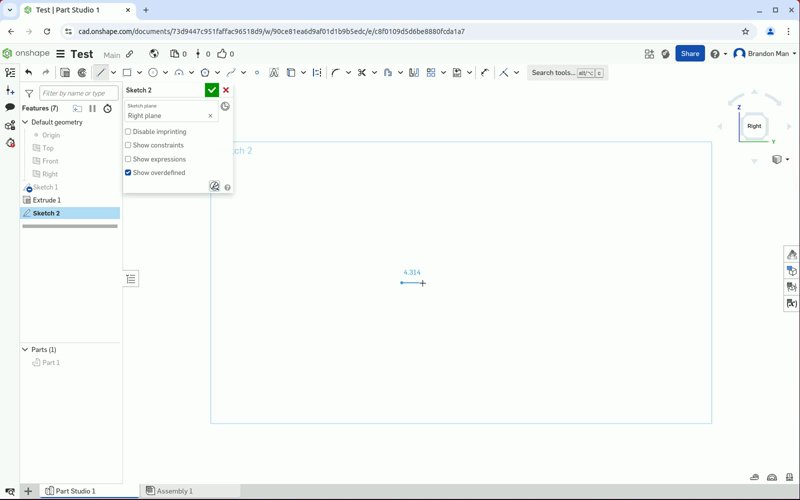
key_up(shift)
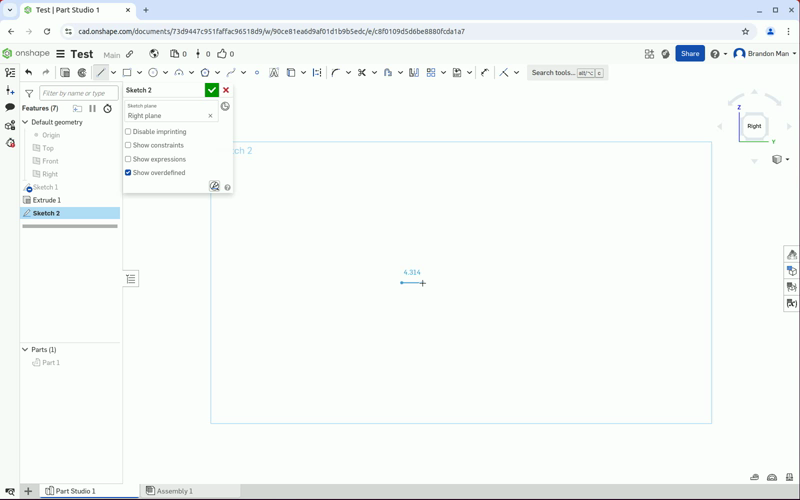
key_down(shift)
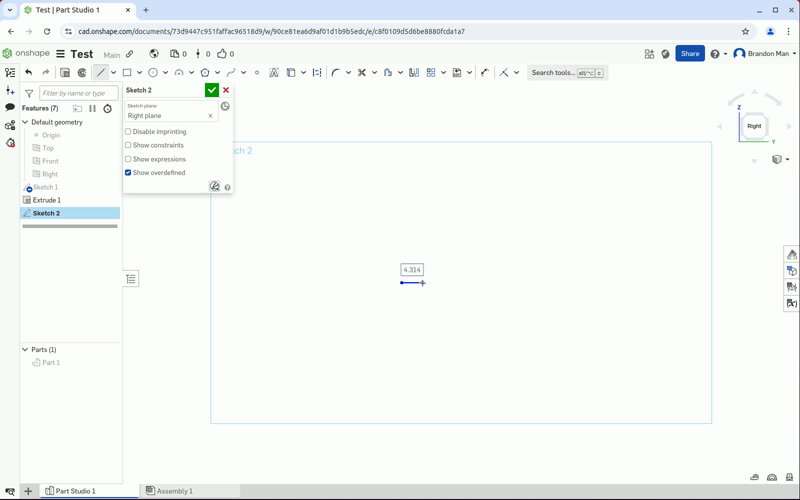
mouse_move(453, 282)
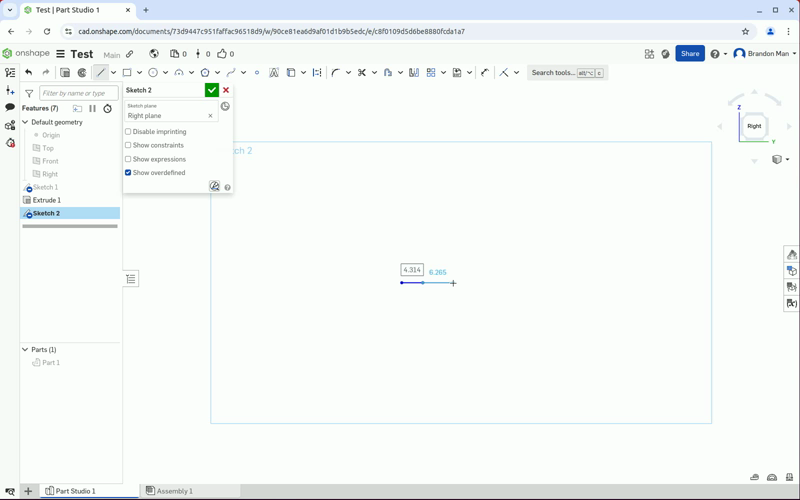
mouse_move(422, 272)
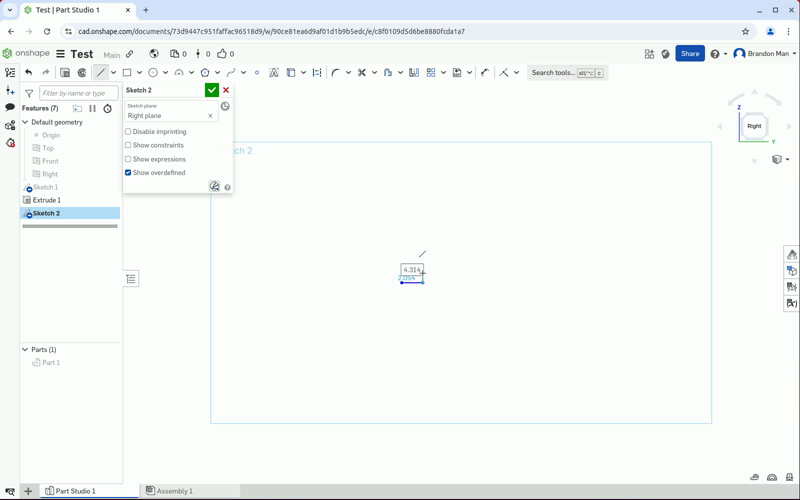
click(422, 272)
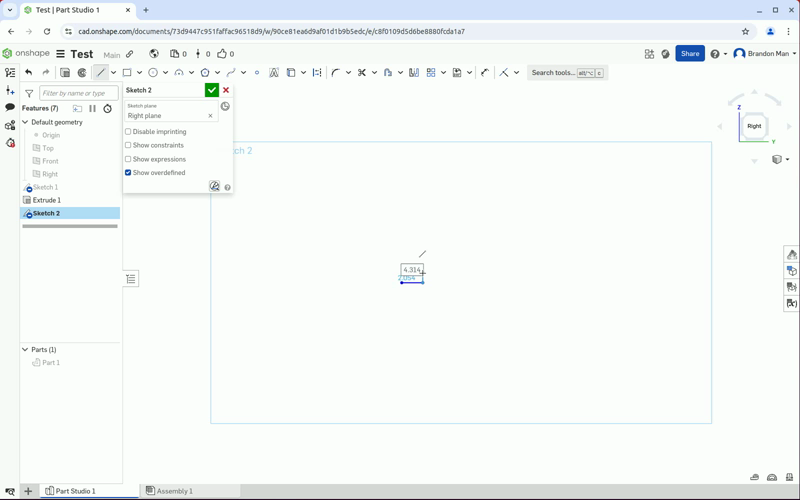
key_up(shift)
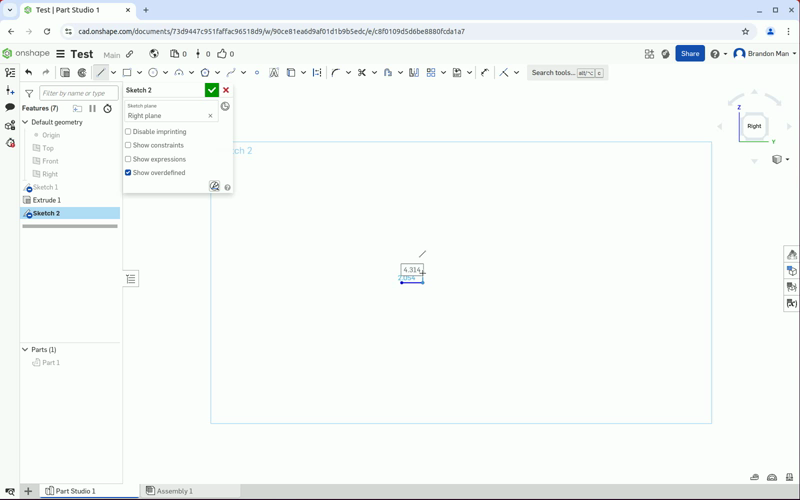
key_down(shift)
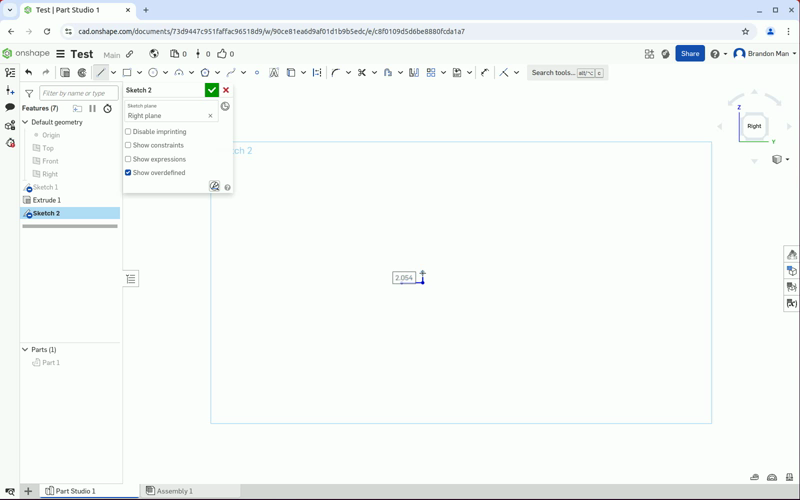
mouse_move(453, 272)
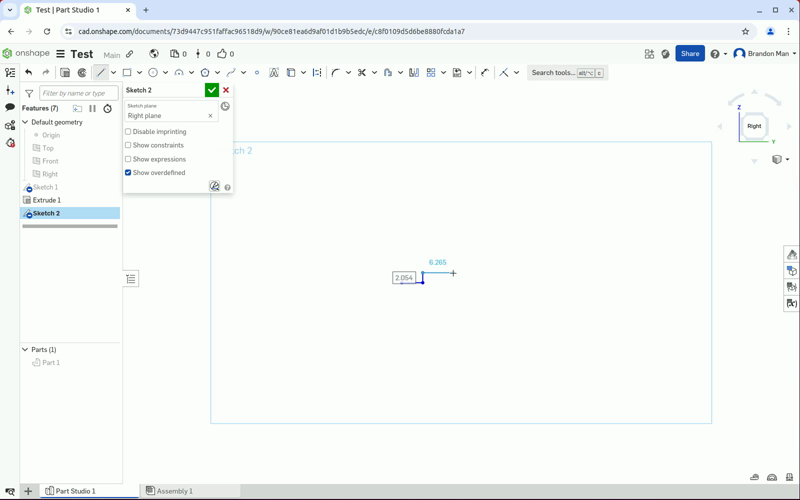
mouse_move(401, 272)
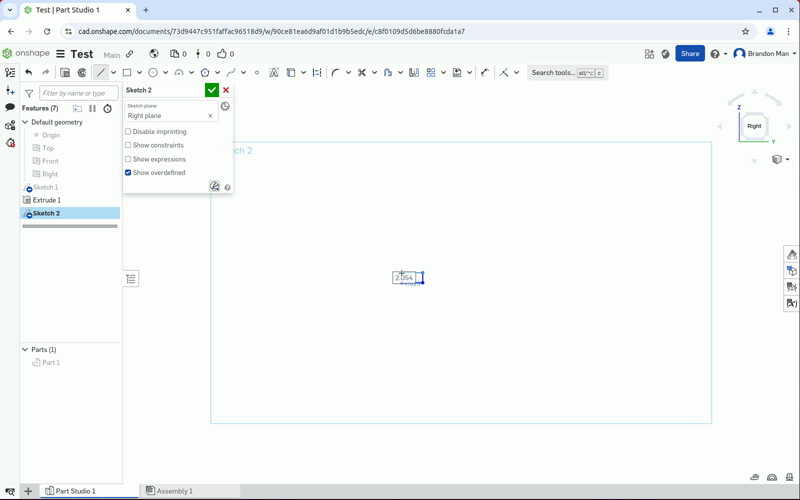
click(401, 272)
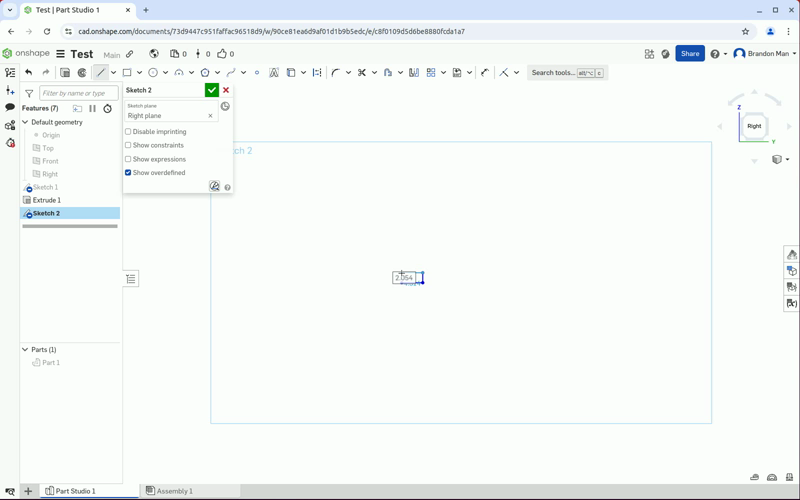
key_up(shift)
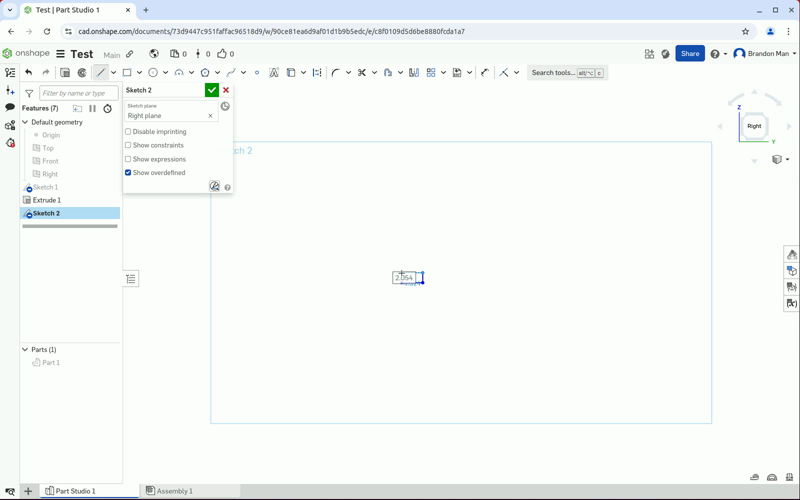
mouse_move(431, 272)
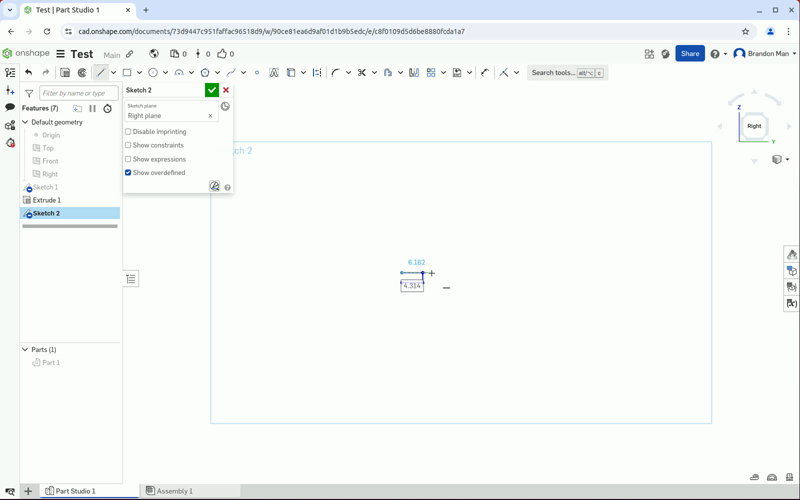
key_down(shift)
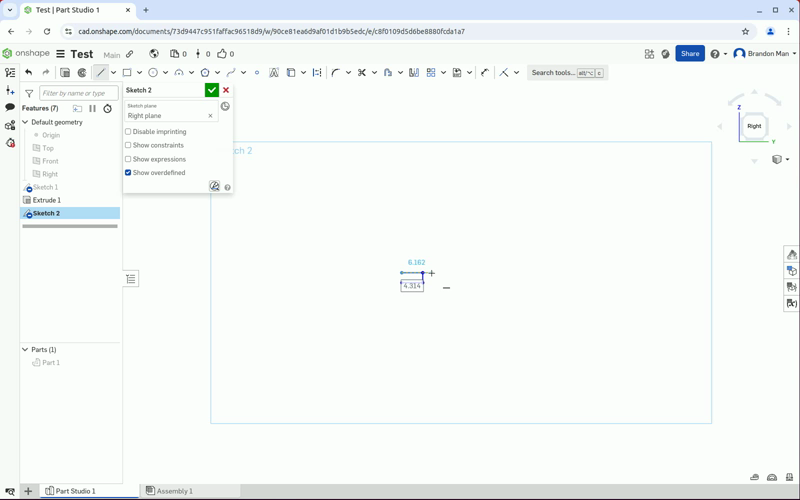
mouse_move(401, 282)
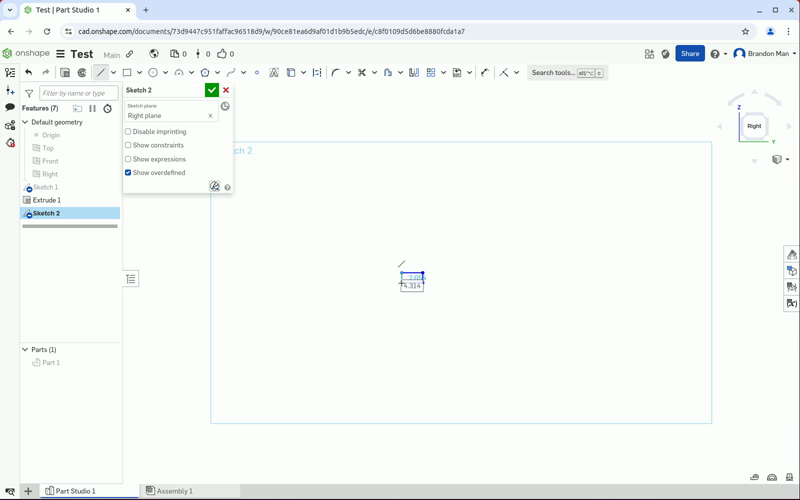
key_up(shift)
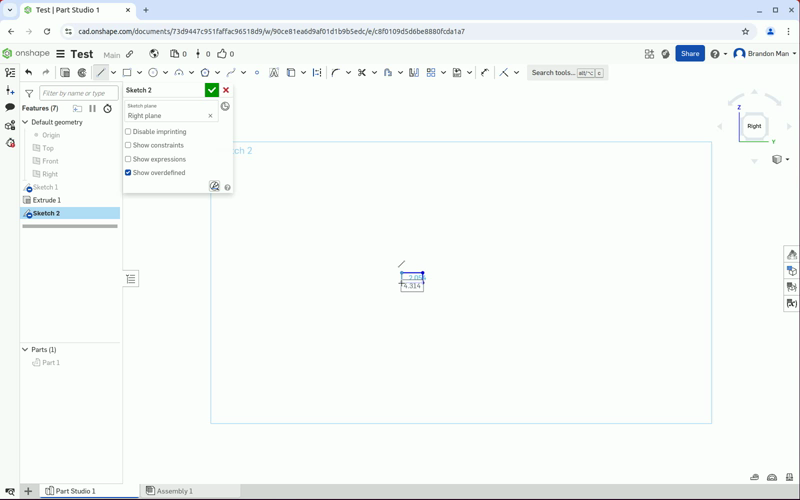
click(401, 282)
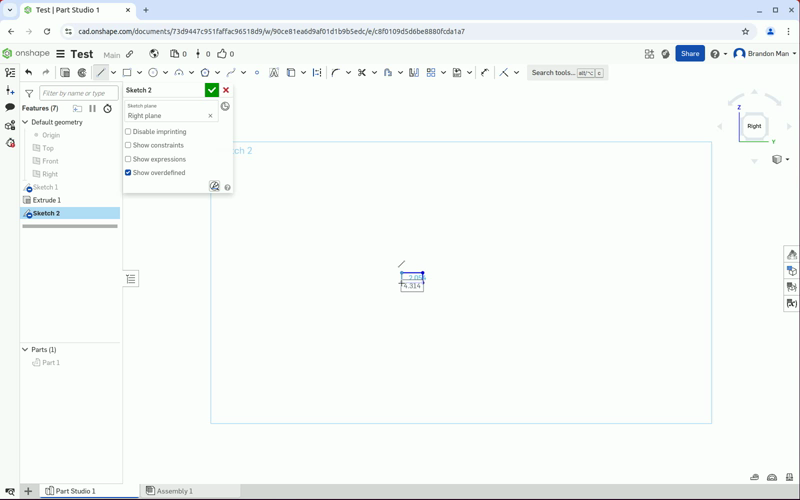
key(esc)
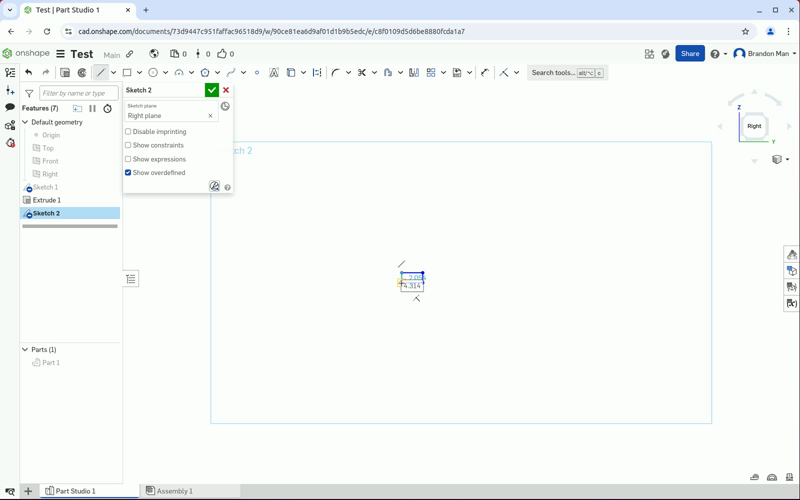
key(c)
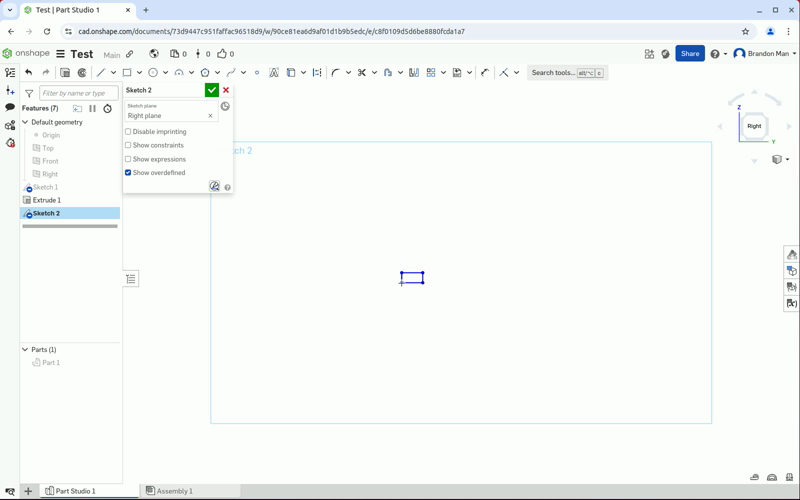
key_down(shift)
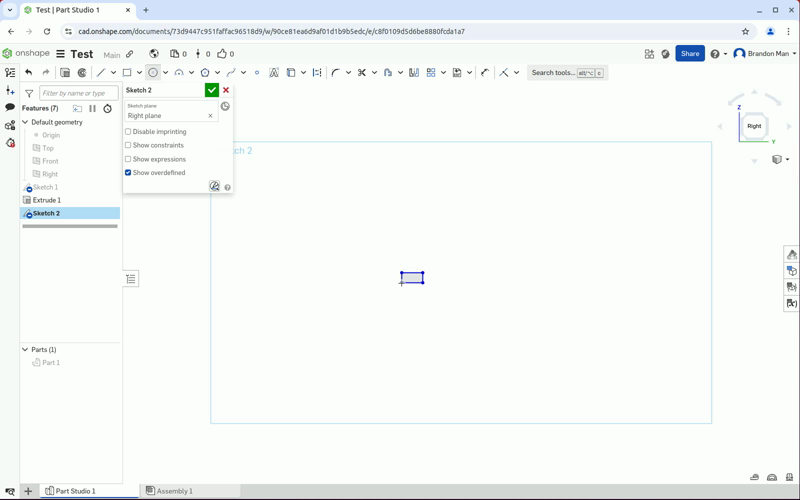
mouse_move(412, 279)
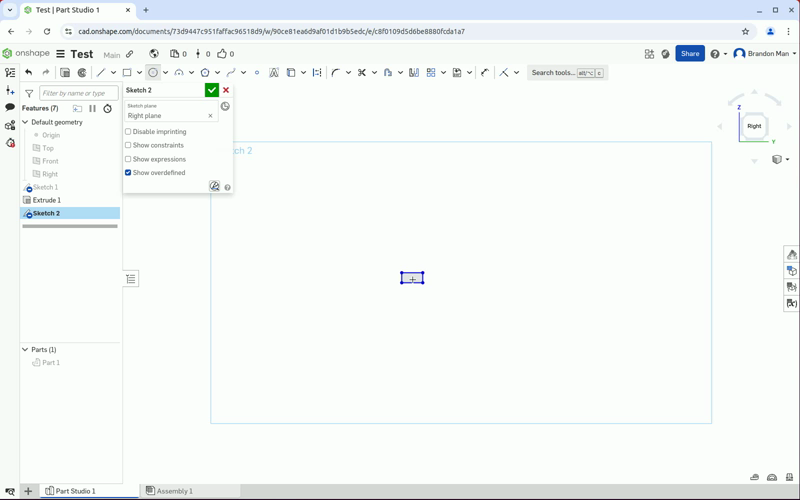
click(412, 279)
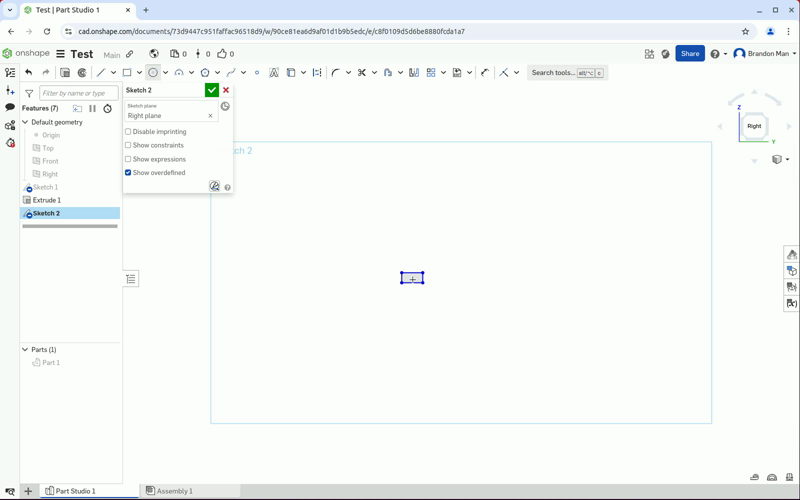
key_up(shift)
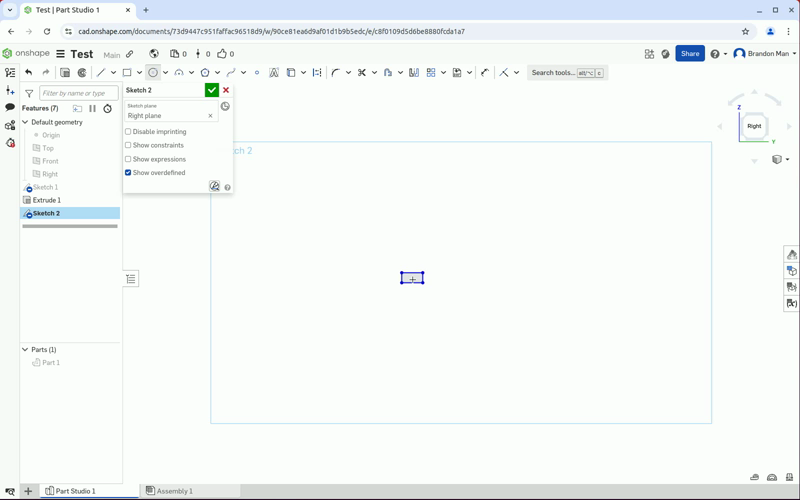
mouse_move(413, 279)
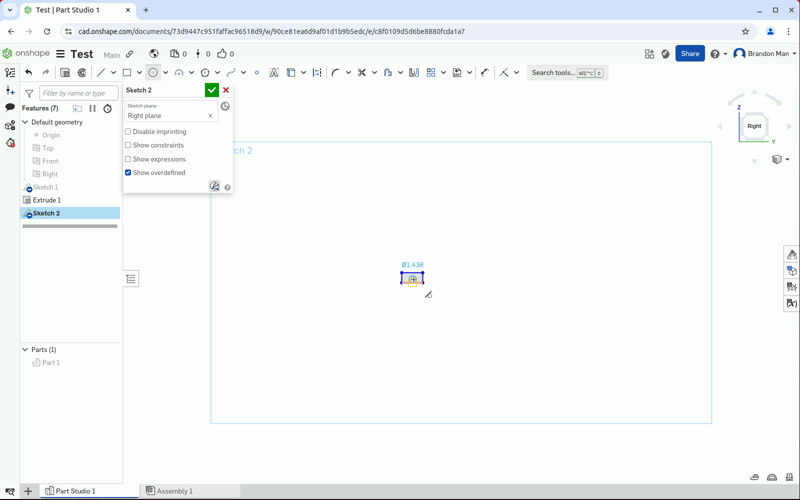
scroll(6)
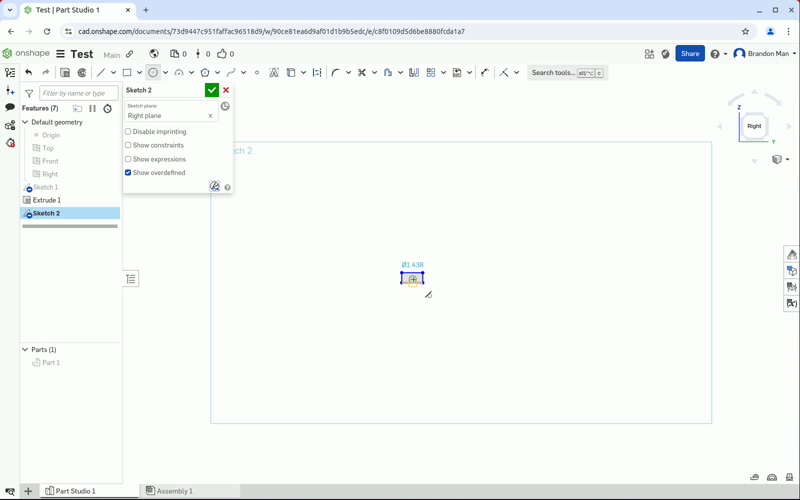
scroll(6)
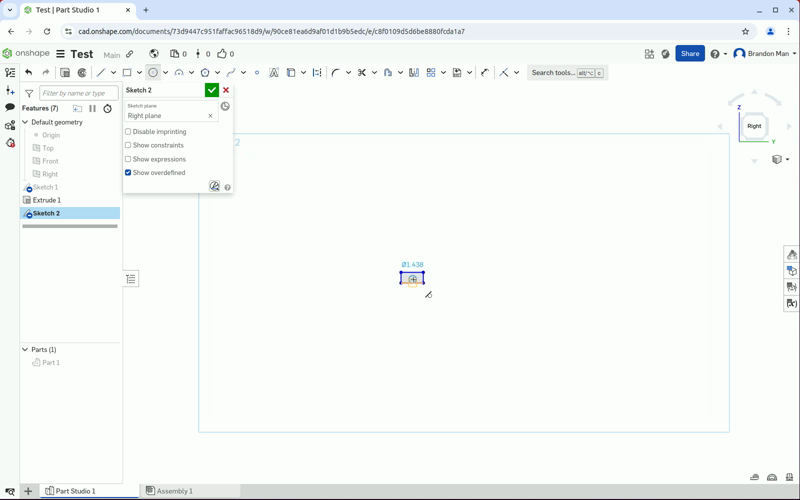
scroll(6)
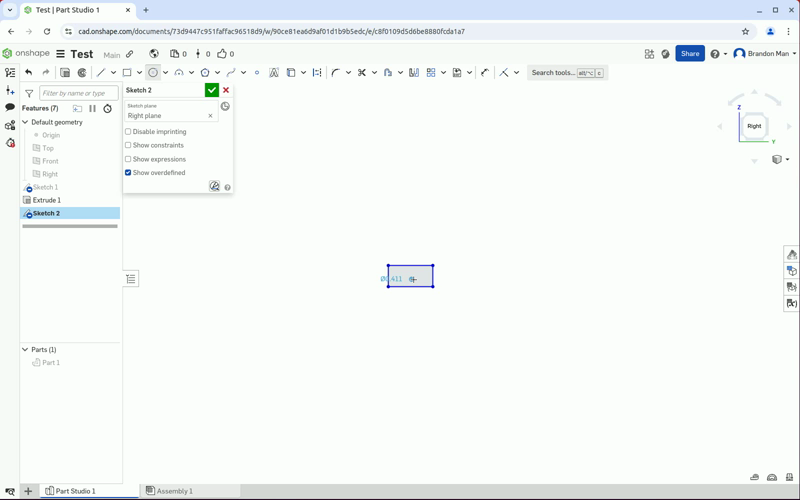
scroll(6)
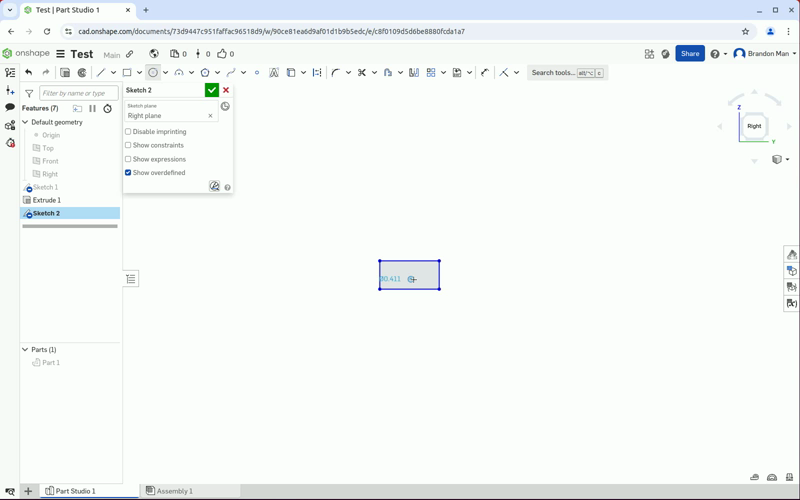
scroll(6)
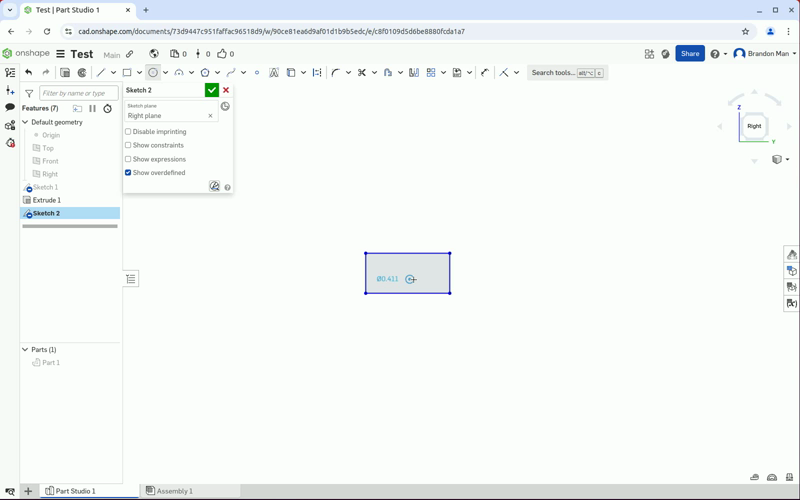
scroll(6)
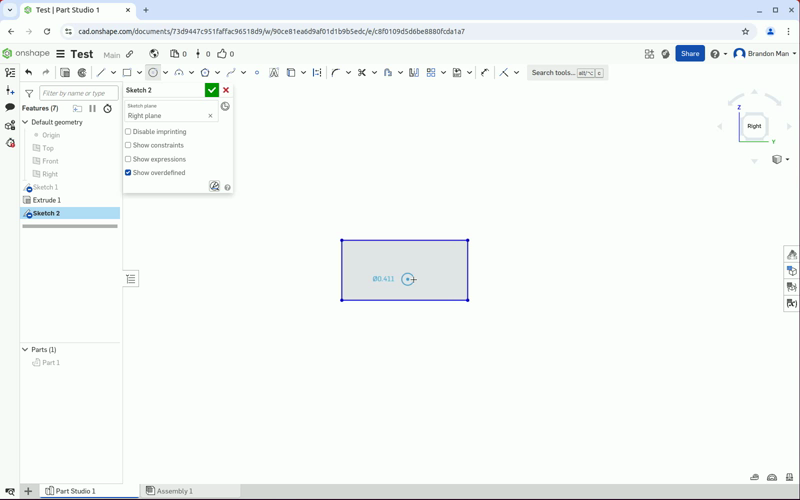
scroll(6)
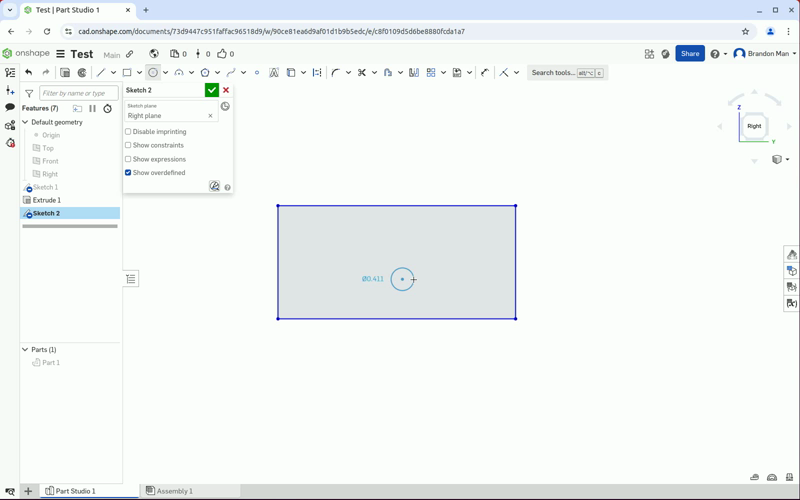
click(413, 279)
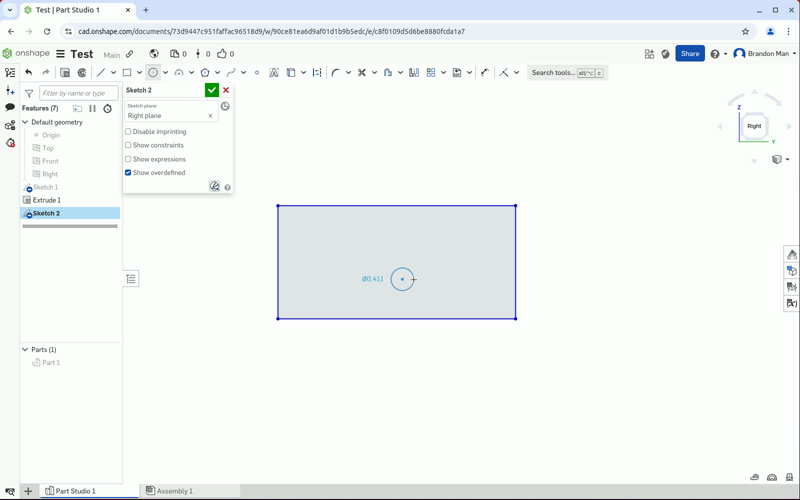
scroll(-6)
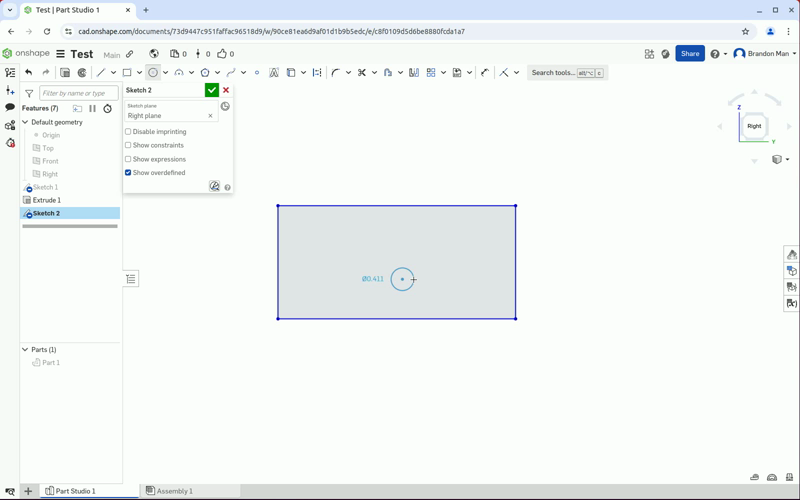
scroll(-6)
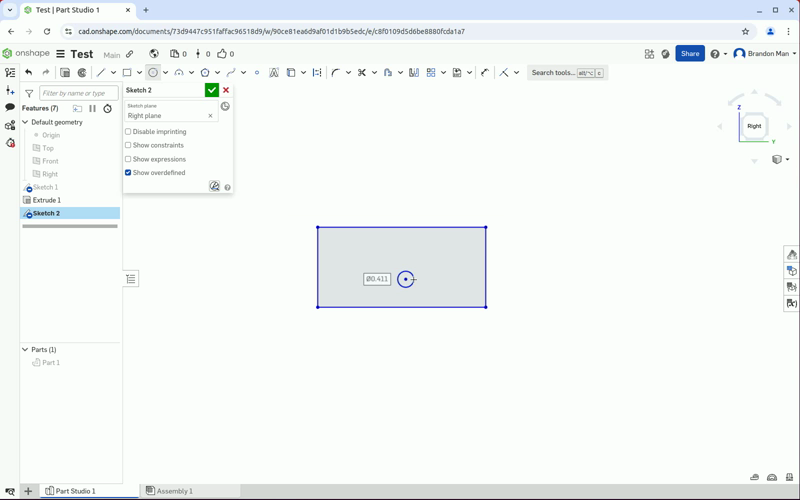
scroll(-6)
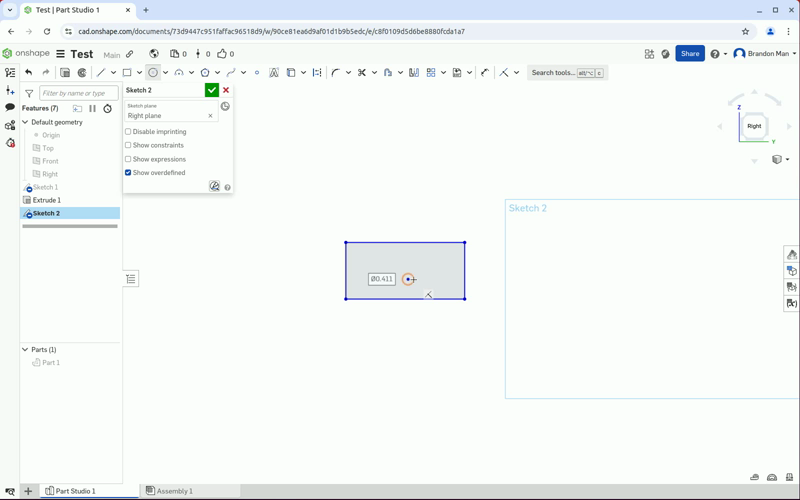
scroll(-6)
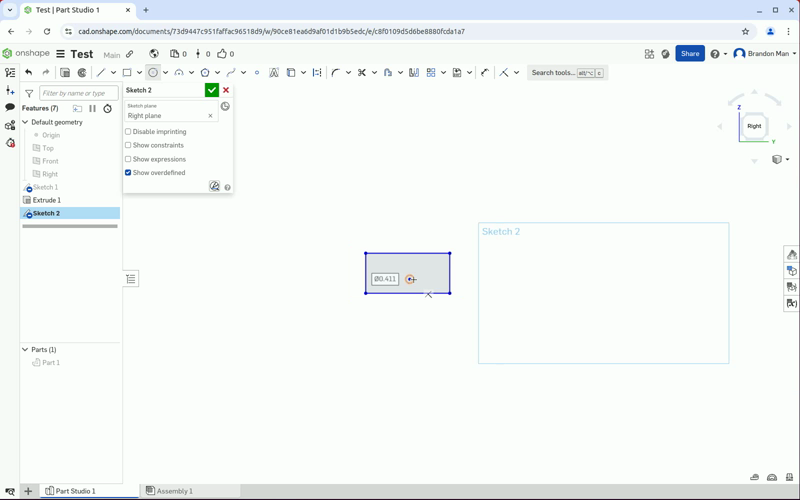
scroll(-6)
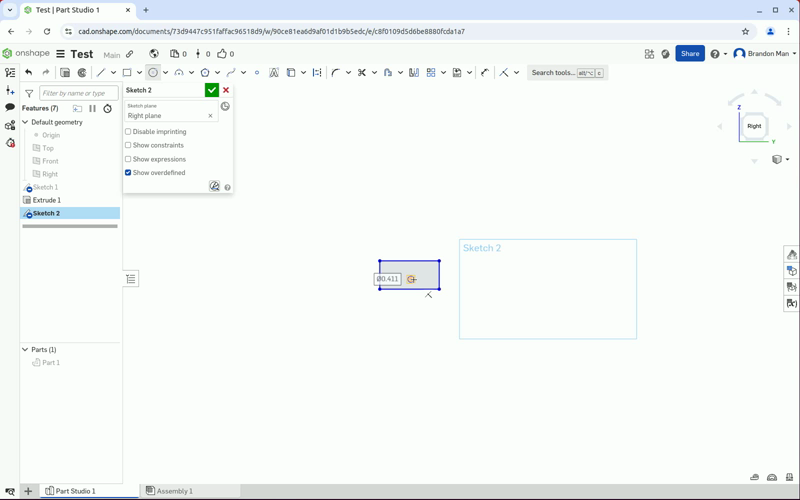
scroll(-6)
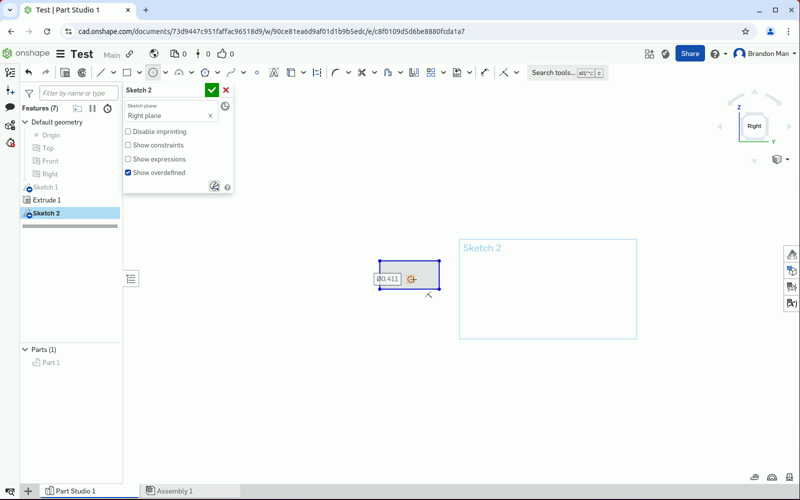
scroll(-6)
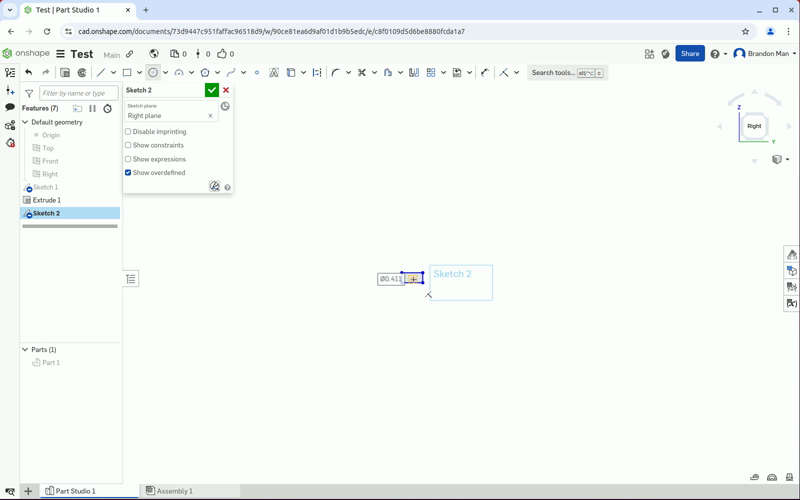
key(esc)
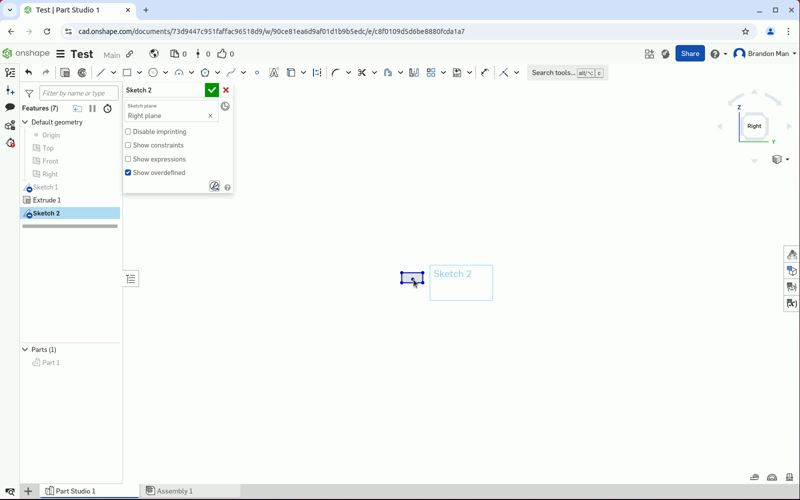
mouse_move(406, 277)
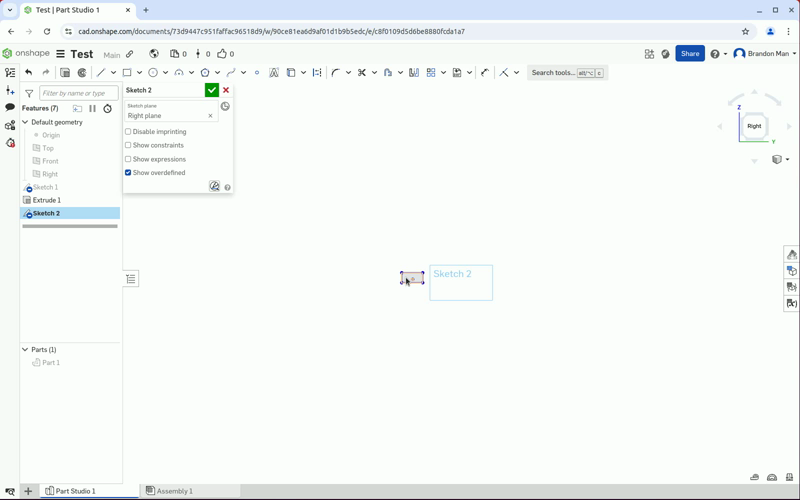
scroll(6)
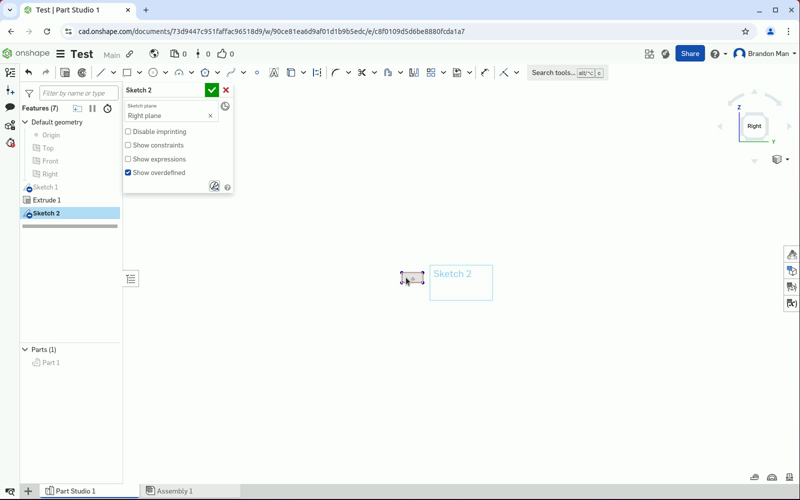
scroll(6)
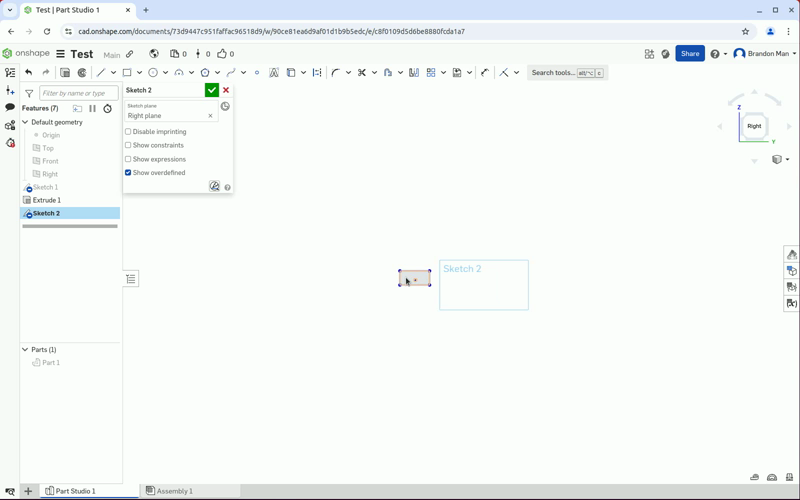
scroll(6)
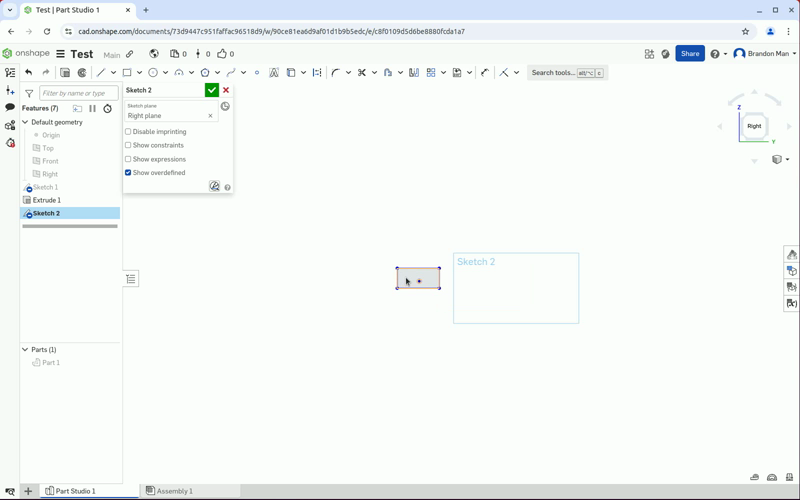
scroll(6)
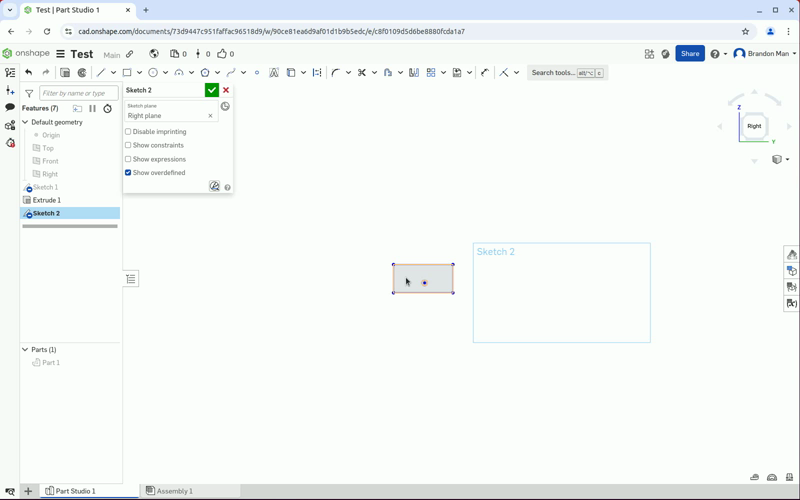
scroll(6)
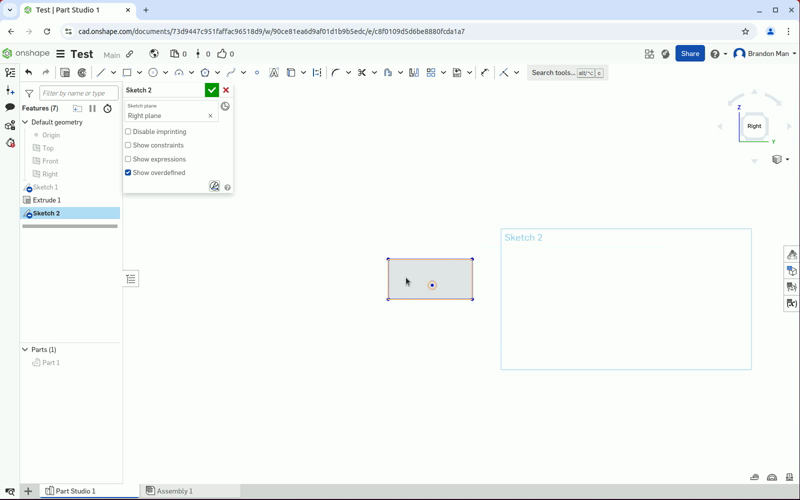
scroll(6)
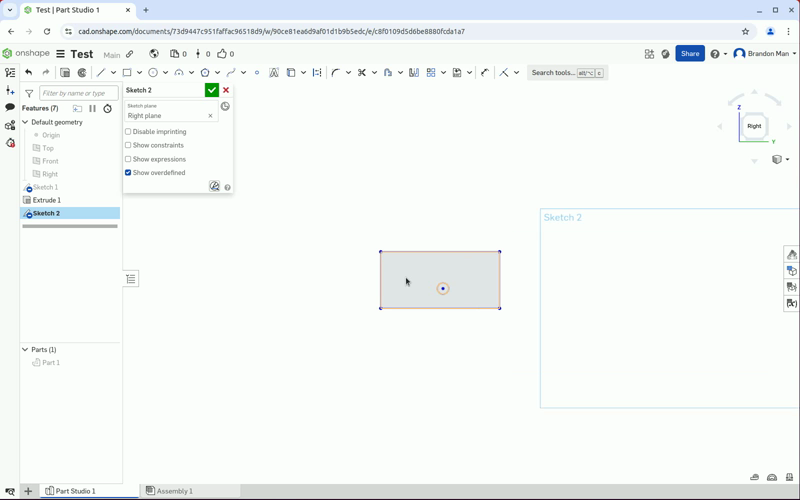
scroll(6)
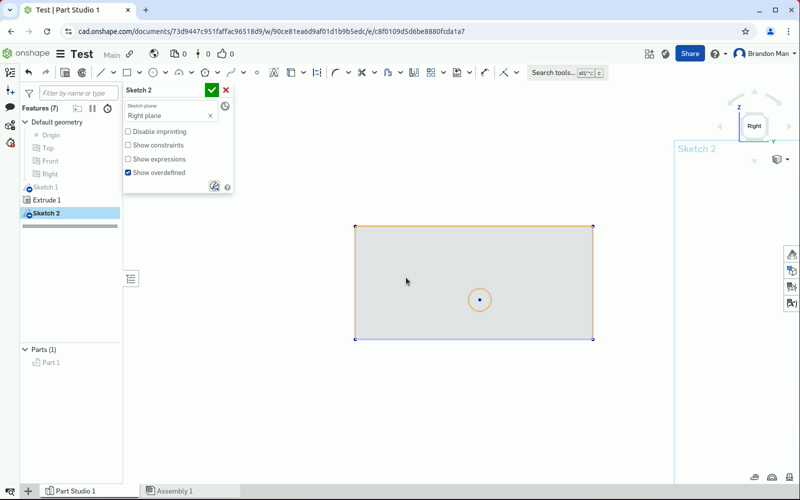
click(406, 277)
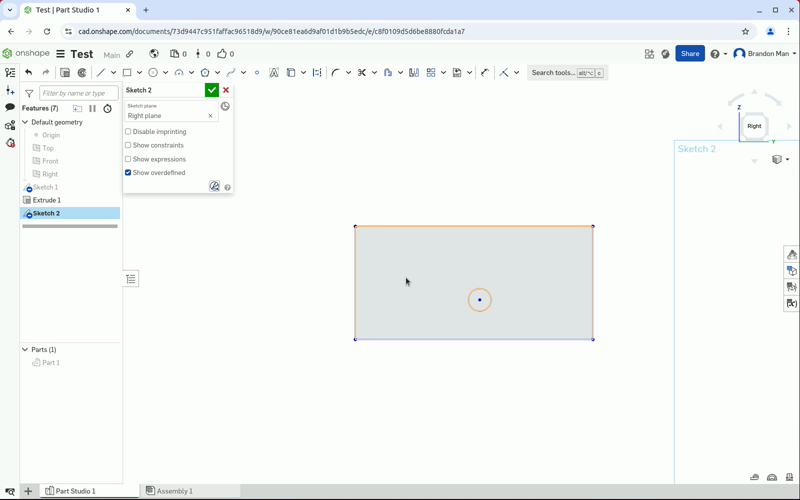
scroll(-6)
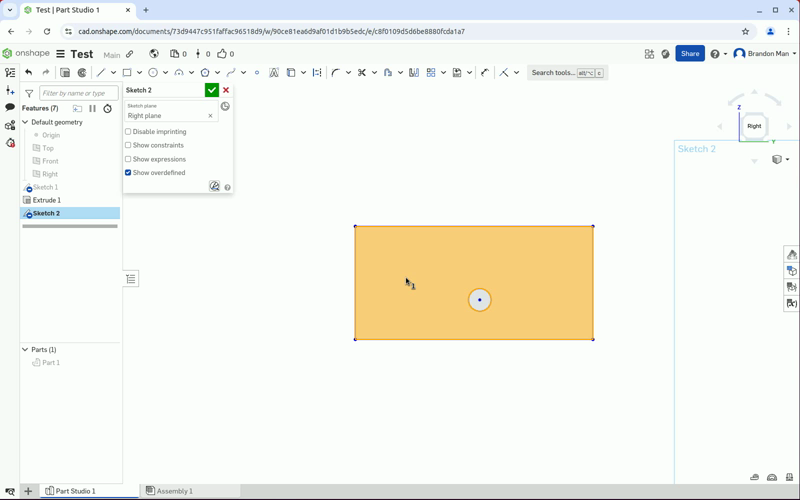
scroll(-6)
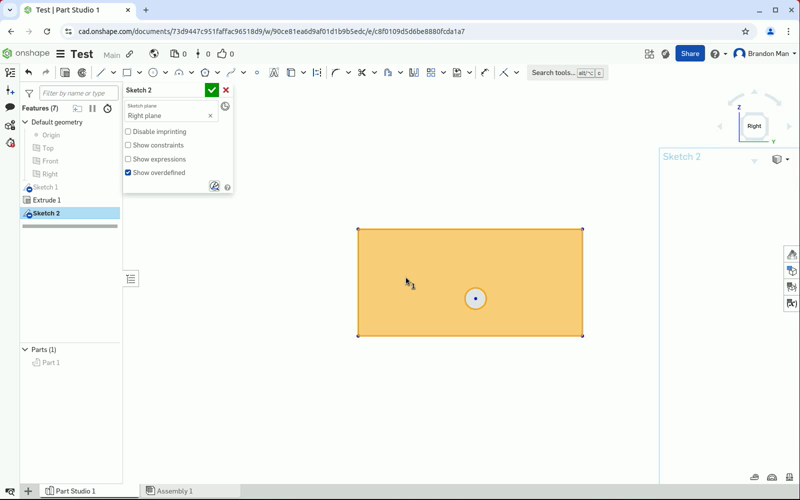
scroll(-6)
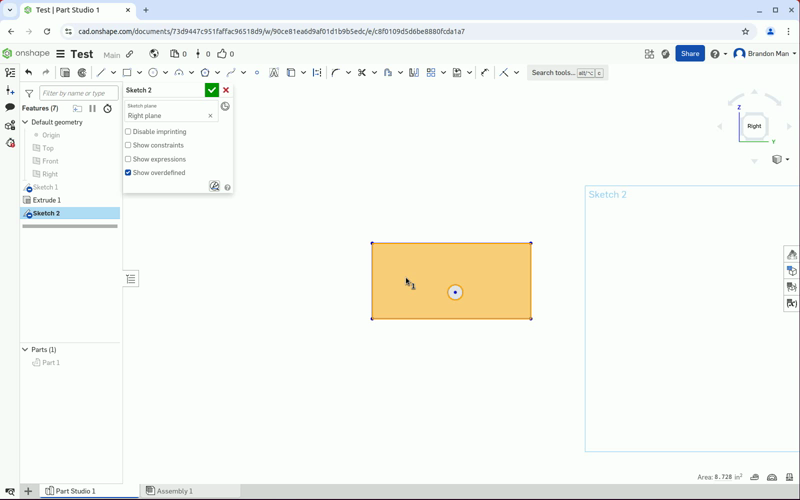
scroll(-6)
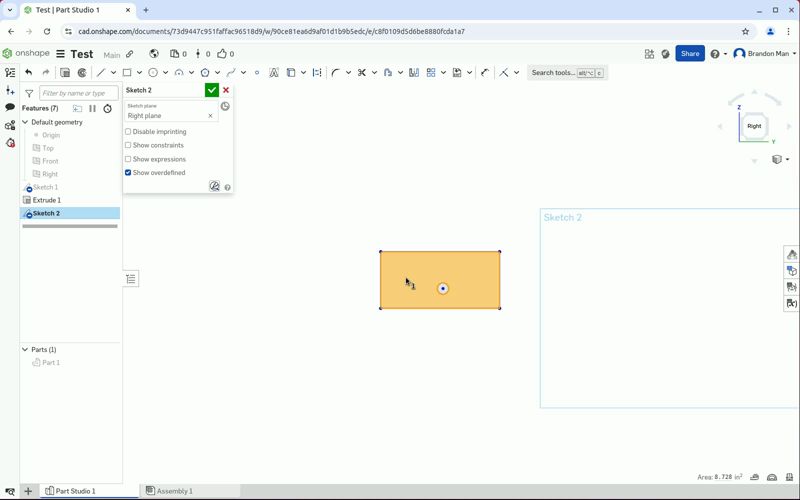
scroll(-6)
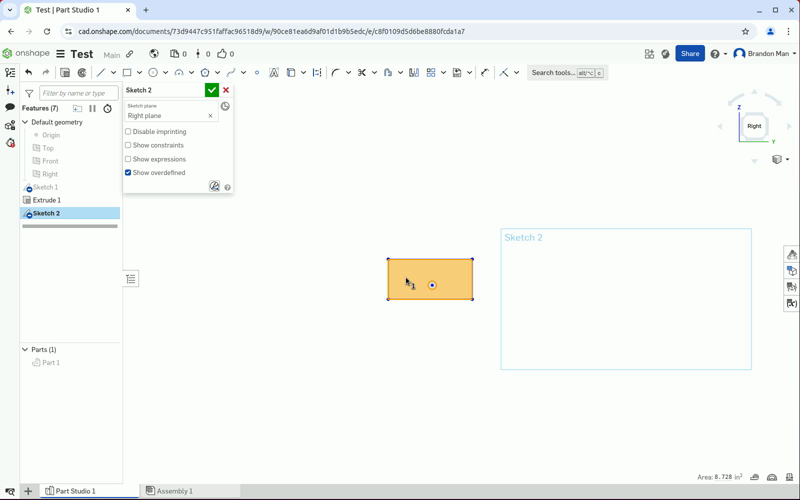
scroll(-6)
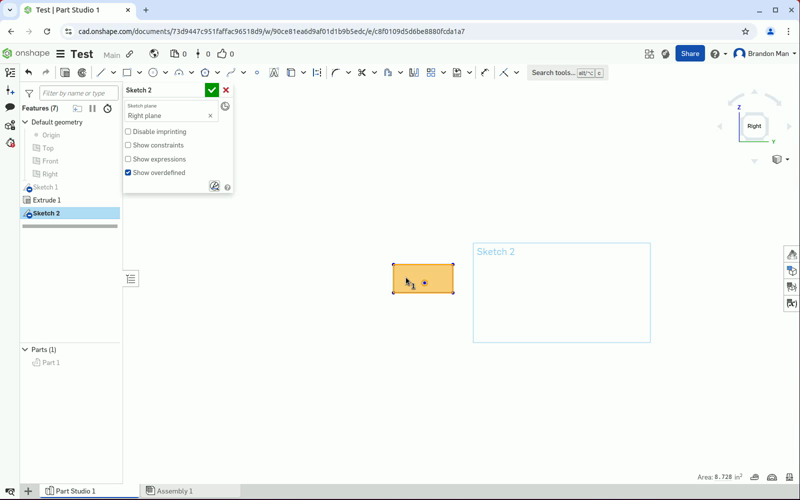
scroll(-6)
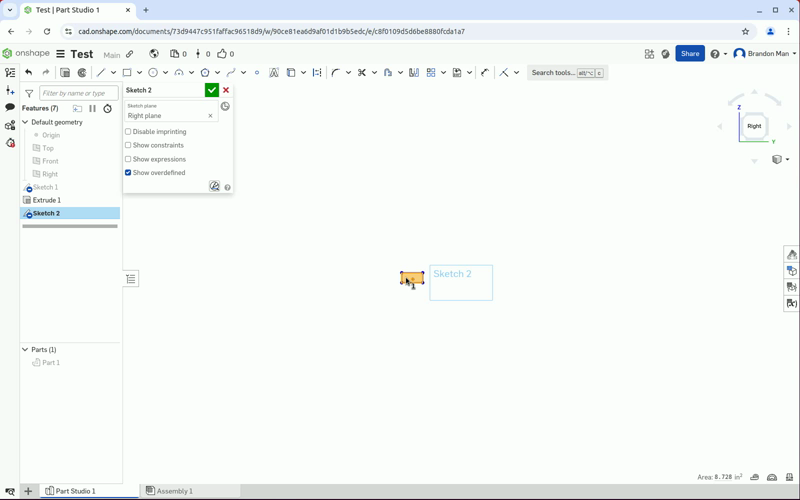
mouse_move(73, 352)
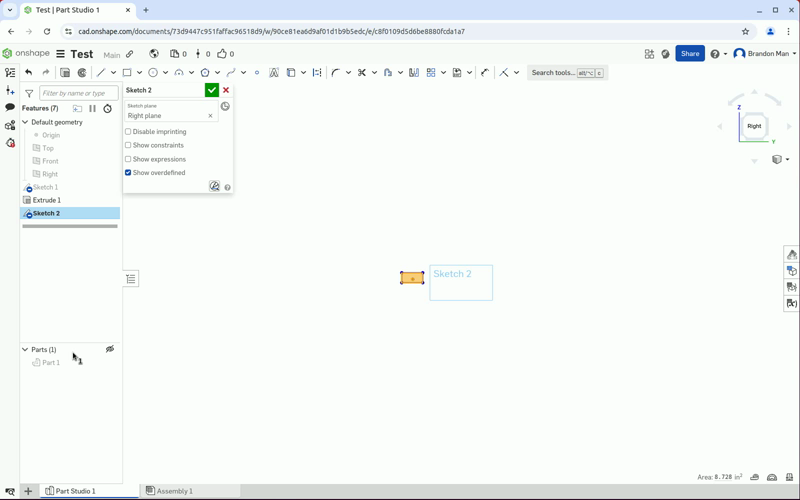
key(shift+y)
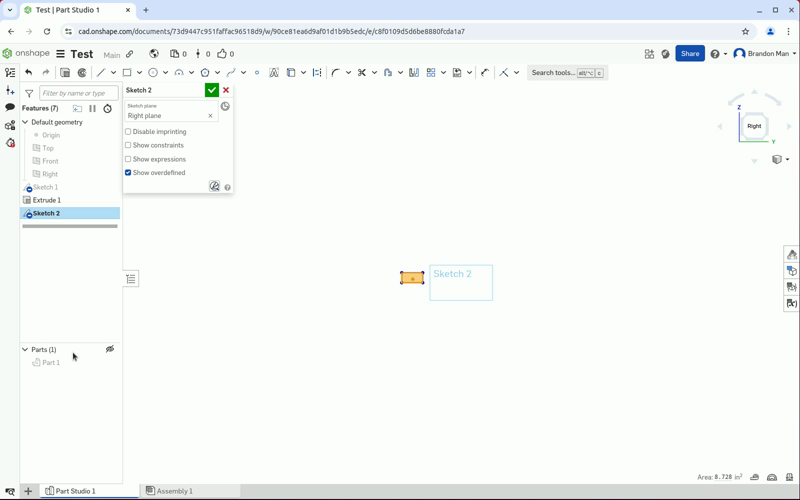
key(shift+e)
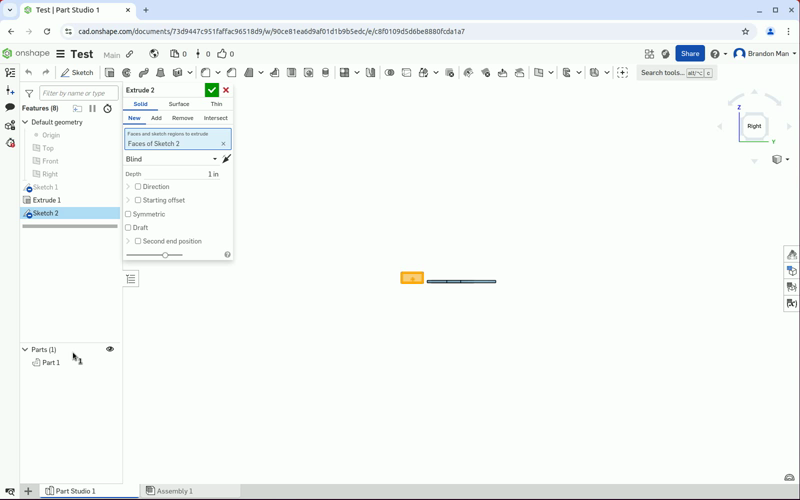
mouse_move(143, 106)
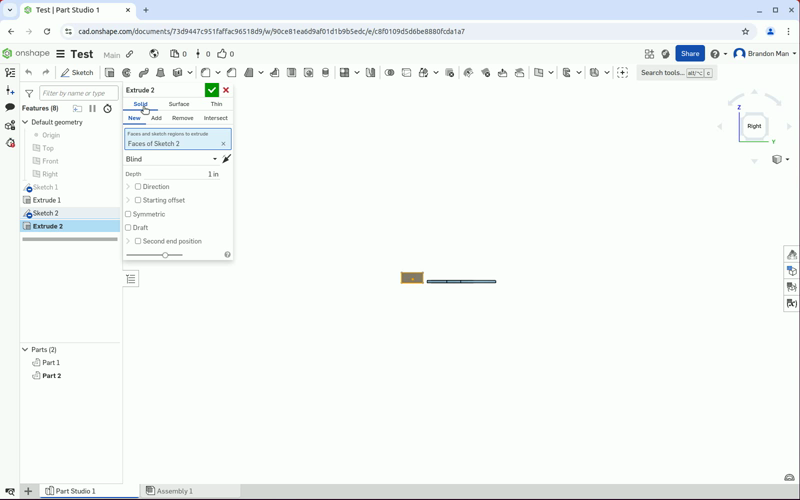
click(143, 106)
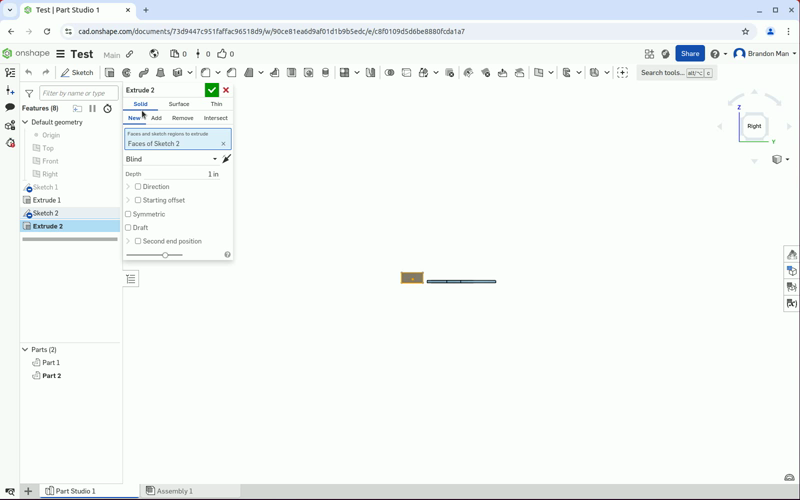
mouse_move(137, 120)
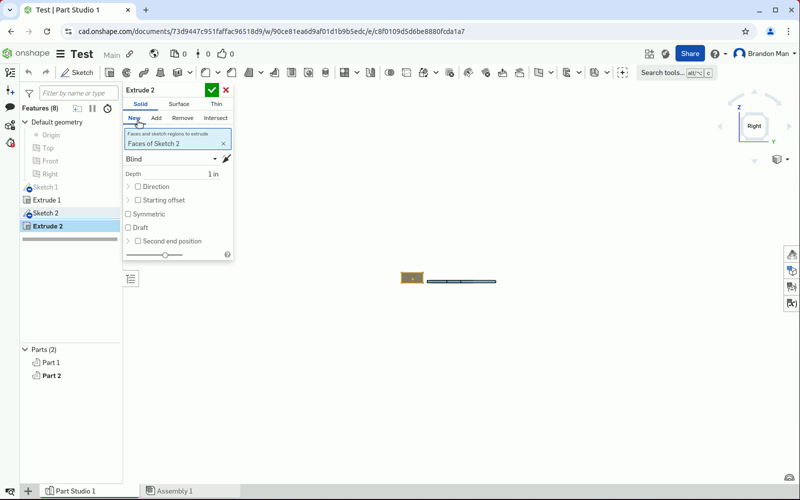
click(137, 120)
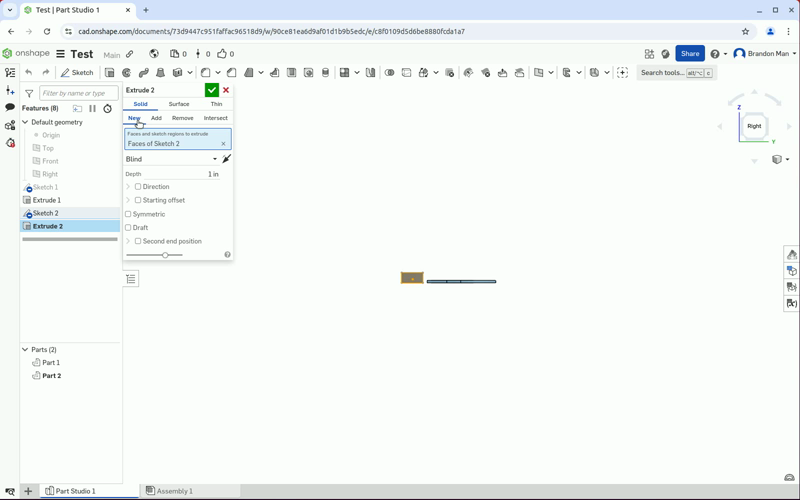
key(tab, 4)
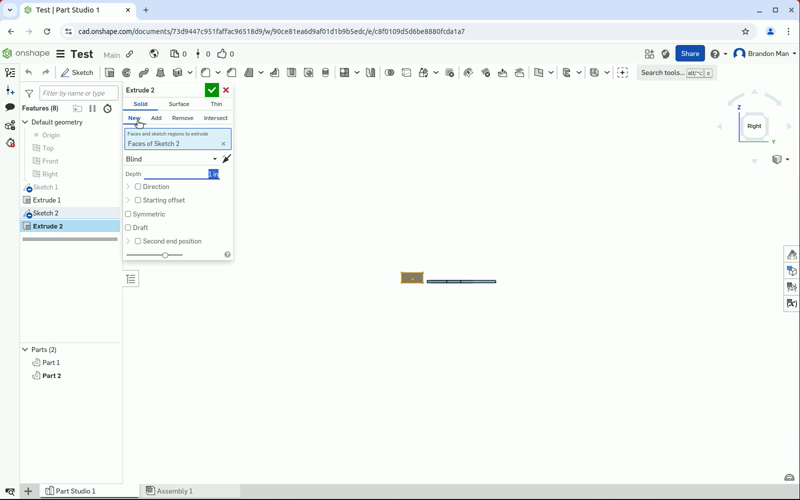
text(0.481)
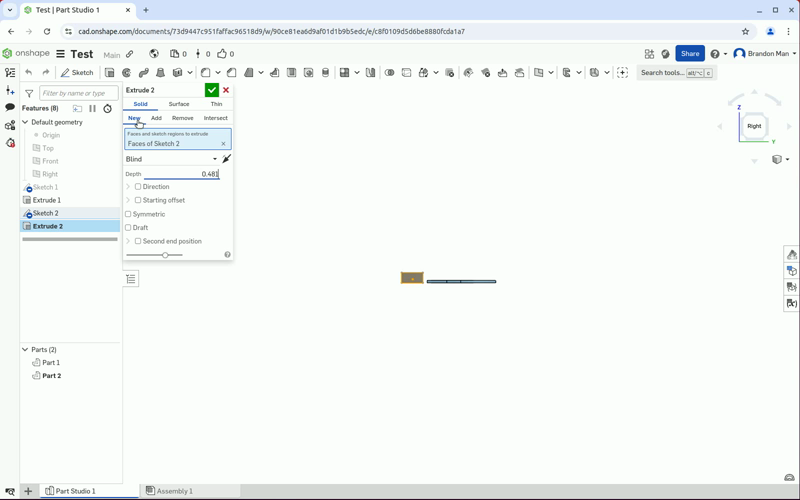
key(enter)
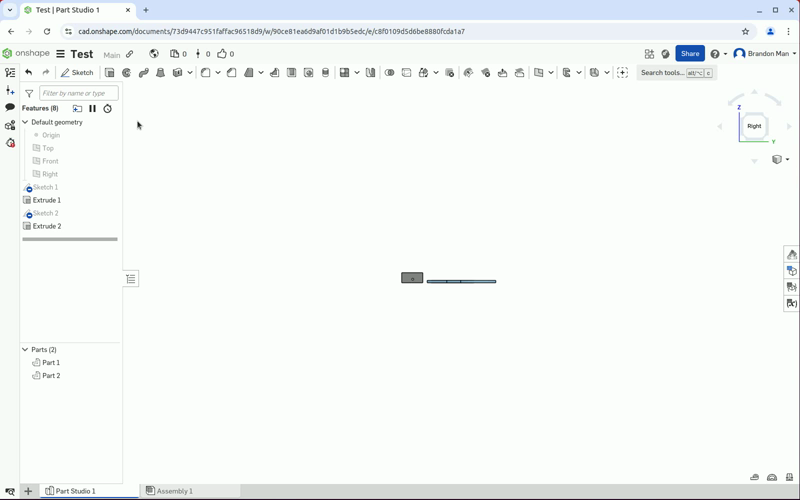
key(shift+h)
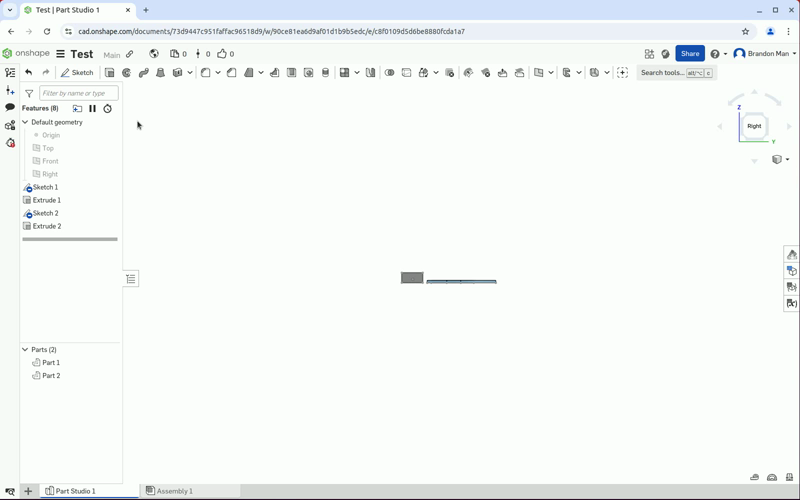
key(shift+h)
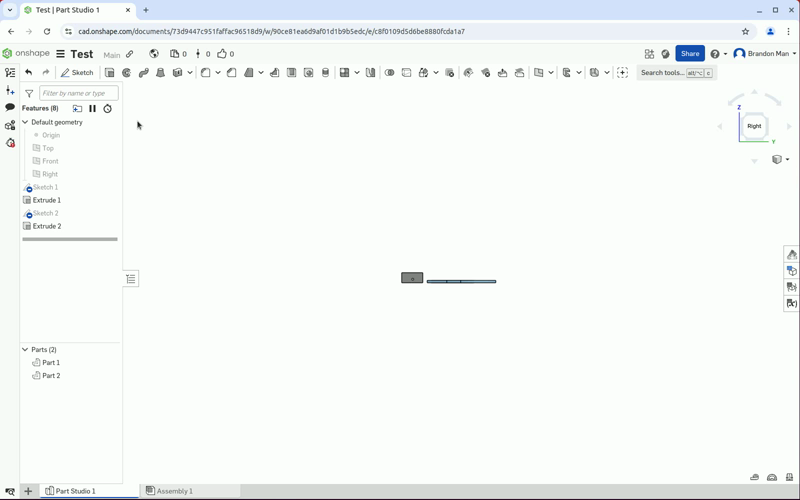
mouse_move(73, 189)
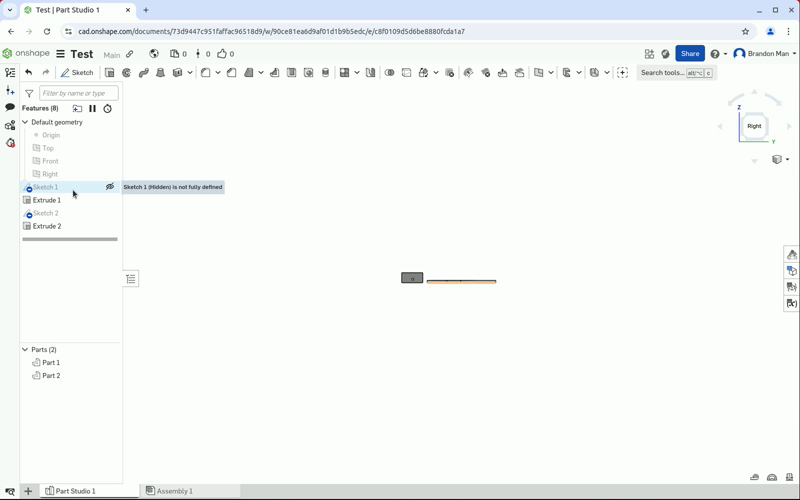
click(73, 189)
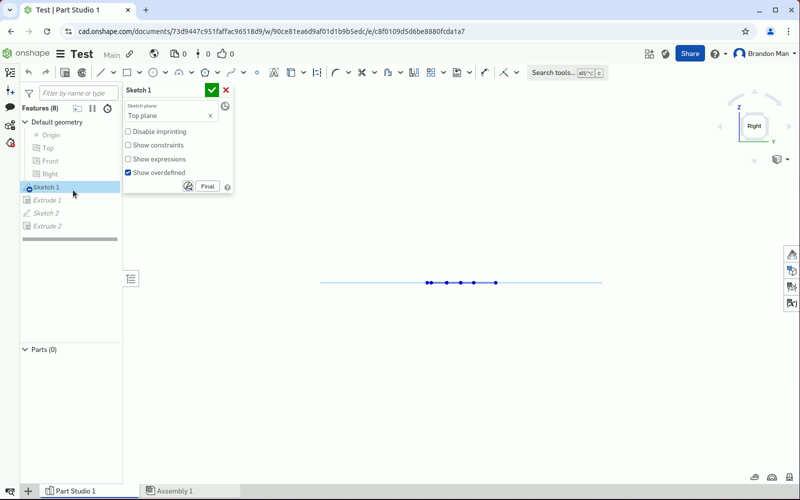
mouse_move(229, 92)
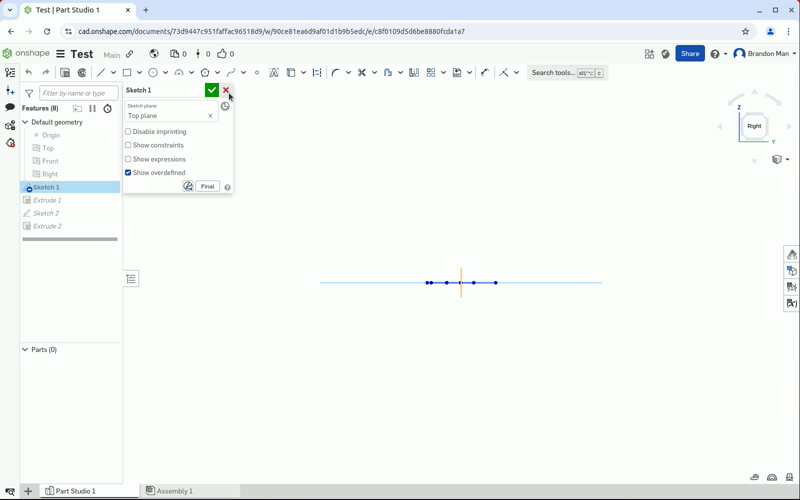
click(229, 92)
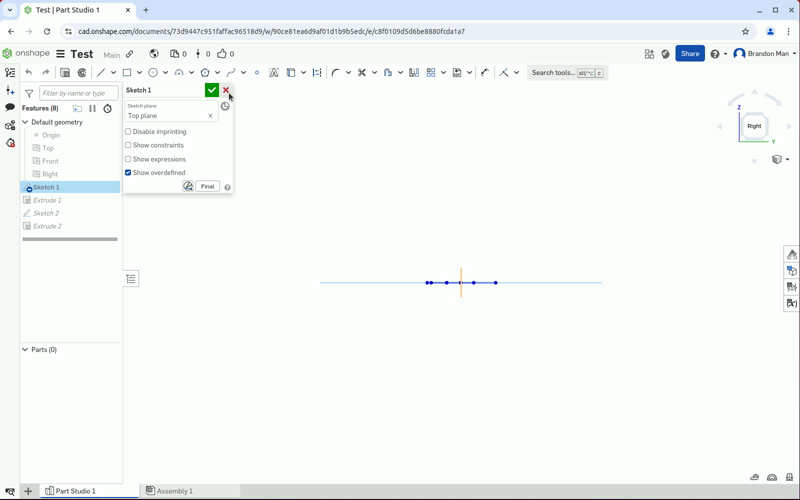
key(shift+s)
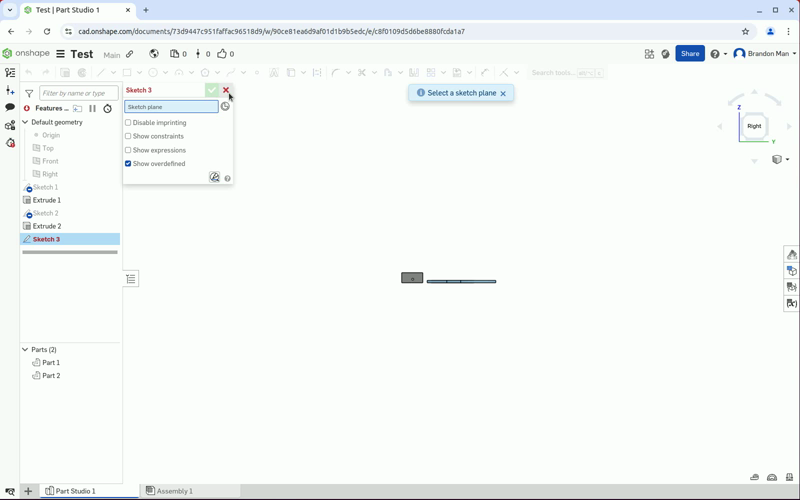
mouse_move(73, 176)
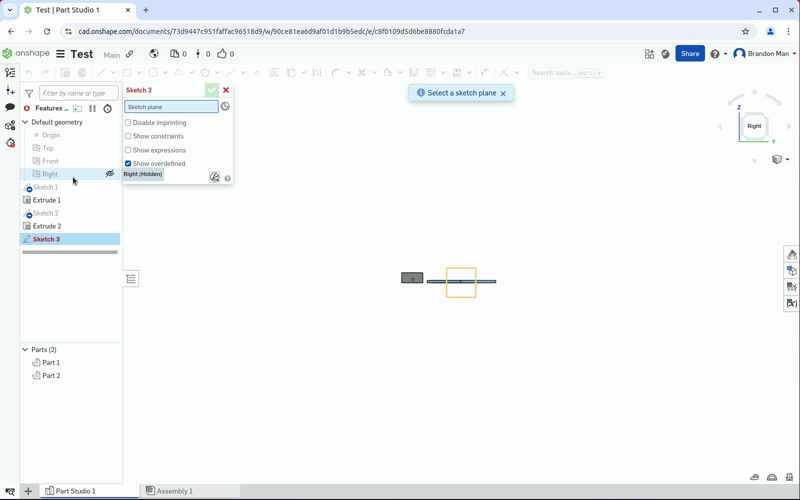
click(73, 176)
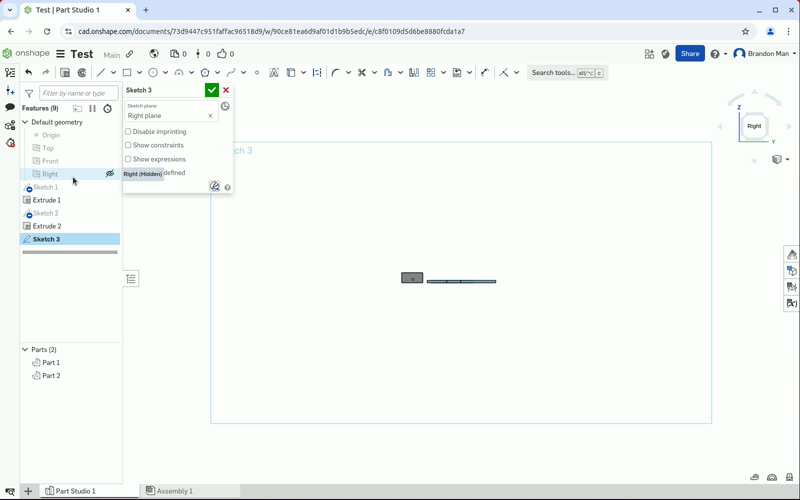
mouse_move(73, 352)
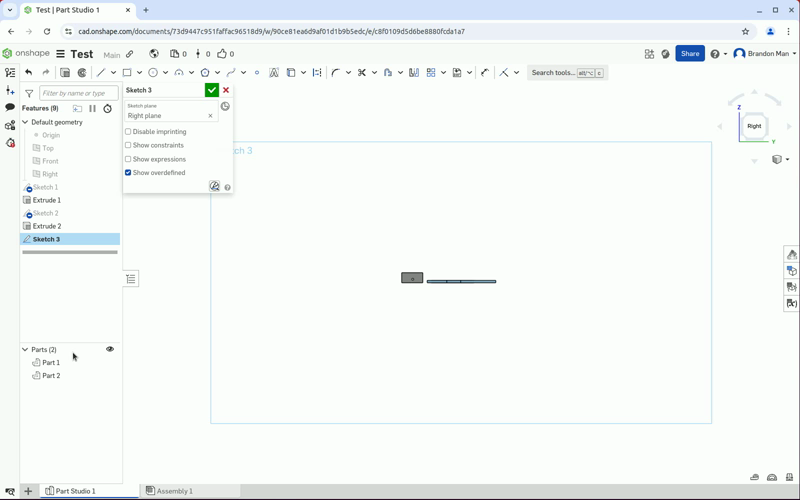
key(y)
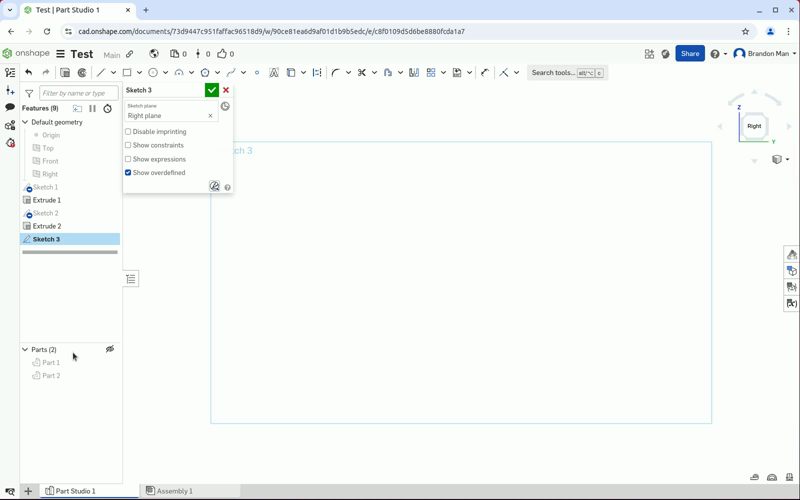
key(l)
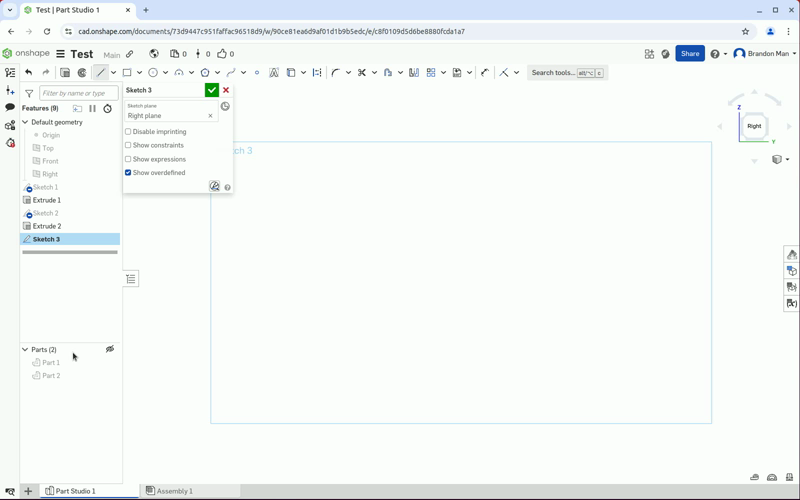
key_down(shift)
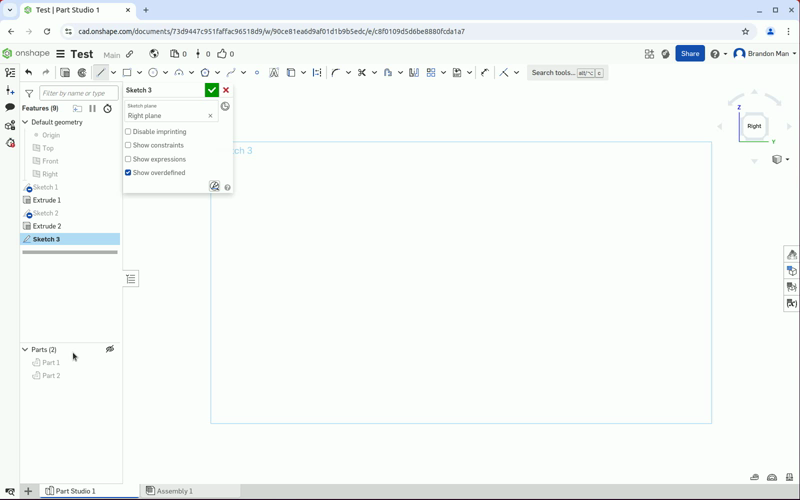
mouse_move(471, 301)
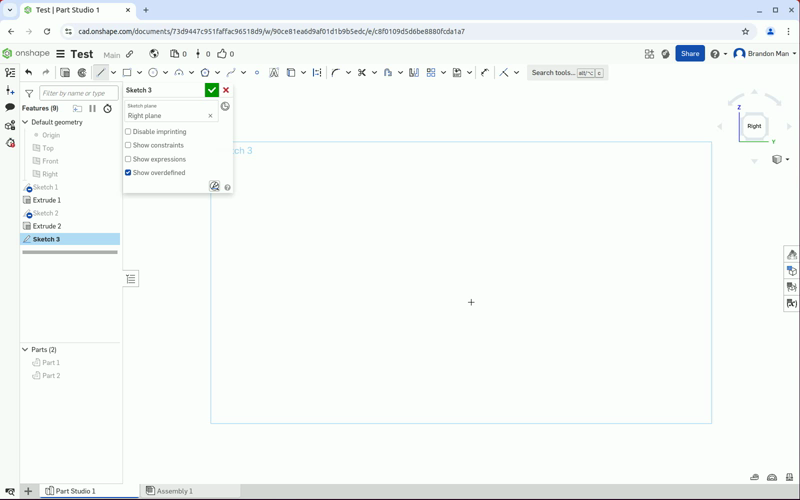
click(471, 301)
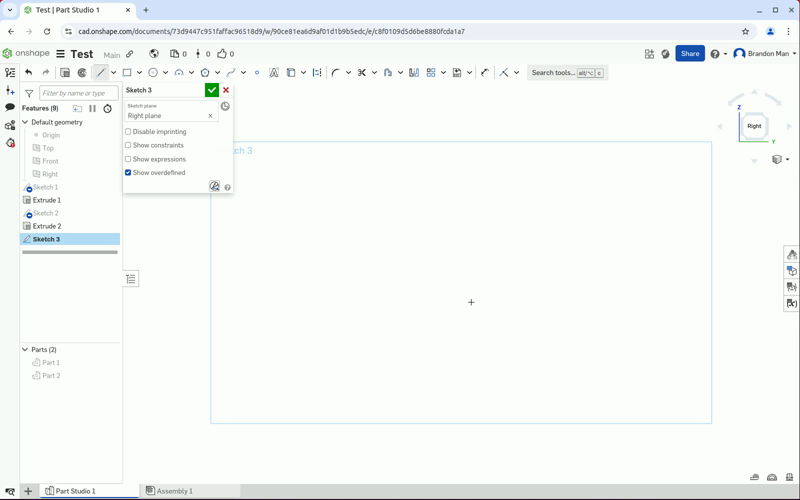
key_up(shift)
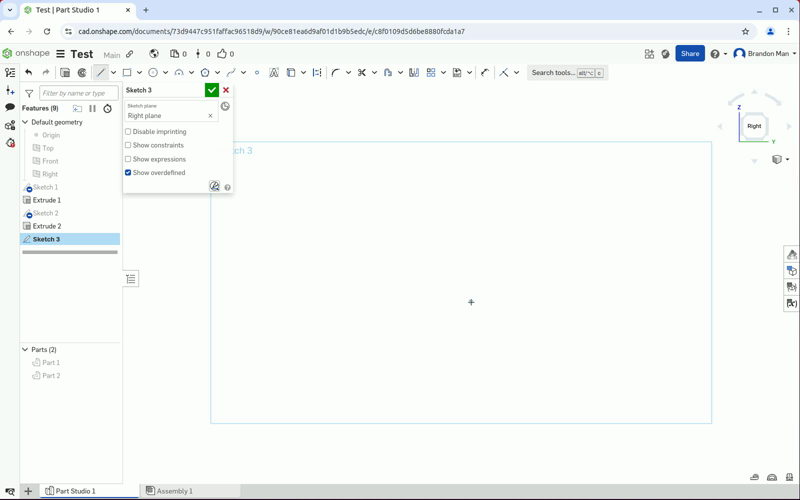
key_down(shift)
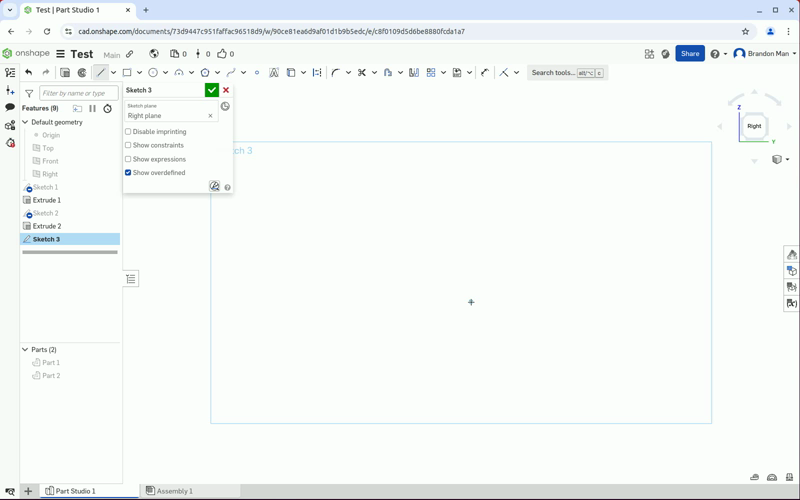
mouse_move(501, 301)
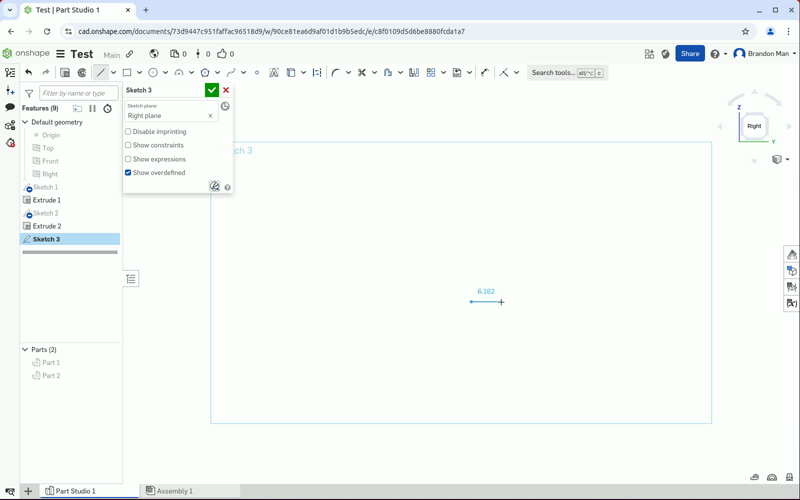
mouse_move(507, 301)
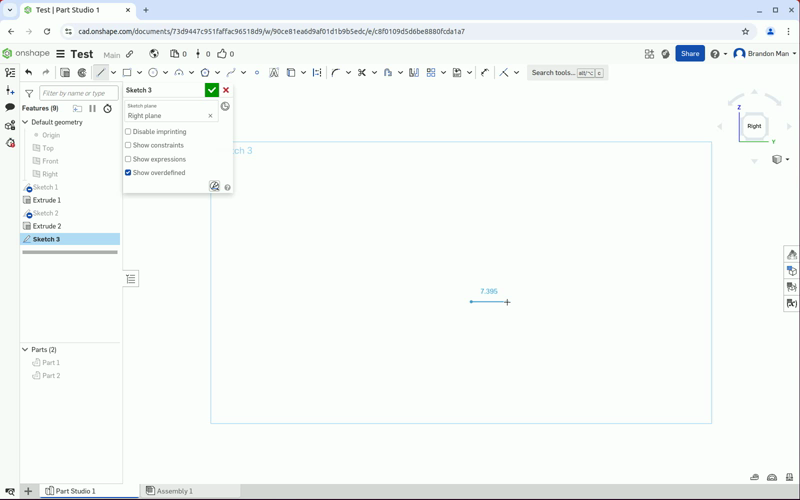
click(507, 301)
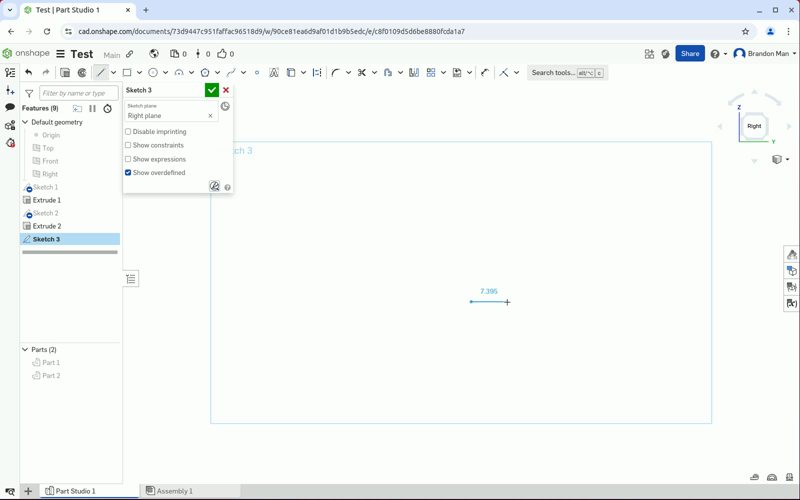
key_up(shift)
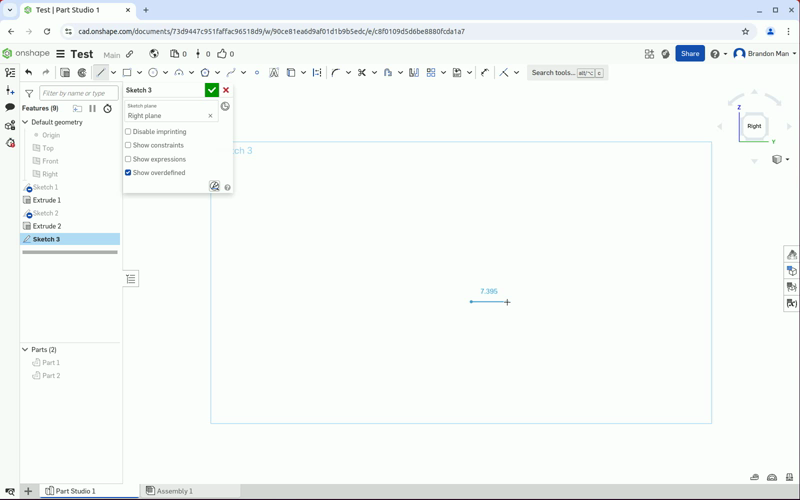
key_down(shift)
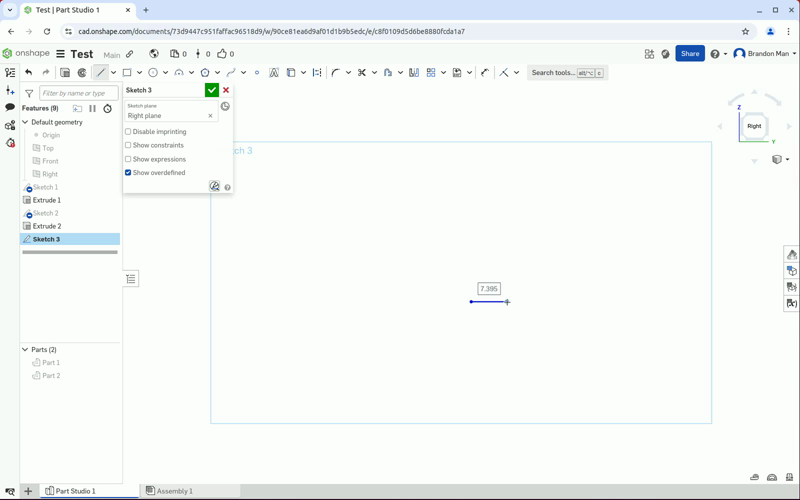
mouse_move(537, 301)
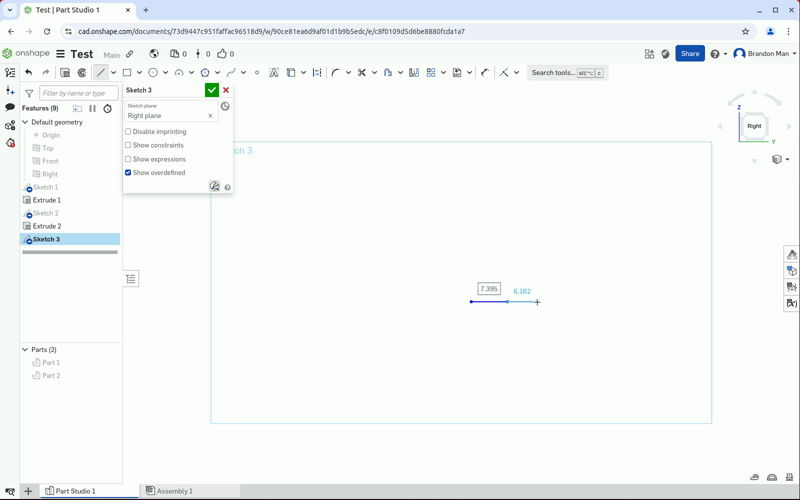
mouse_move(507, 291)
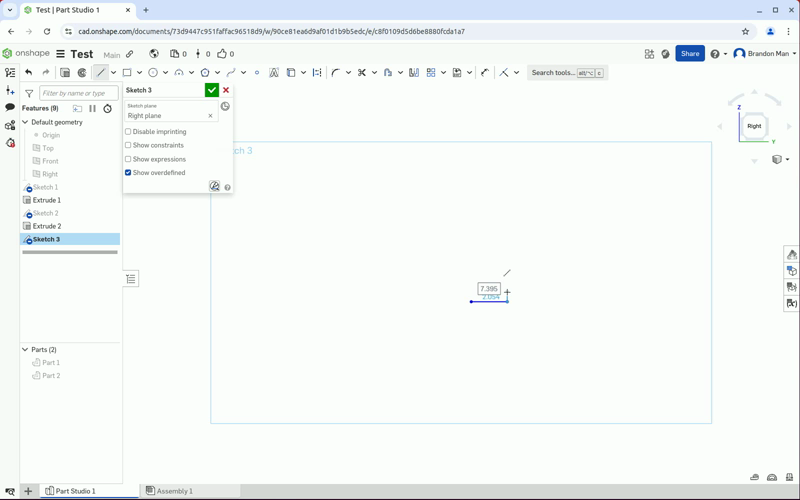
click(507, 291)
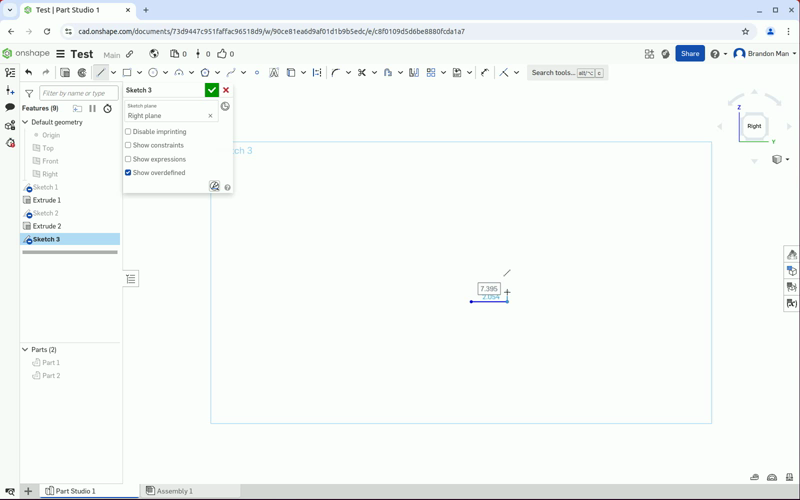
key_up(shift)
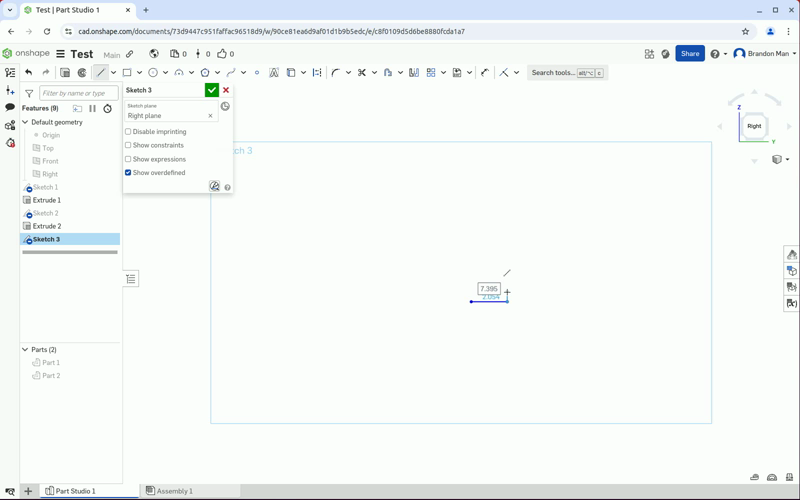
key_down(shift)
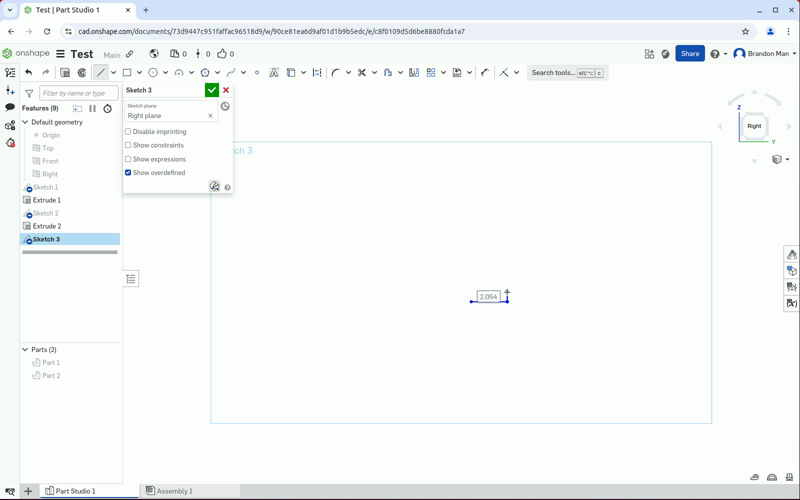
mouse_move(537, 291)
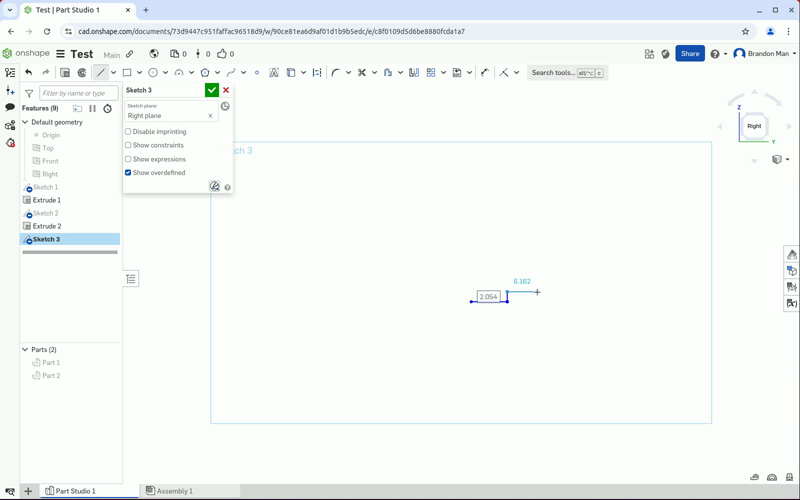
mouse_move(471, 291)
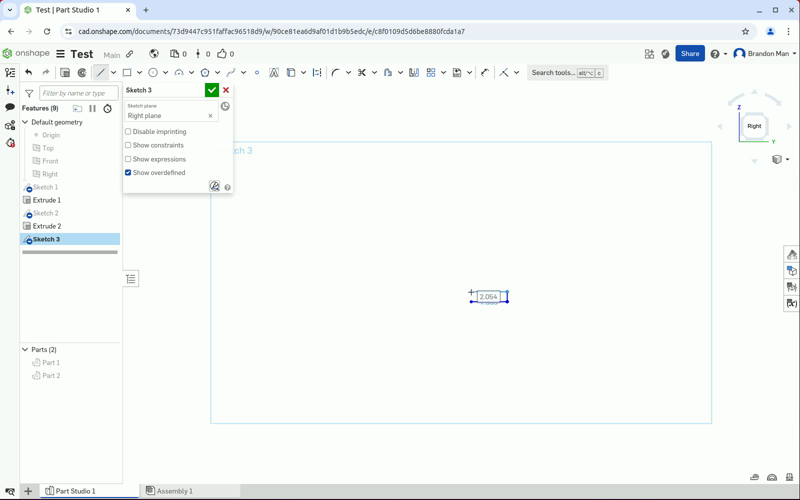
click(471, 291)
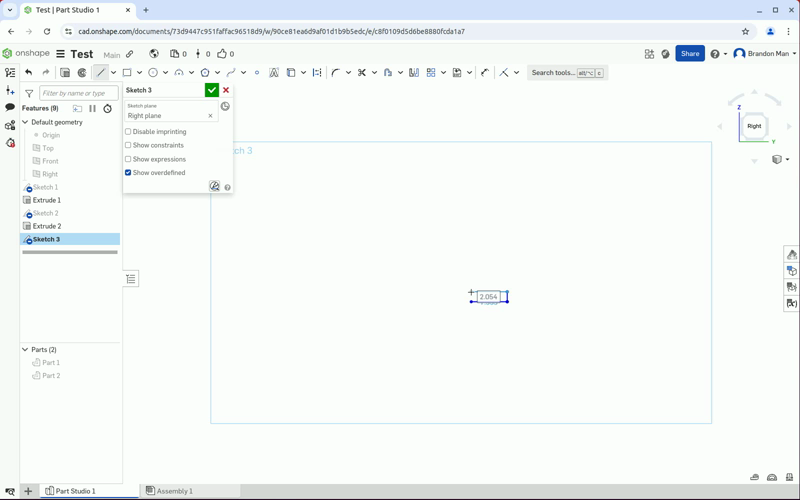
key_up(shift)
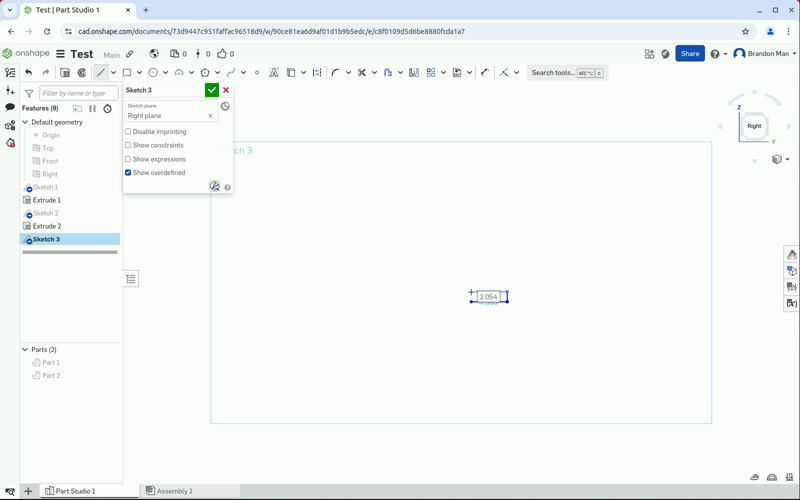
mouse_move(501, 291)
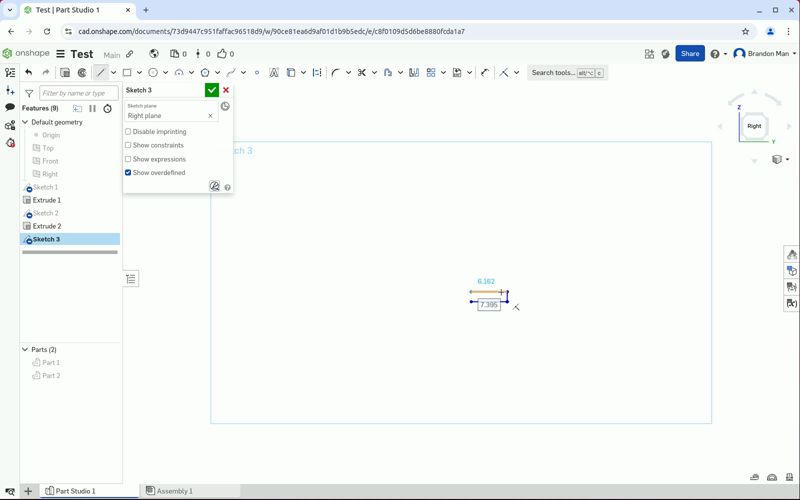
key_down(shift)
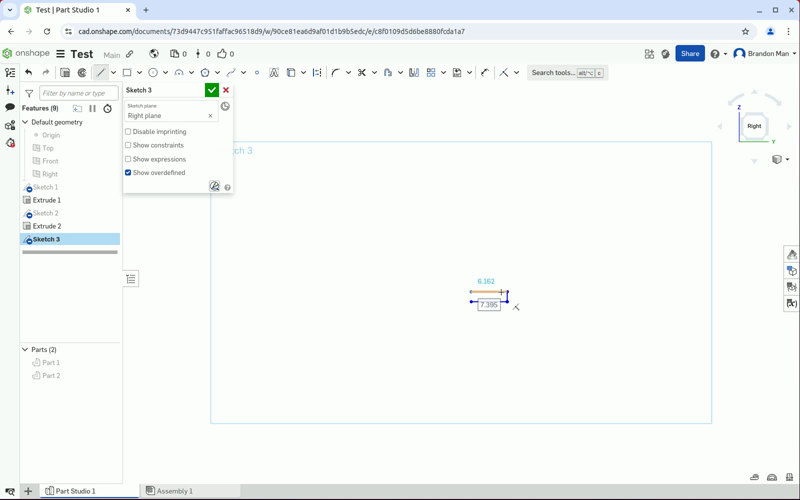
mouse_move(471, 301)
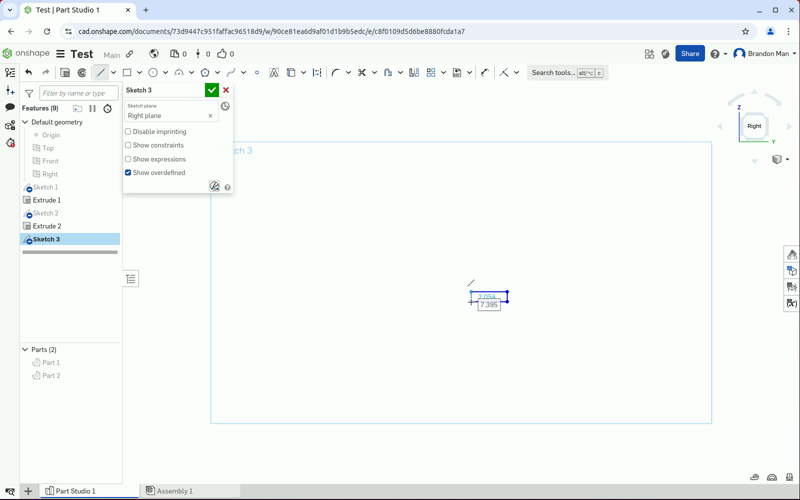
key_up(shift)
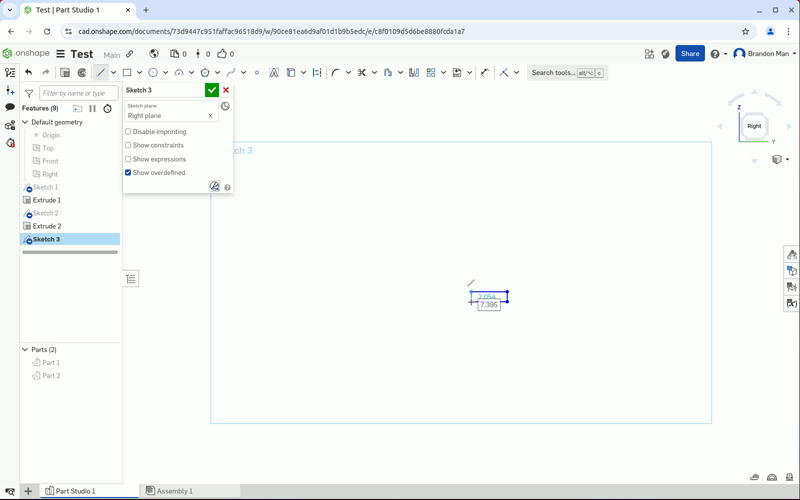
click(471, 301)
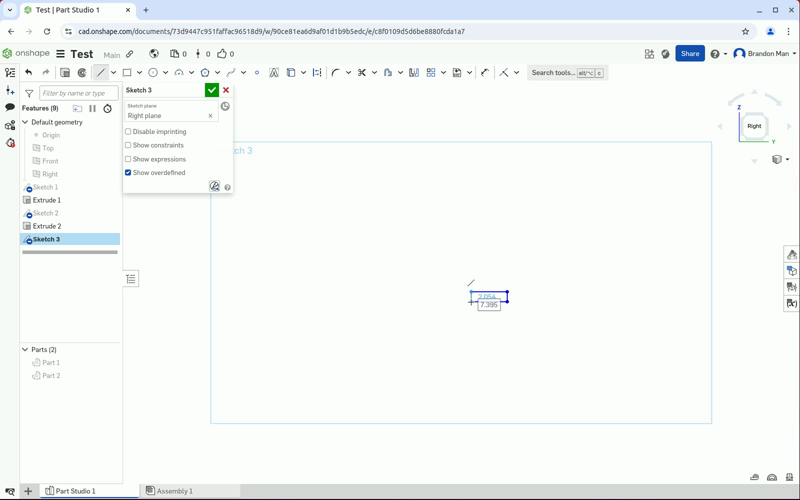
key(esc)
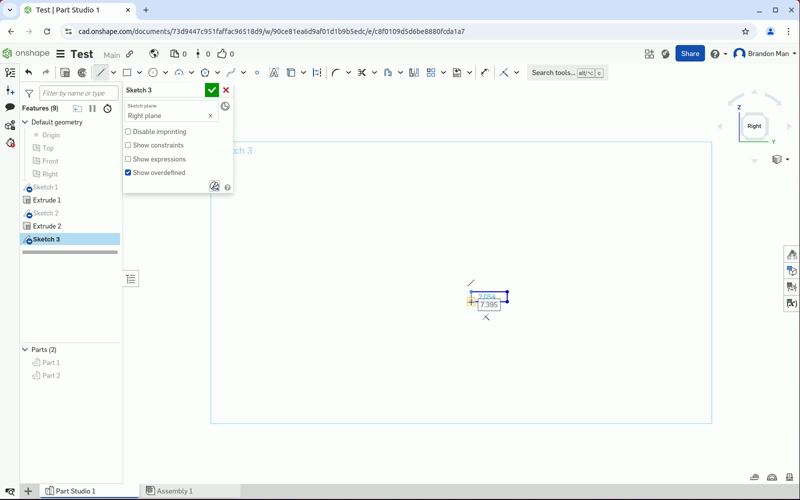
mouse_move(490, 295)
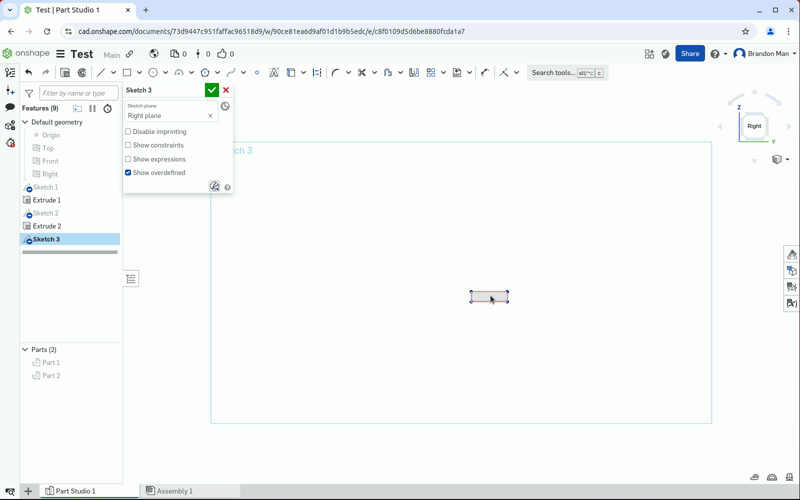
scroll(6)
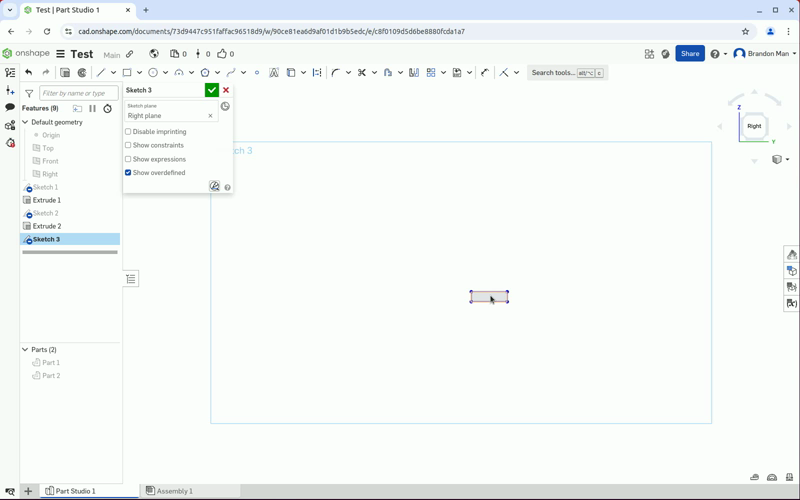
scroll(6)
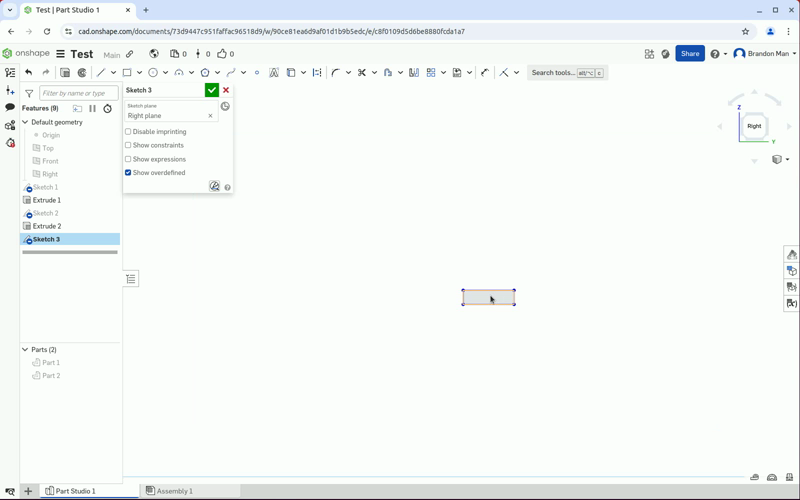
scroll(6)
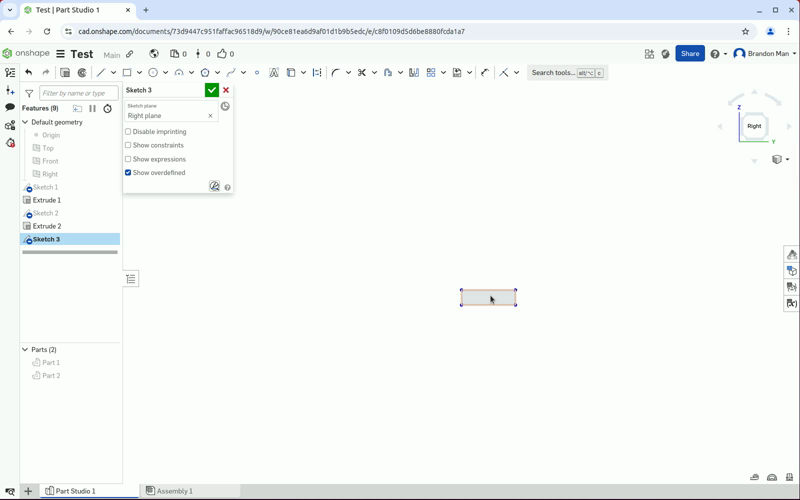
scroll(6)
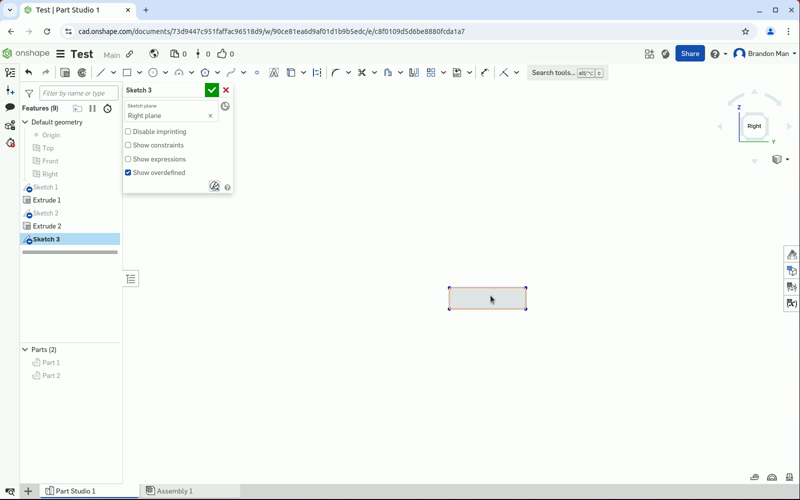
scroll(6)
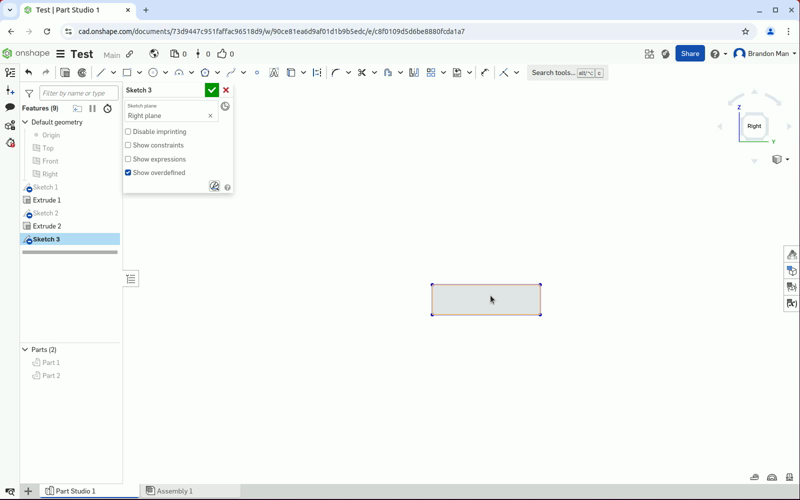
scroll(6)
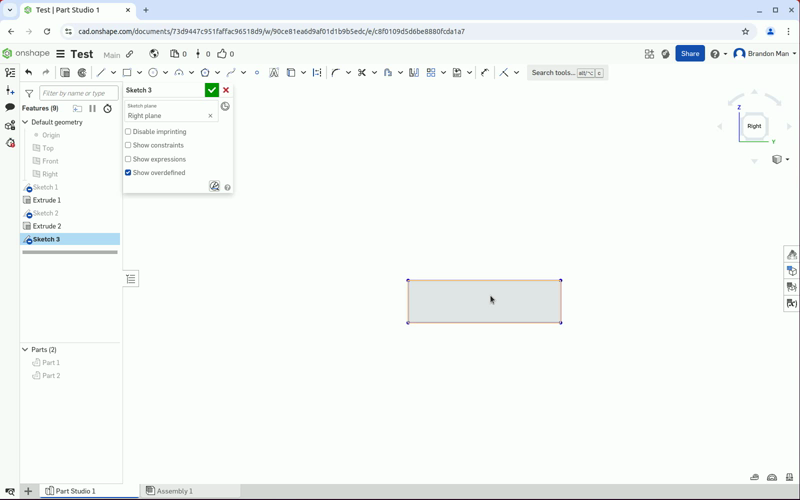
scroll(6)
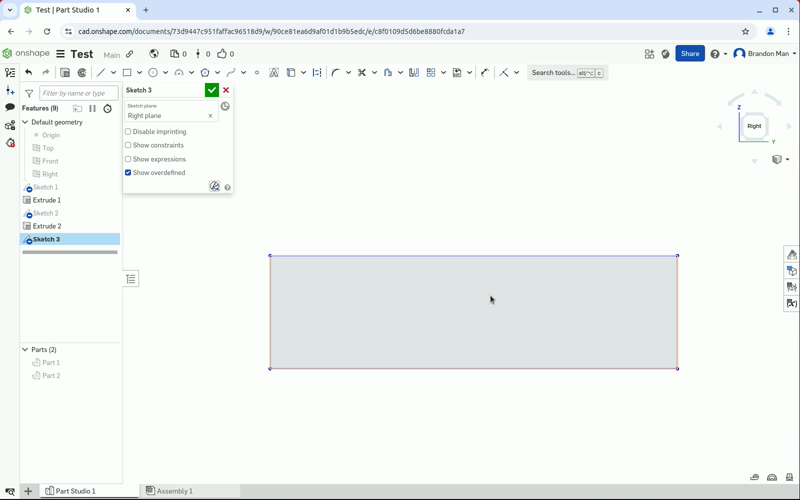
click(490, 295)
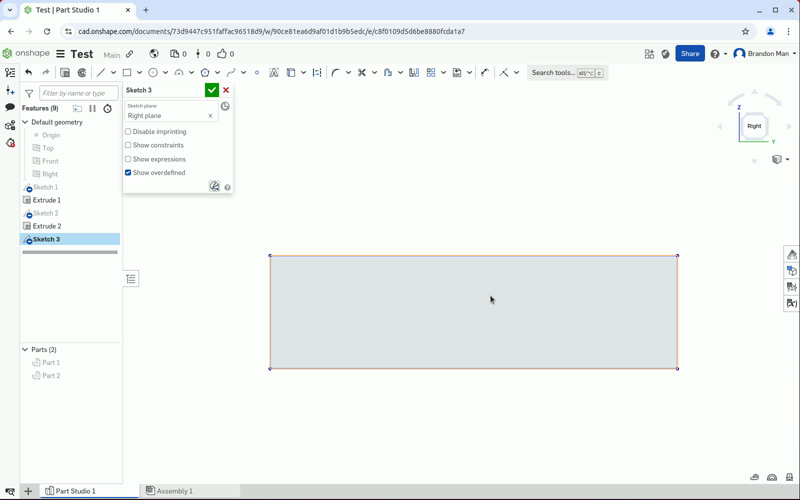
scroll(-6)
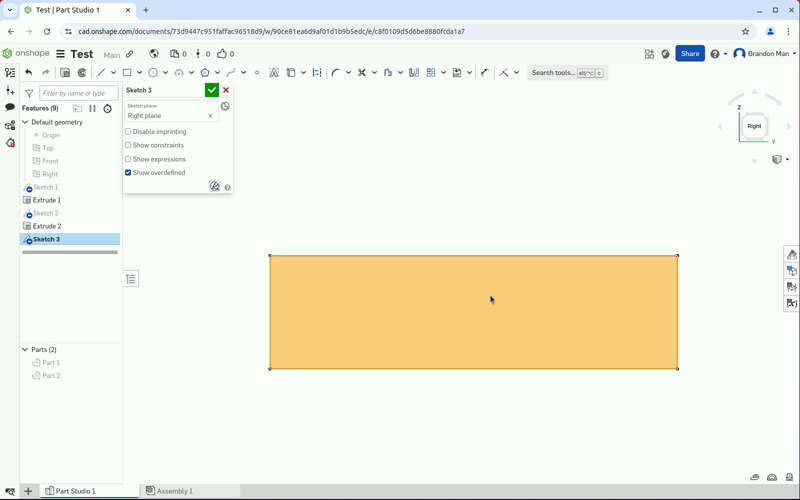
scroll(-6)
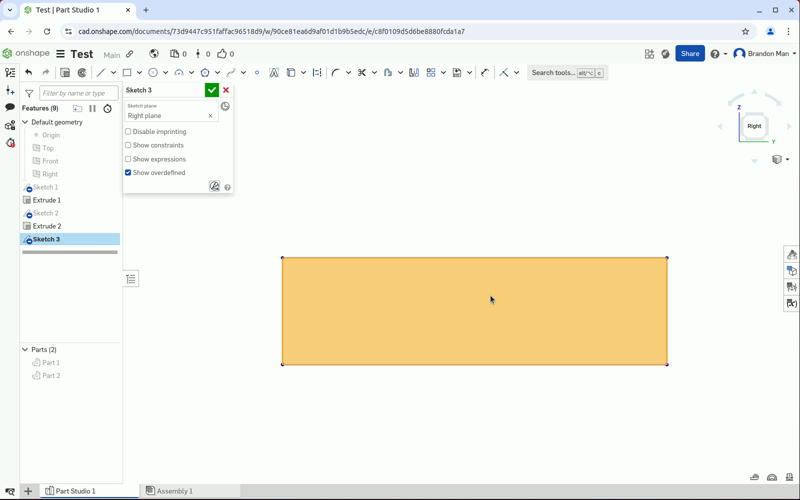
scroll(-6)
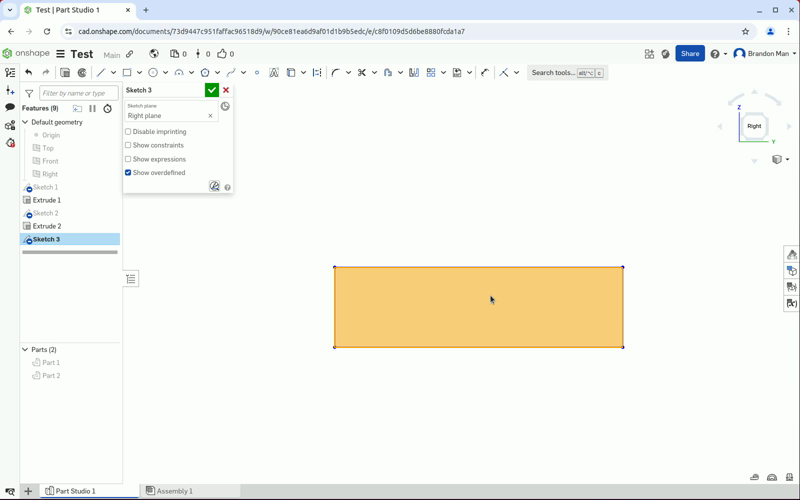
scroll(-6)
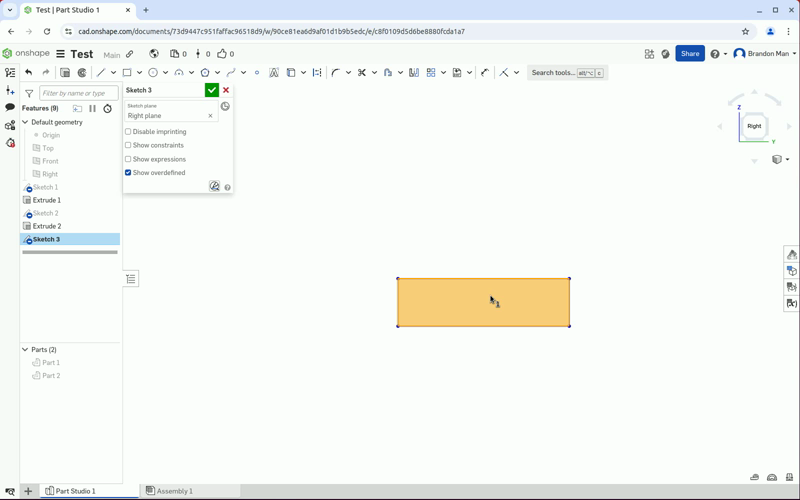
scroll(-6)
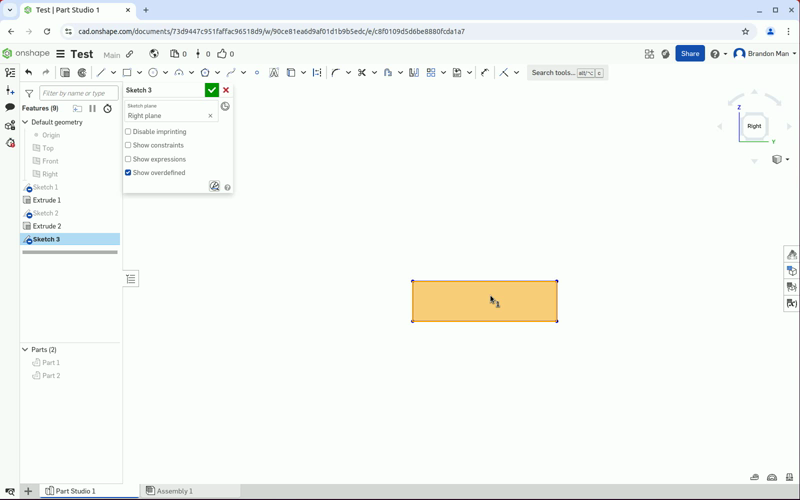
scroll(-6)
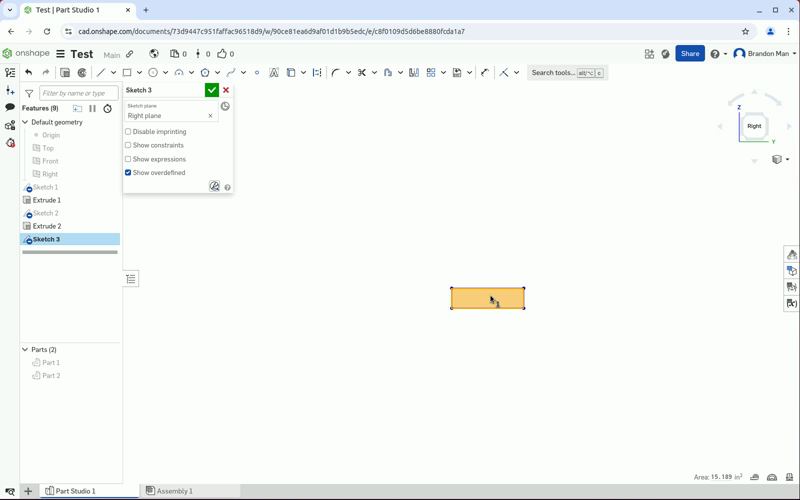
scroll(-6)
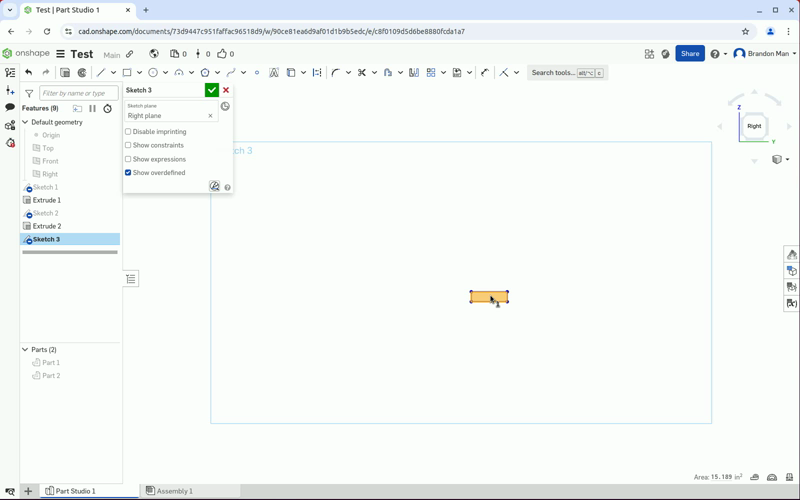
mouse_move(73, 352)
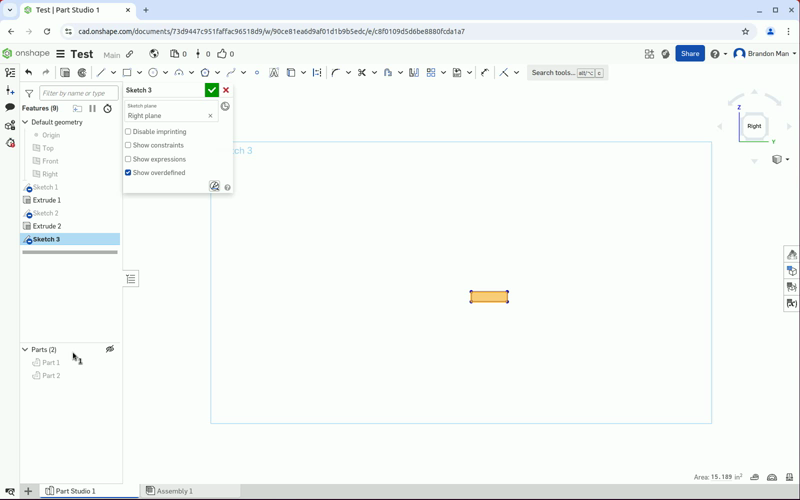
key(shift+y)
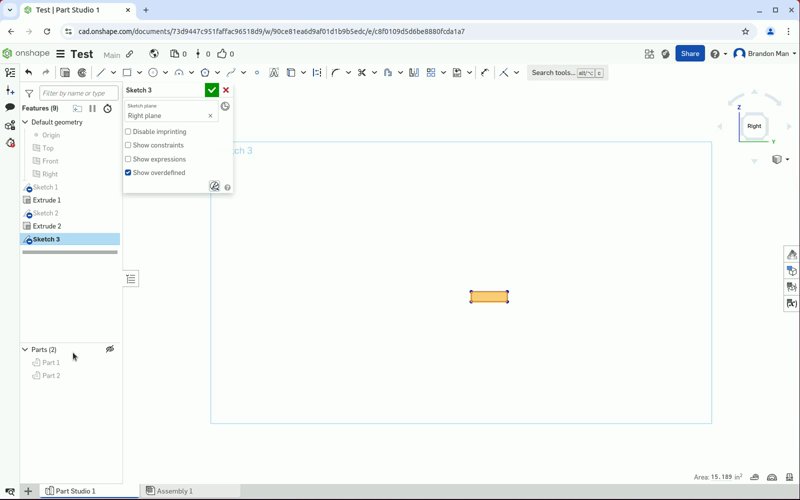
key(shift+e)
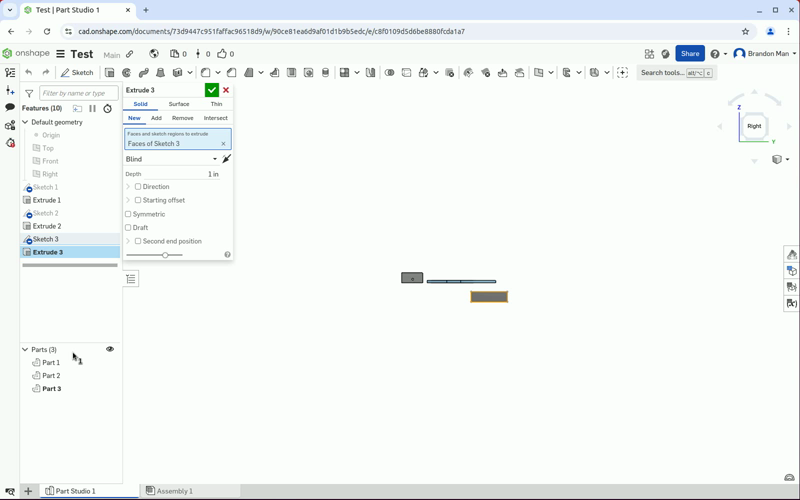
mouse_move(143, 106)
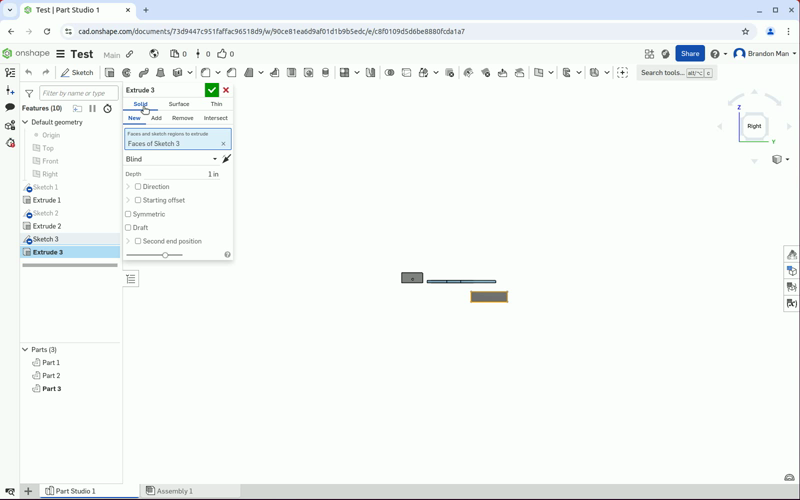
click(143, 106)
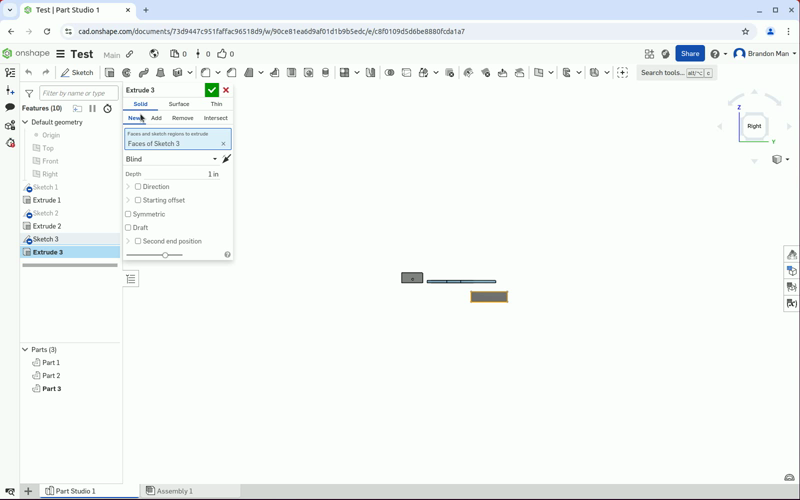
mouse_move(137, 120)
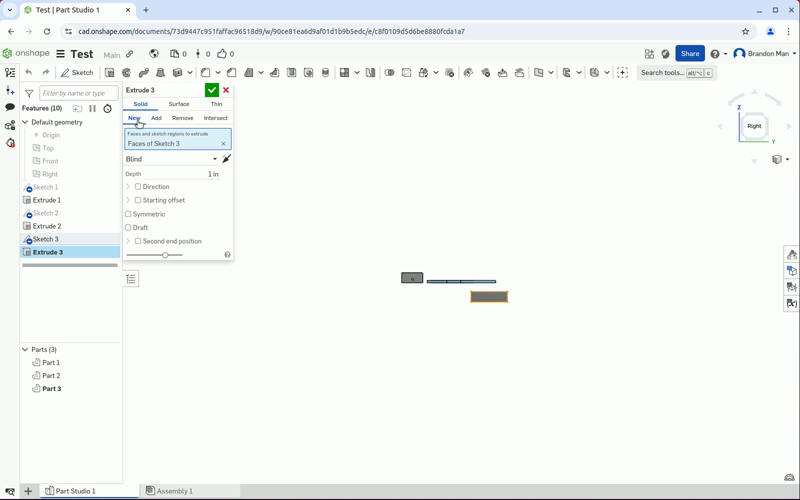
click(137, 120)
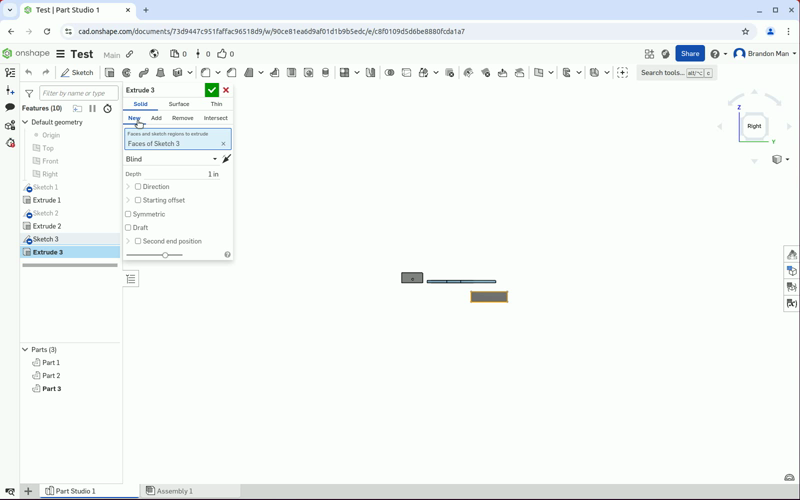
key(tab, 4)
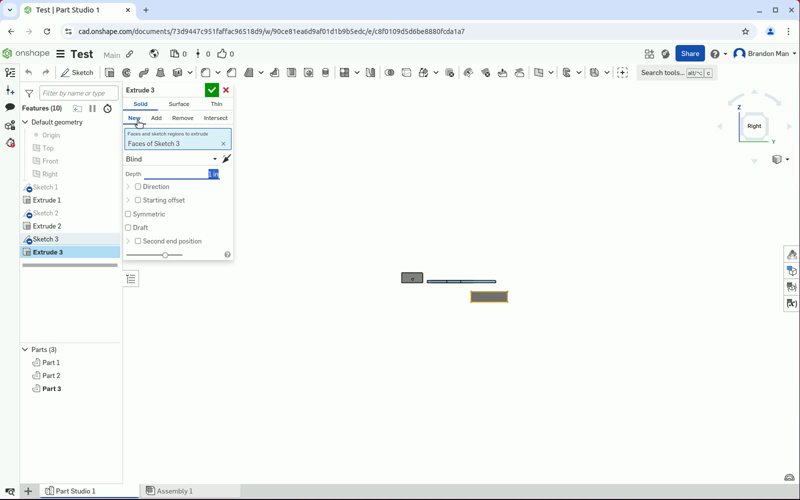
text(0.481)
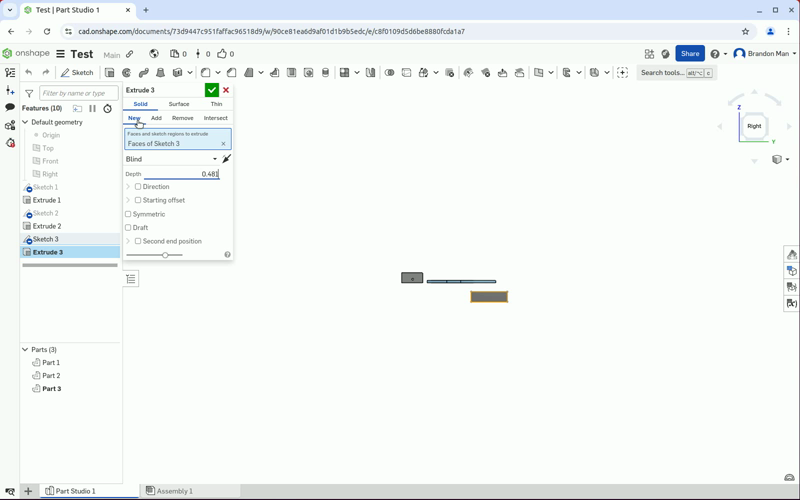
key(enter)
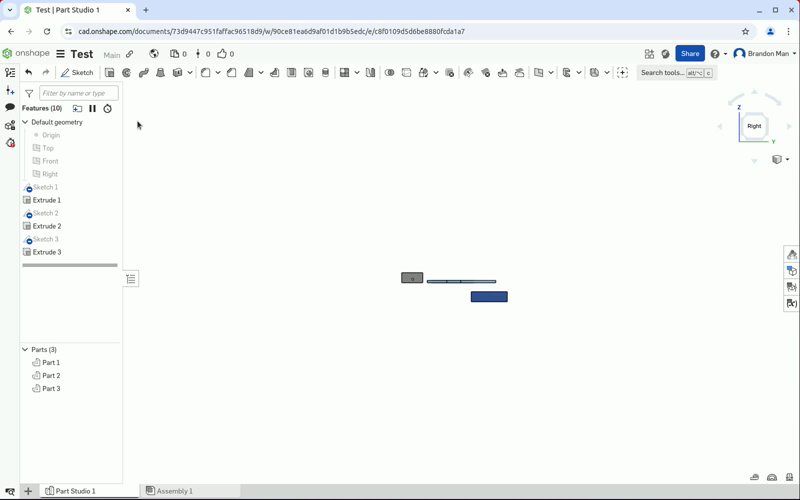
key(shift+h)
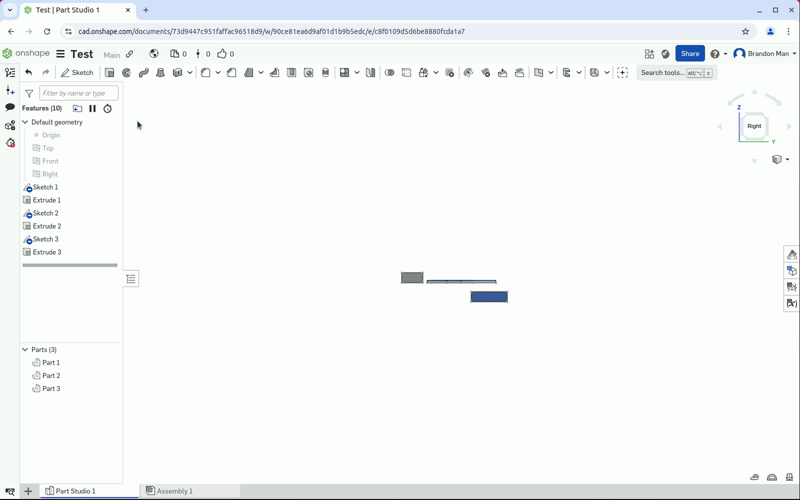
key(shift+h)
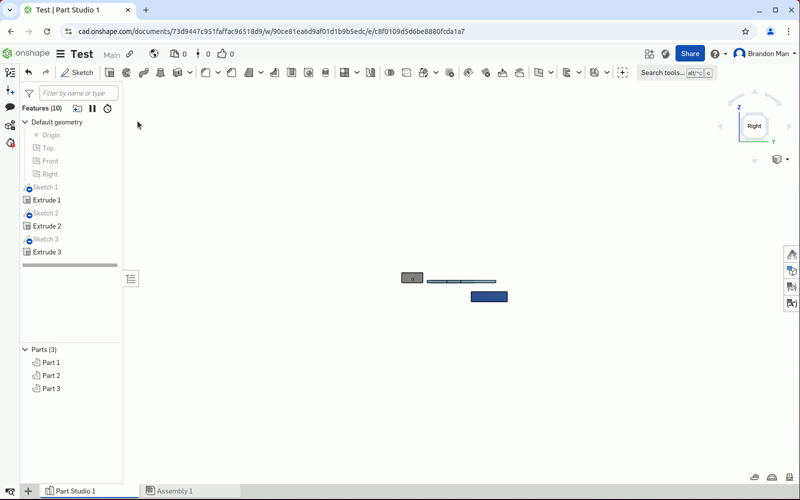
mouse_move(73, 189)
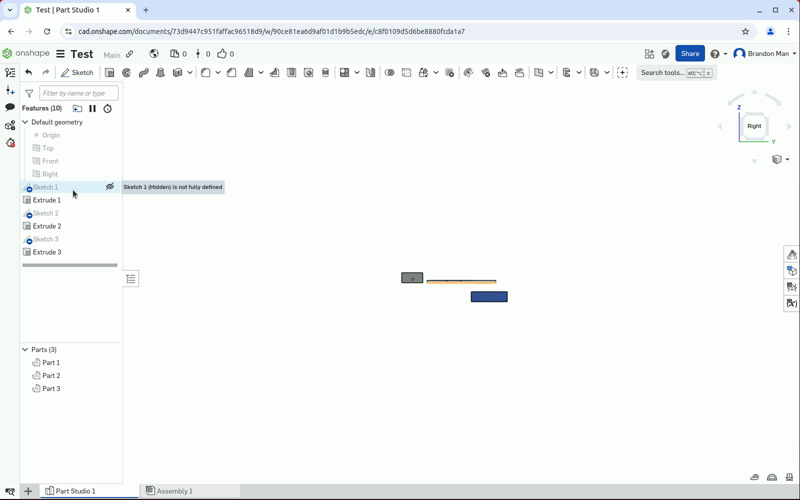
click(73, 189)
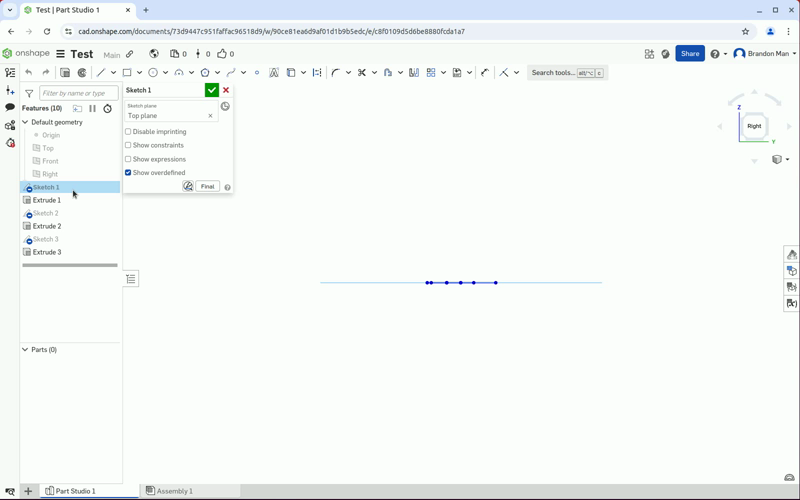
mouse_move(229, 92)
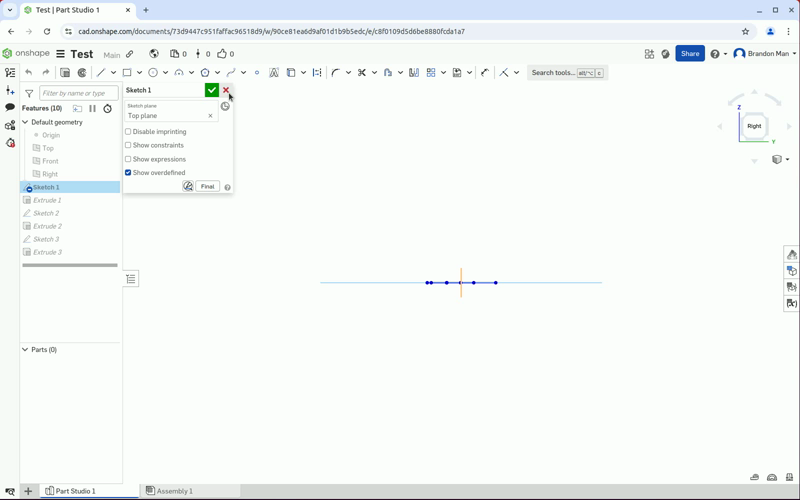
click(229, 92)
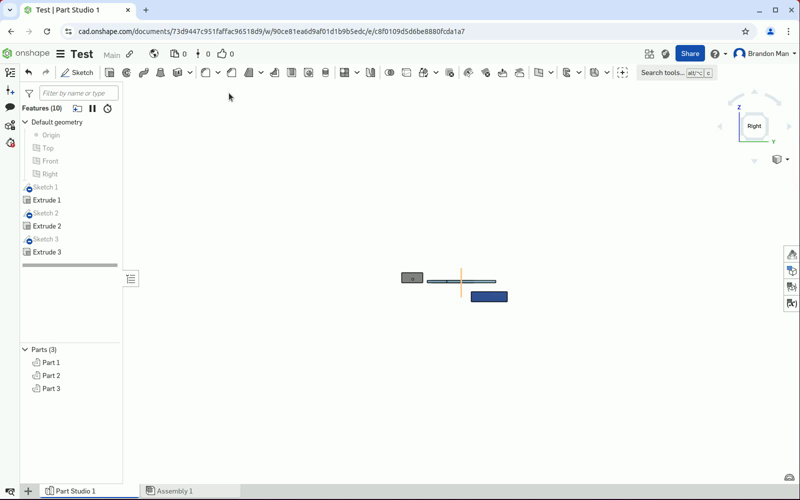
mouse_move(73, 352)
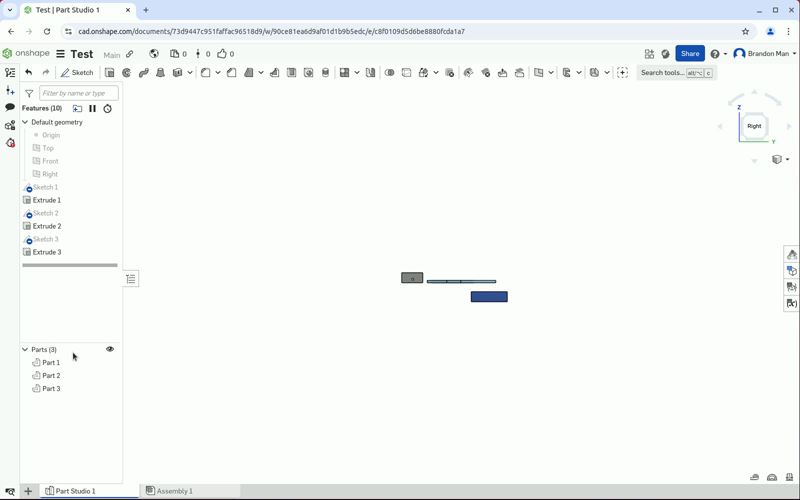
key(y)
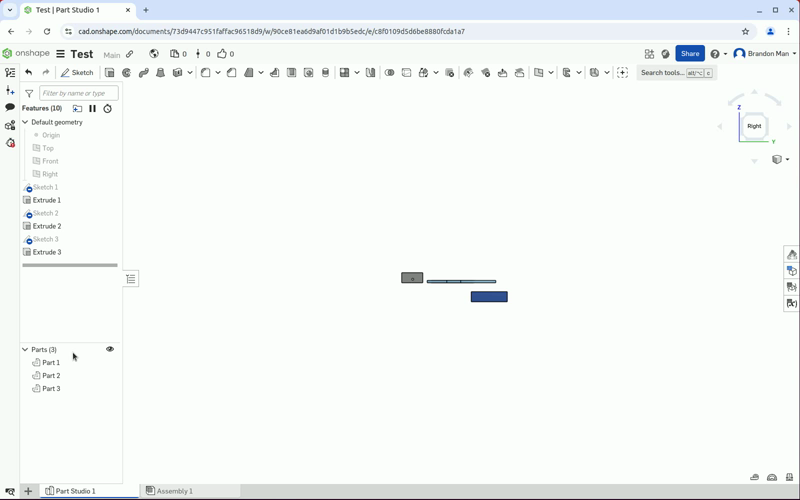
key(shift+p)
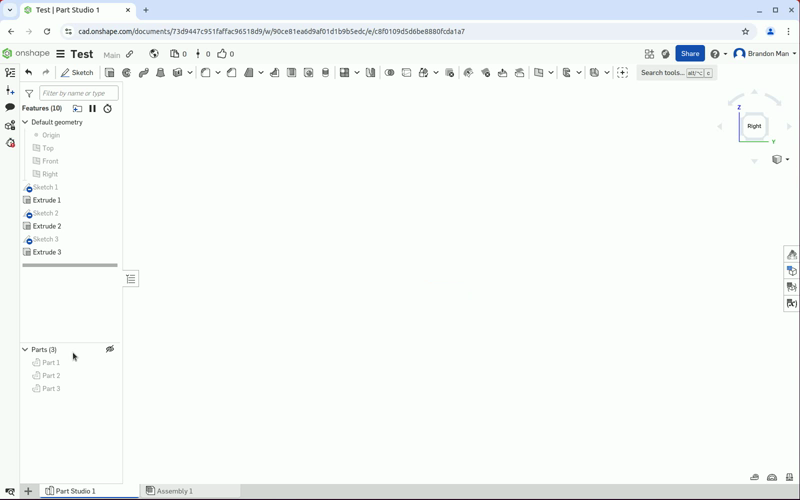
key(space)
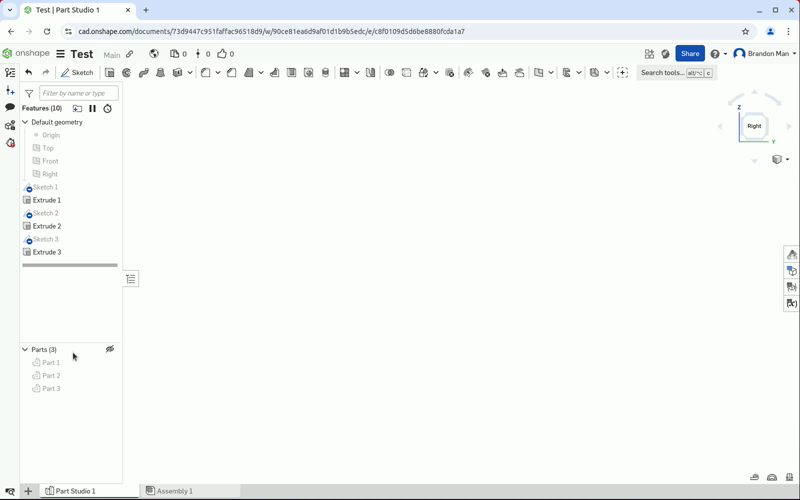
key_down(shift)
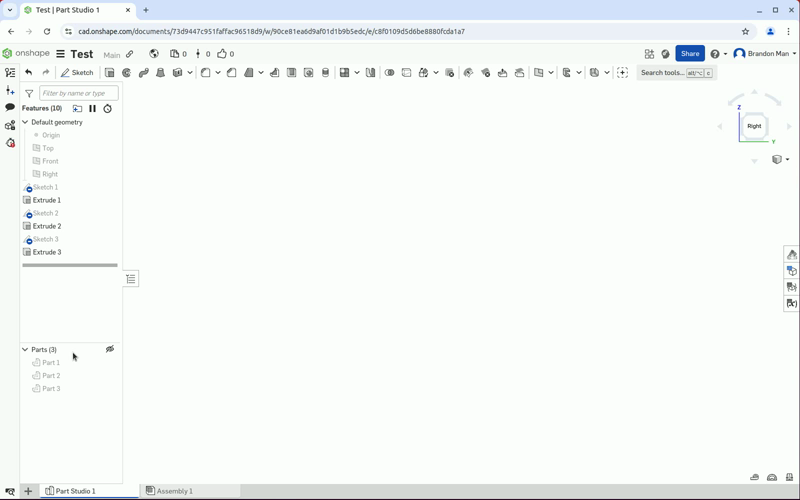
key(right)
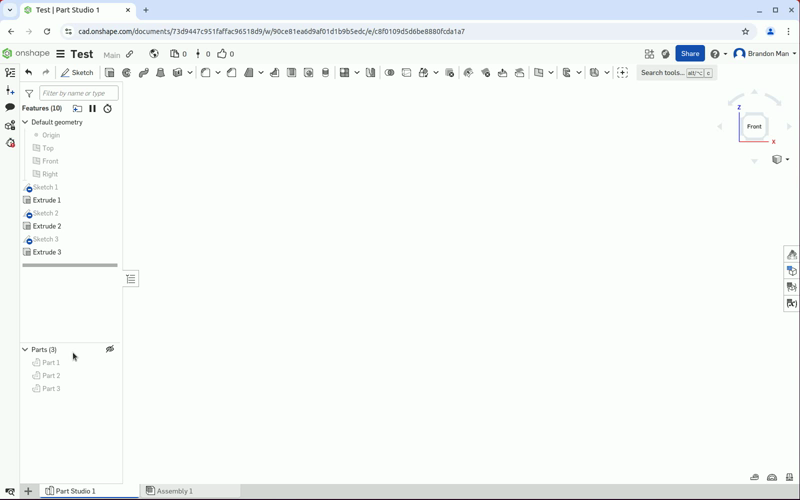
key_up(shift)
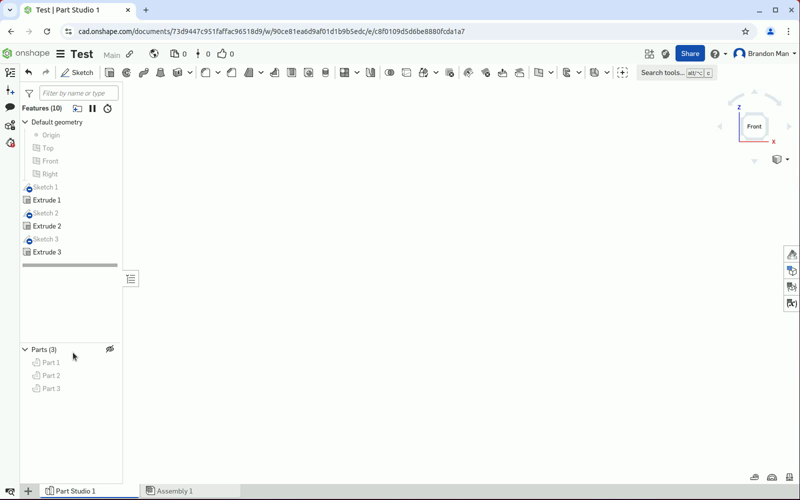
mouse_move(73, 352)
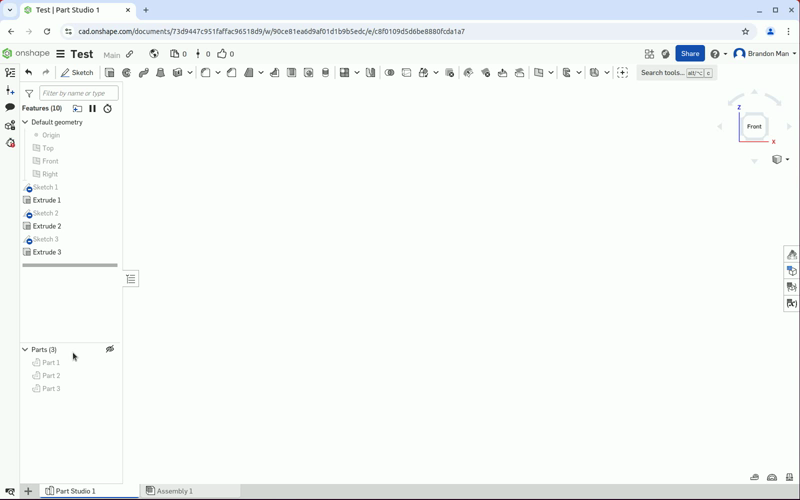
key(shift+y)
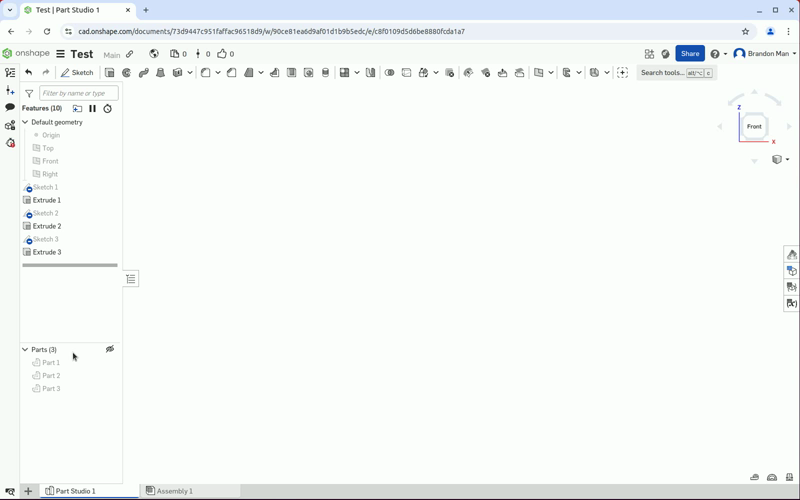
key(shift+s)
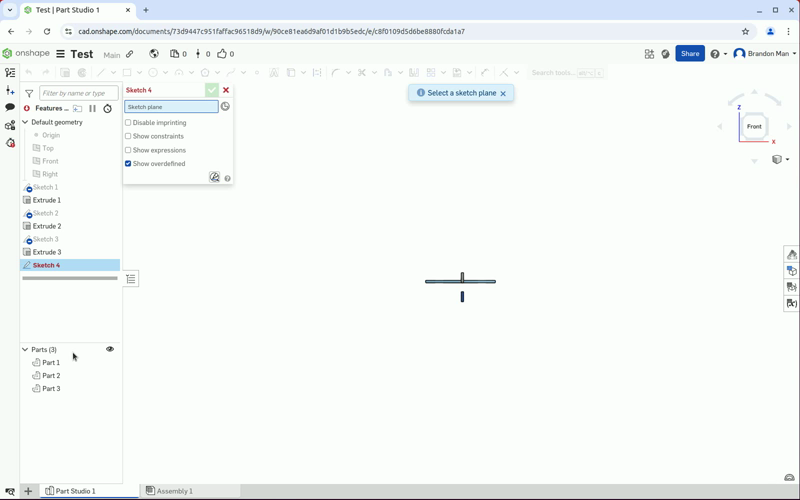
mouse_move(73, 163)
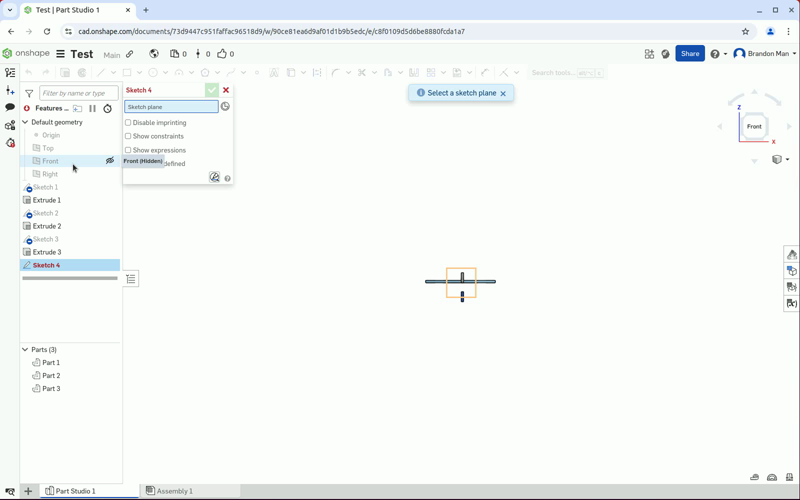
click(73, 163)
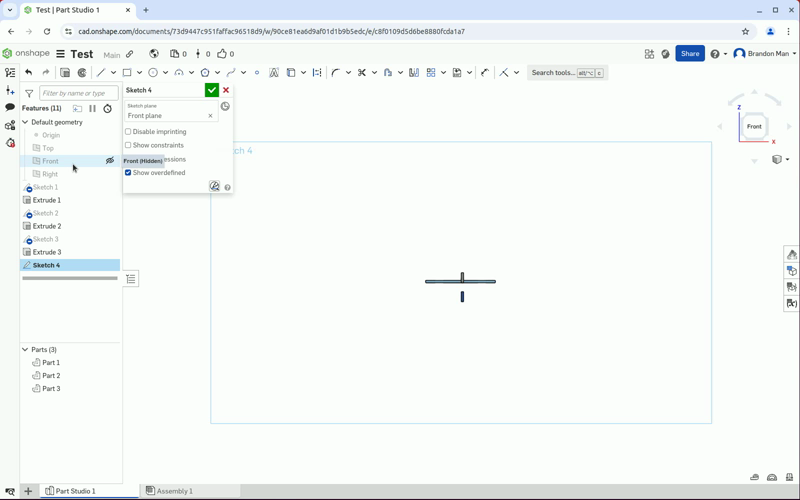
mouse_move(73, 352)
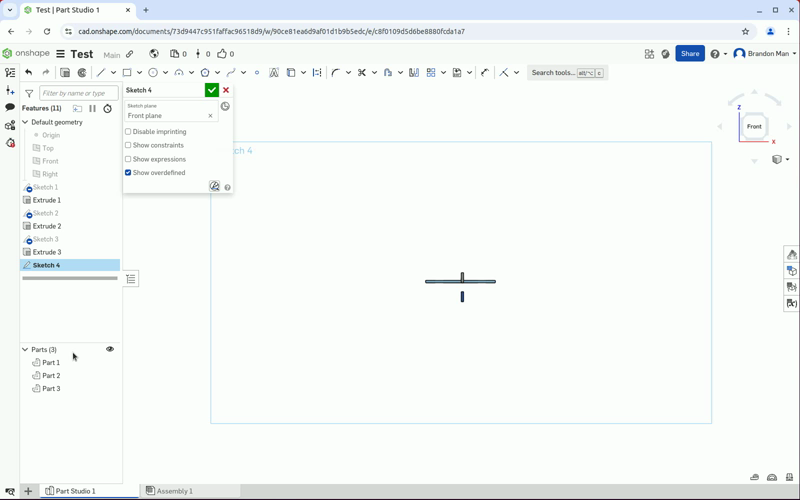
key(y)
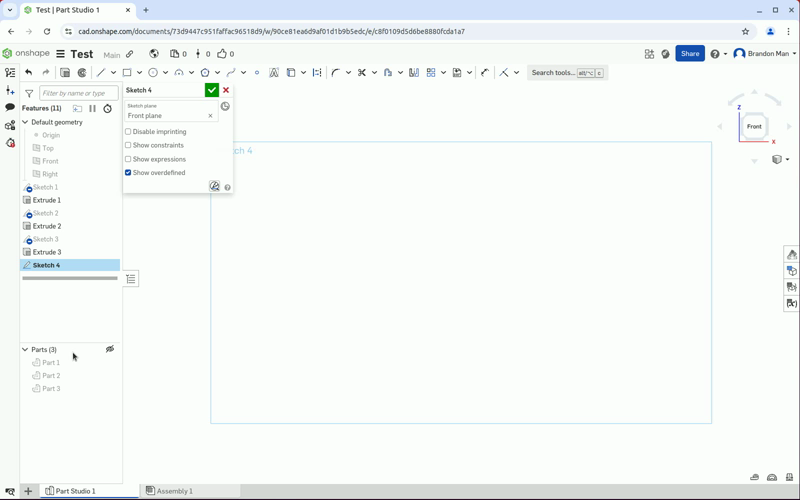
key(l)
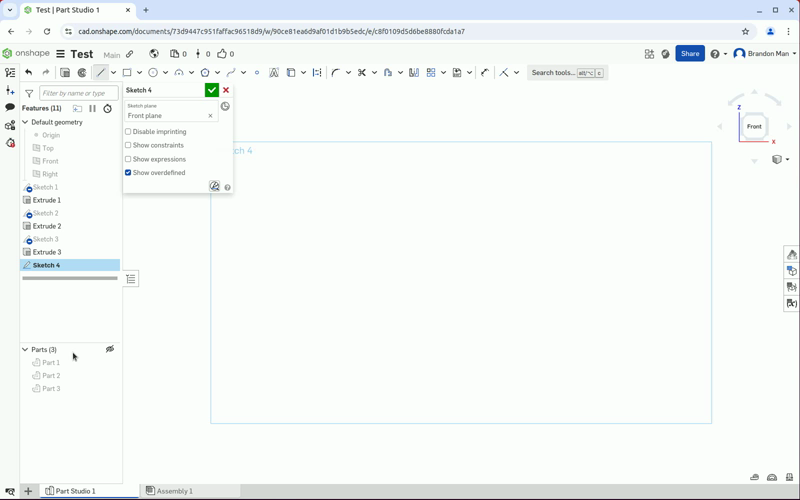
key_down(shift)
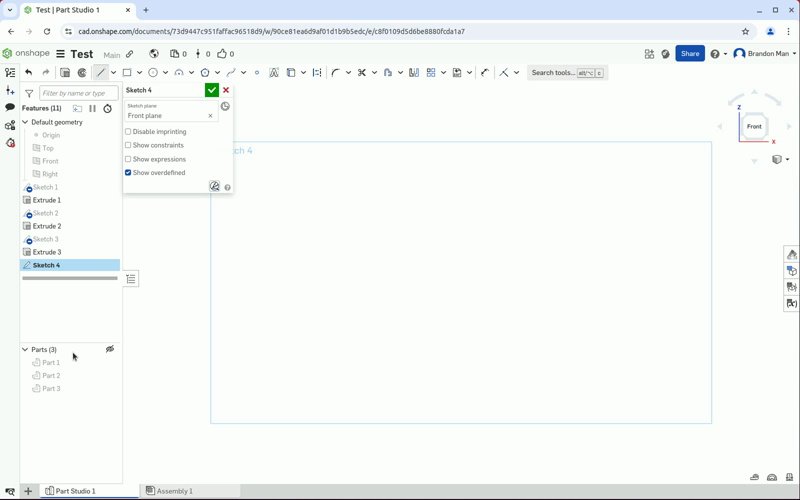
mouse_move(348, 304)
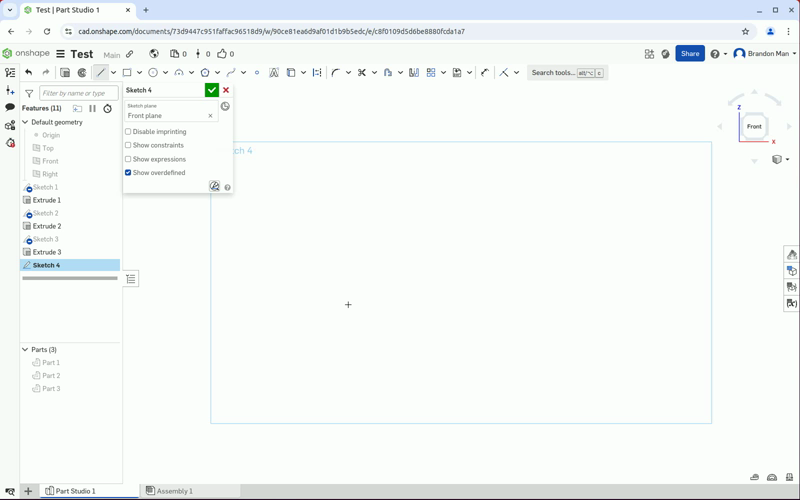
click(348, 304)
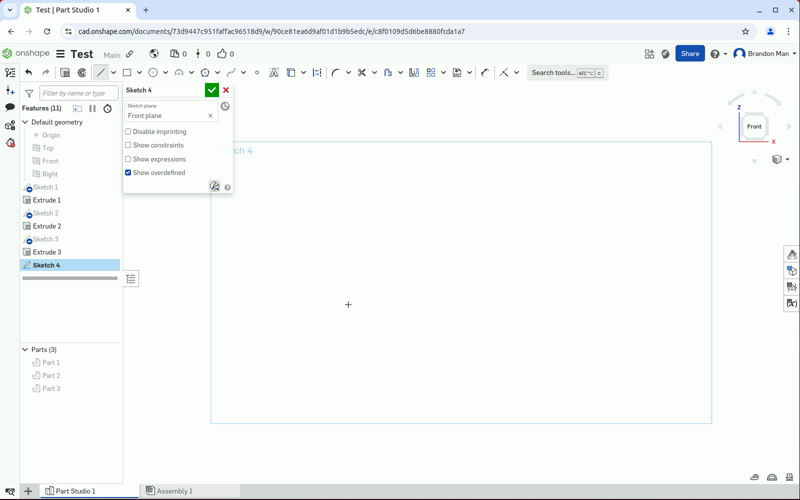
key_up(shift)
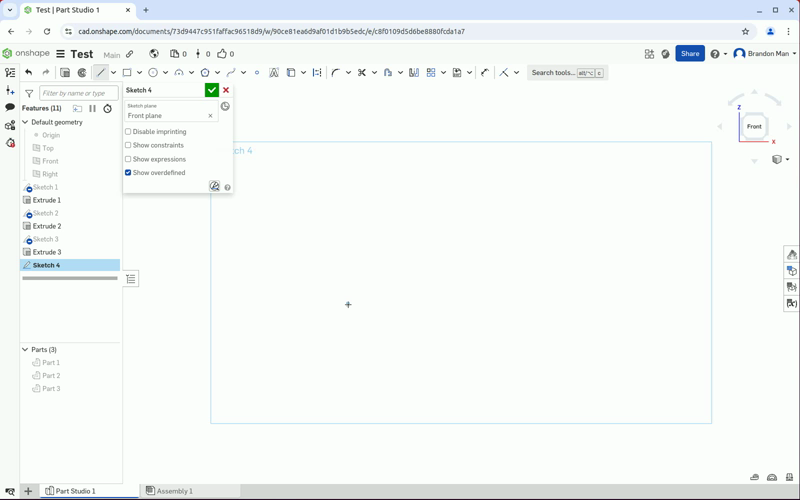
key_down(shift)
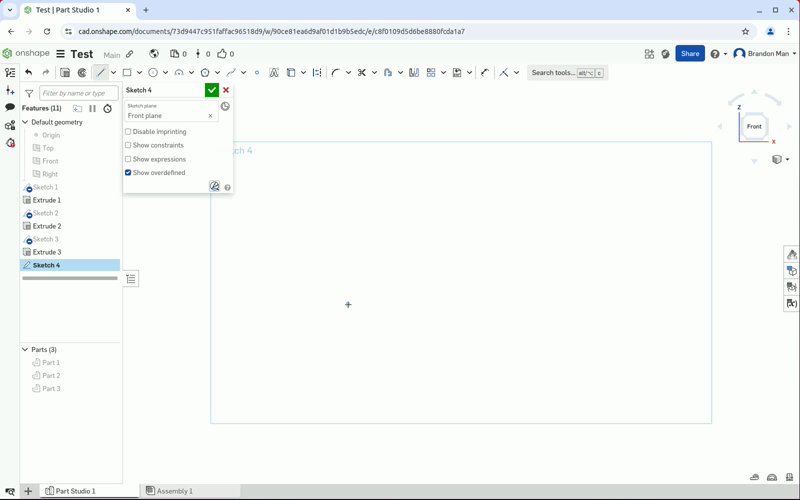
mouse_move(422, 303)
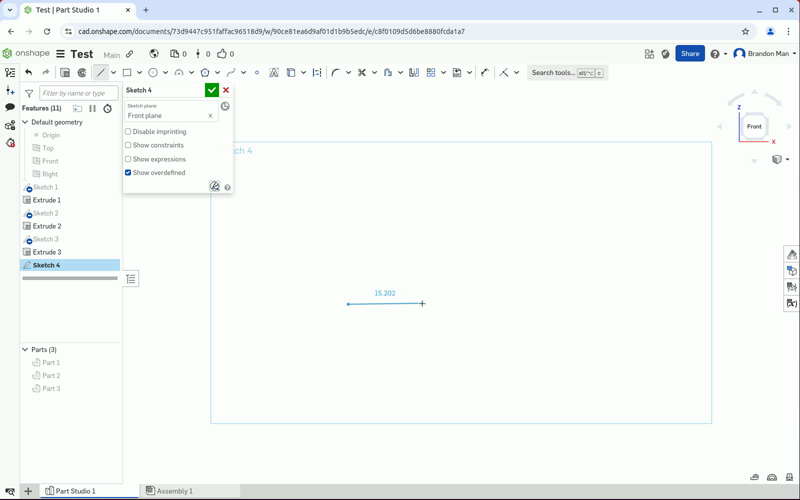
click(422, 303)
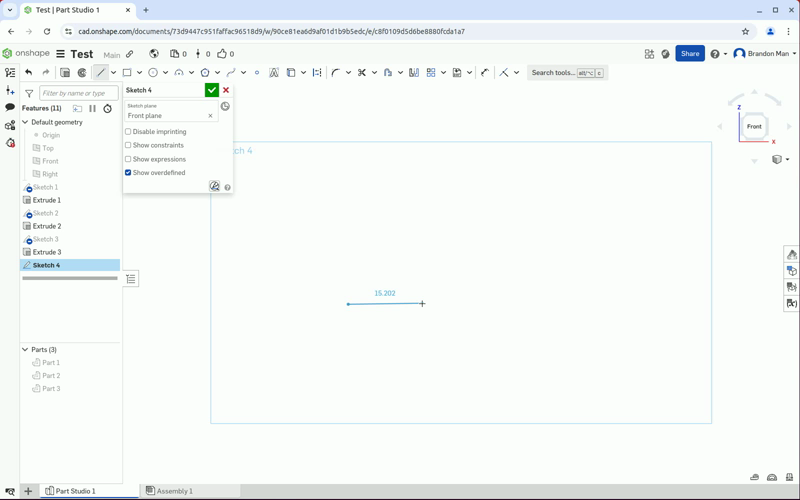
key_up(shift)
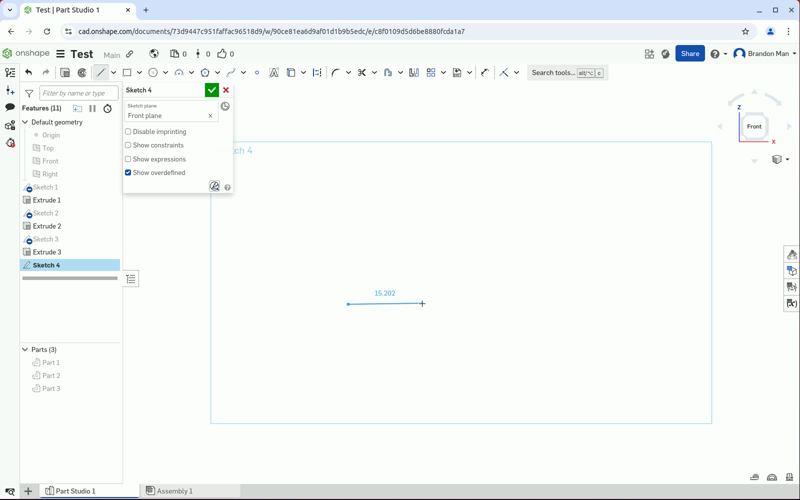
key_down(shift)
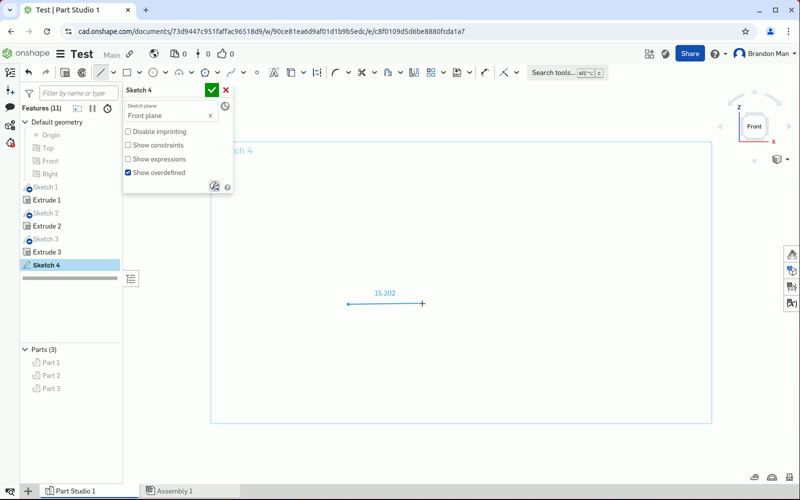
mouse_move(452, 303)
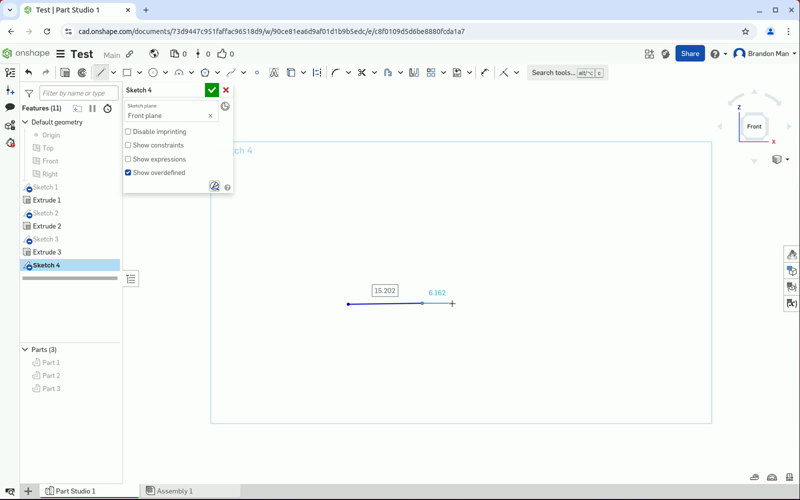
mouse_move(422, 293)
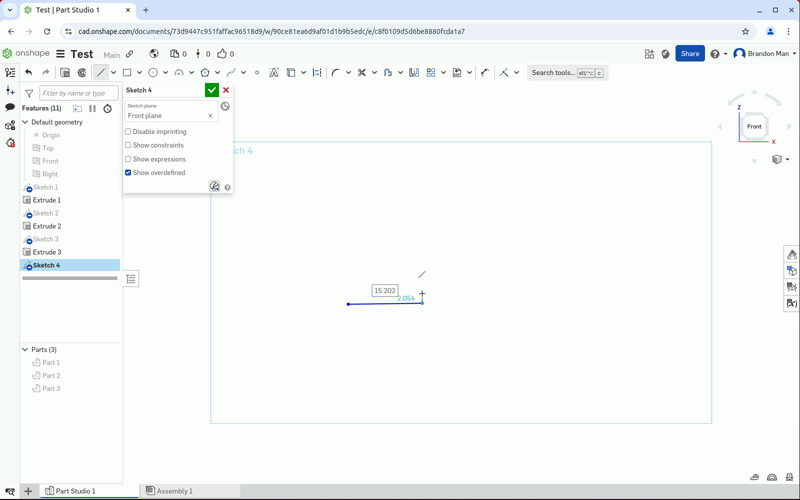
click(422, 293)
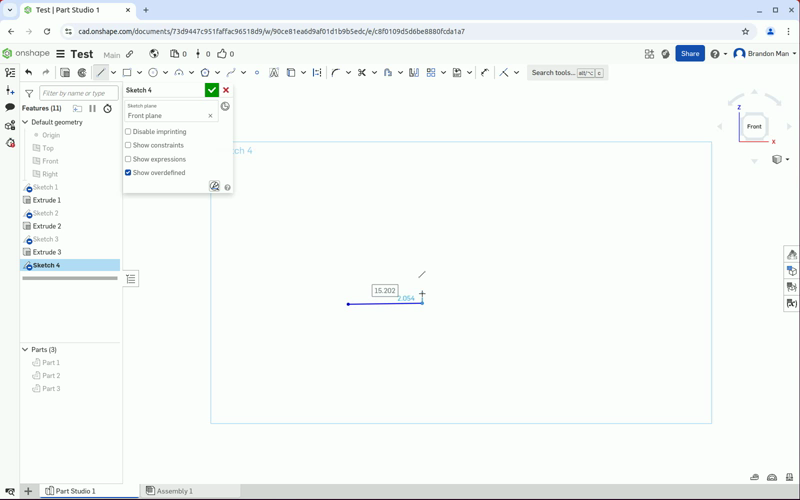
key_up(shift)
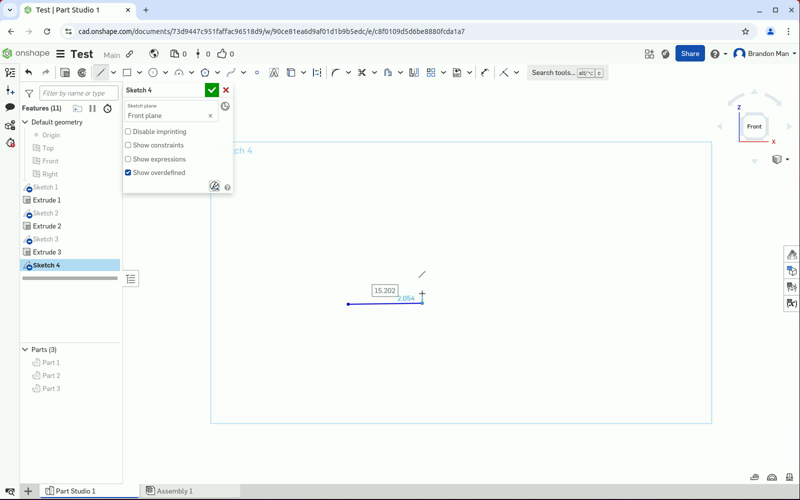
key_down(shift)
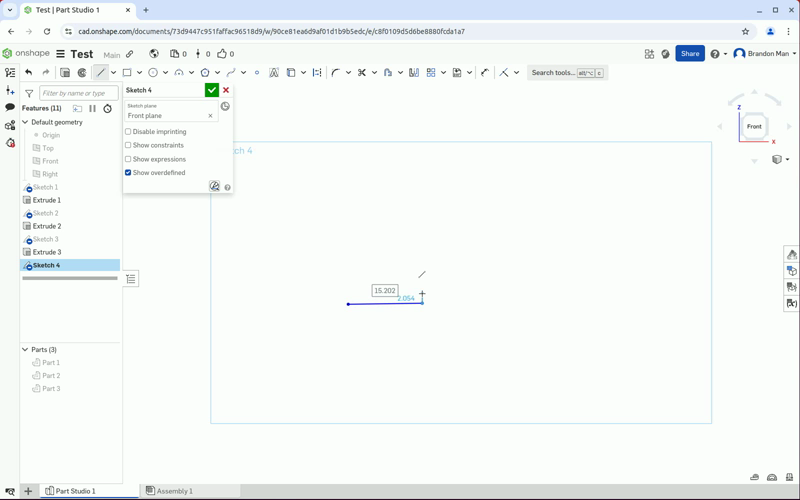
mouse_move(348, 294)
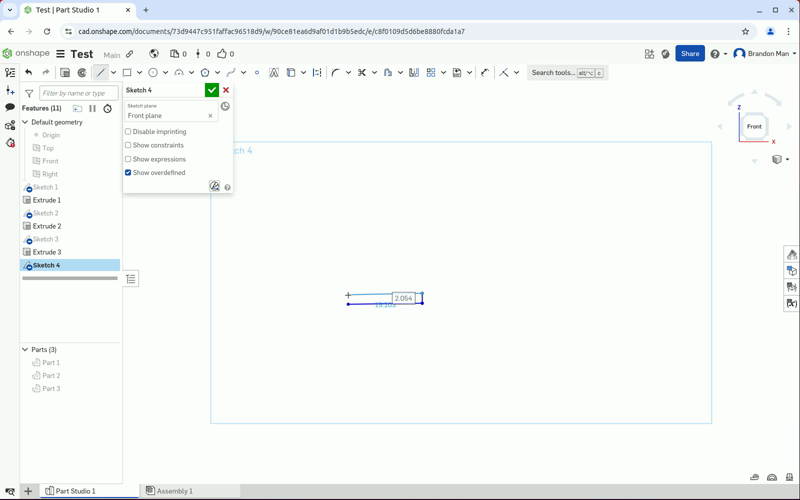
click(348, 294)
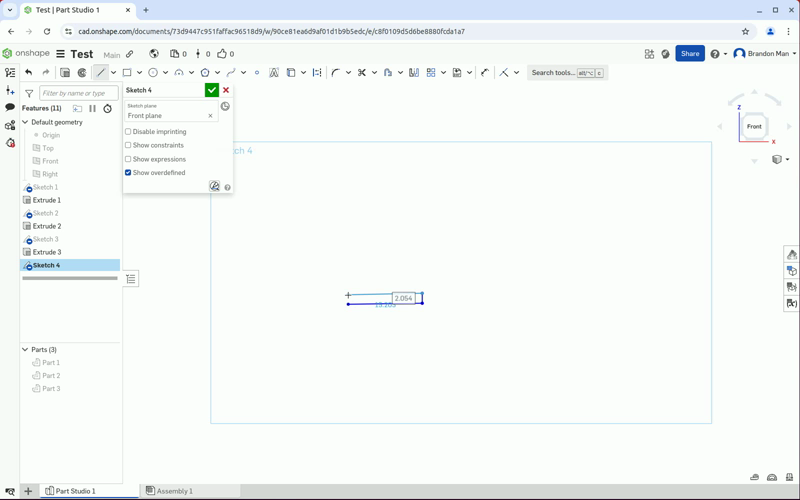
key_up(shift)
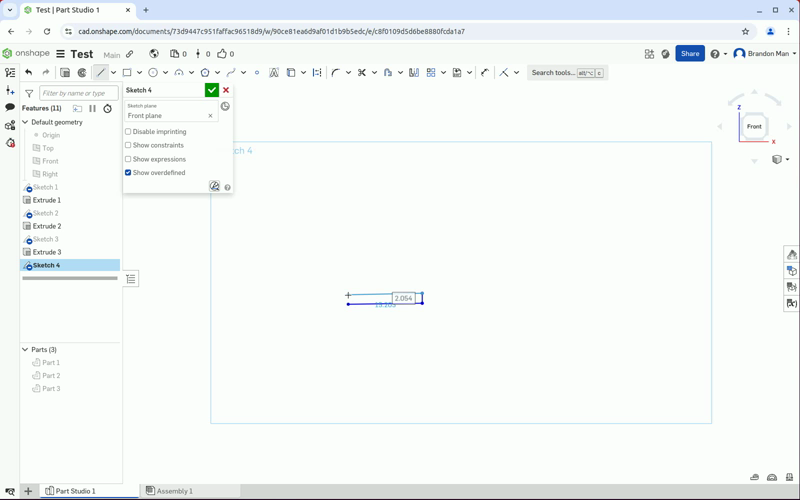
mouse_move(378, 294)
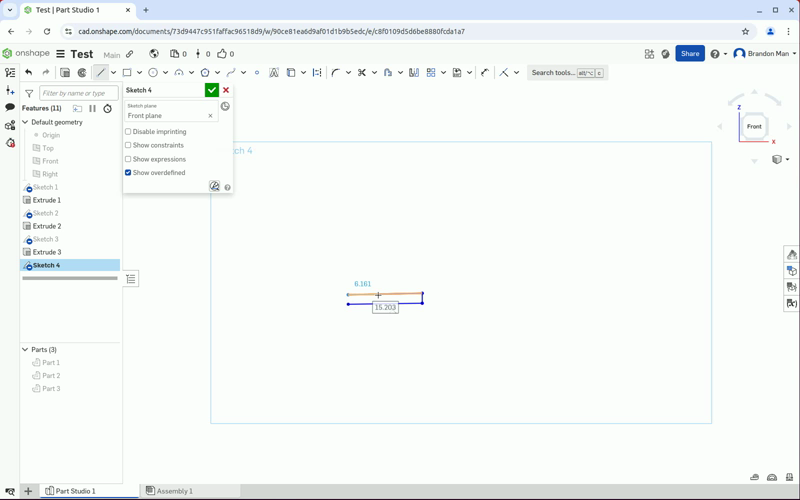
key_down(shift)
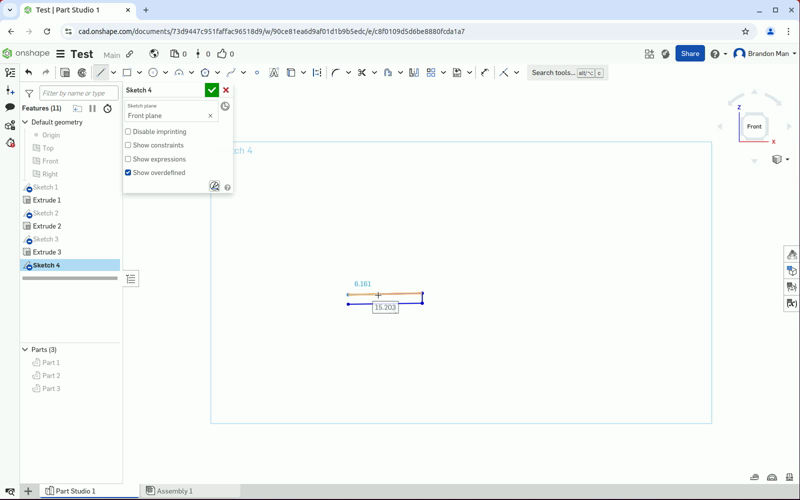
mouse_move(348, 304)
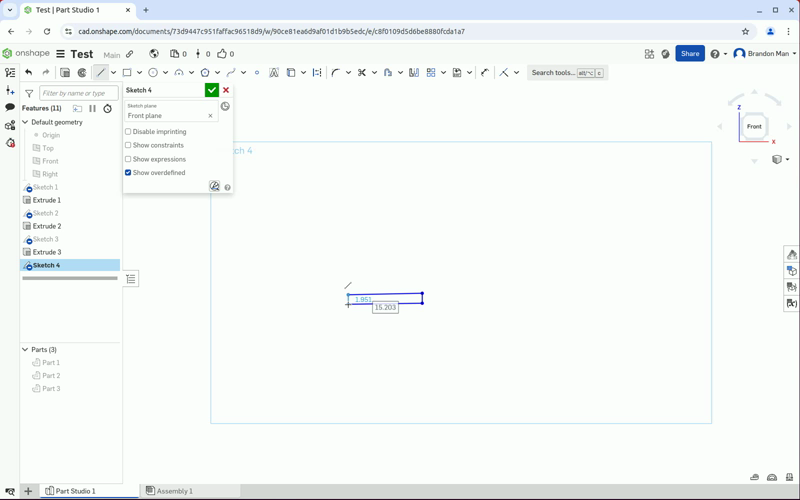
key_up(shift)
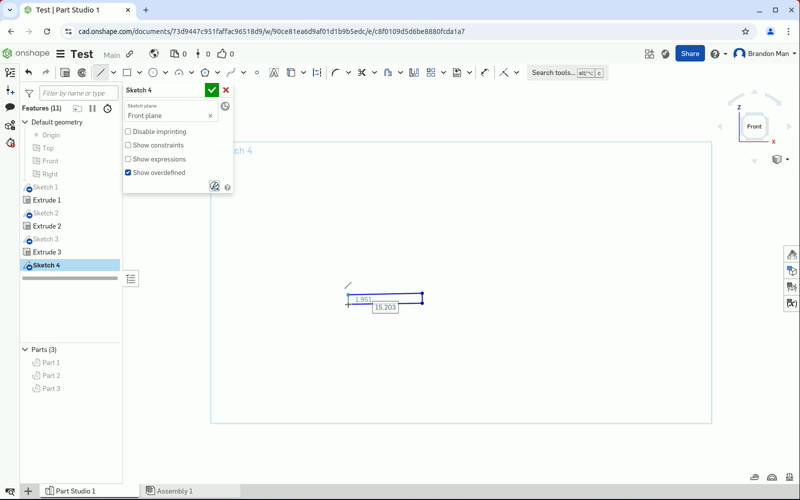
click(348, 304)
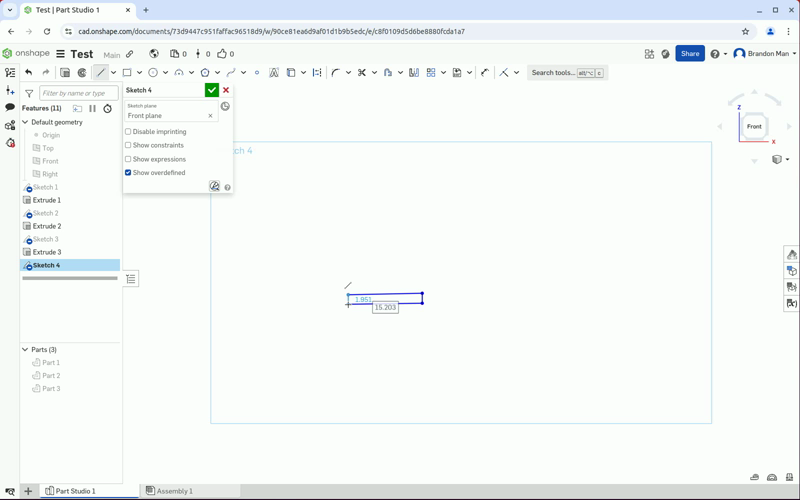
key(esc)
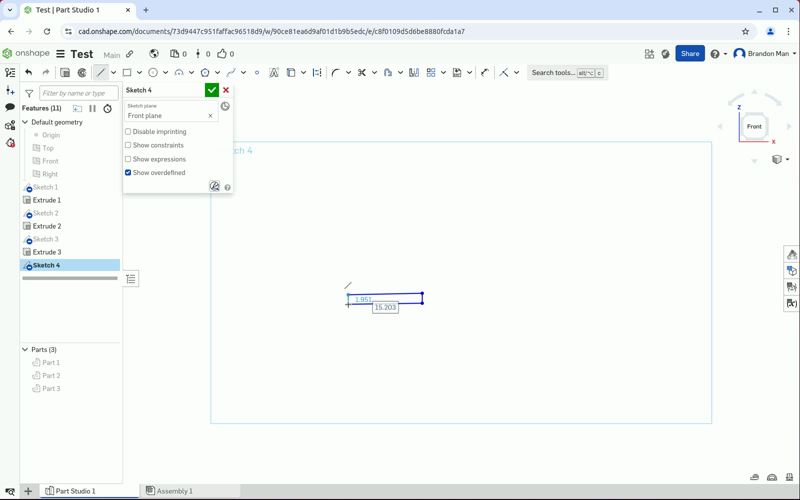
mouse_move(409, 296)
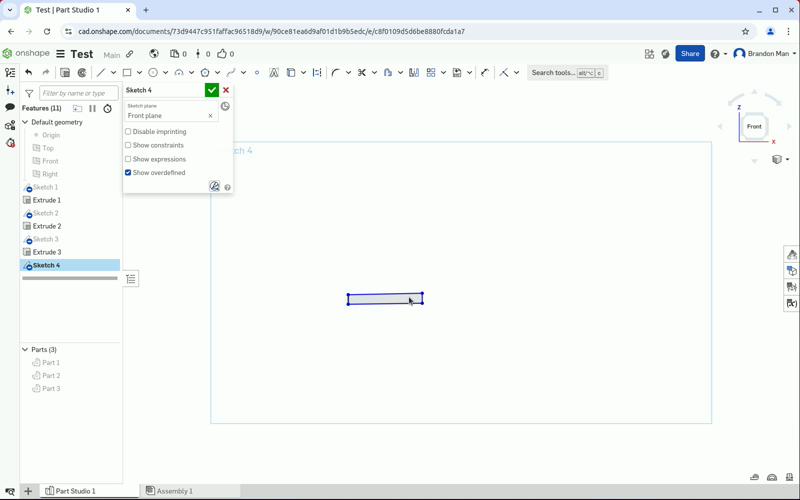
scroll(6)
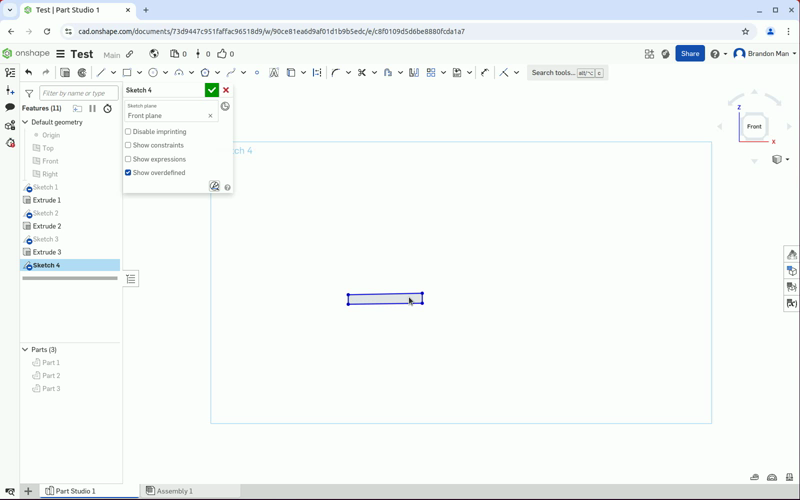
scroll(6)
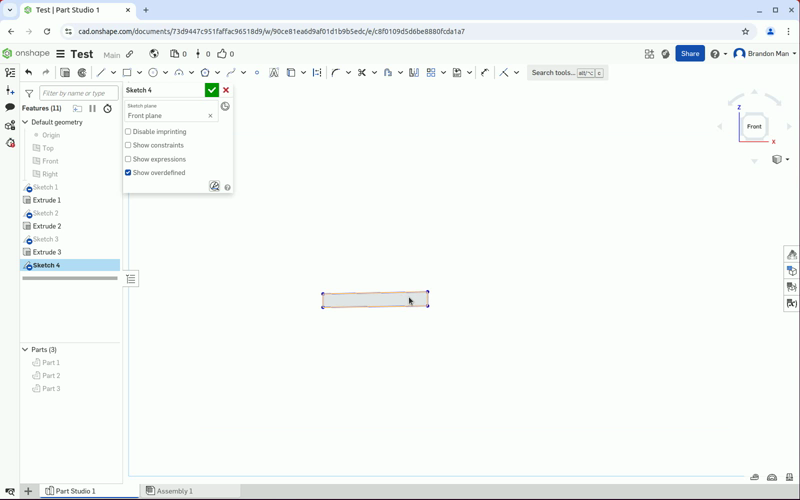
scroll(6)
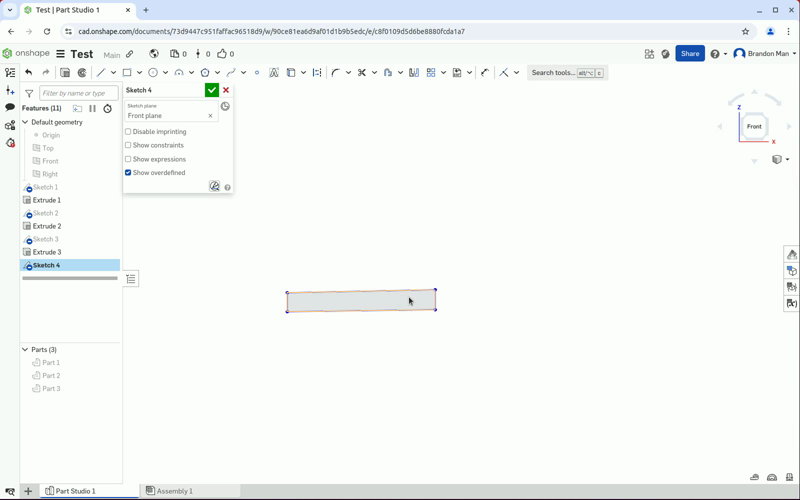
scroll(6)
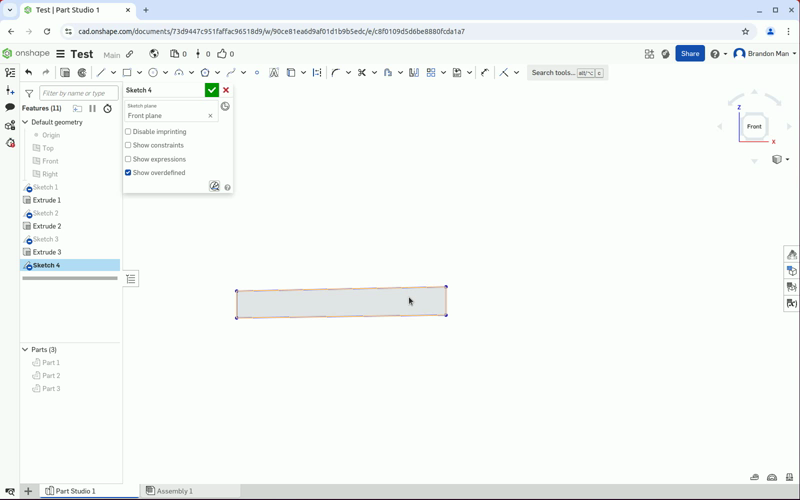
scroll(6)
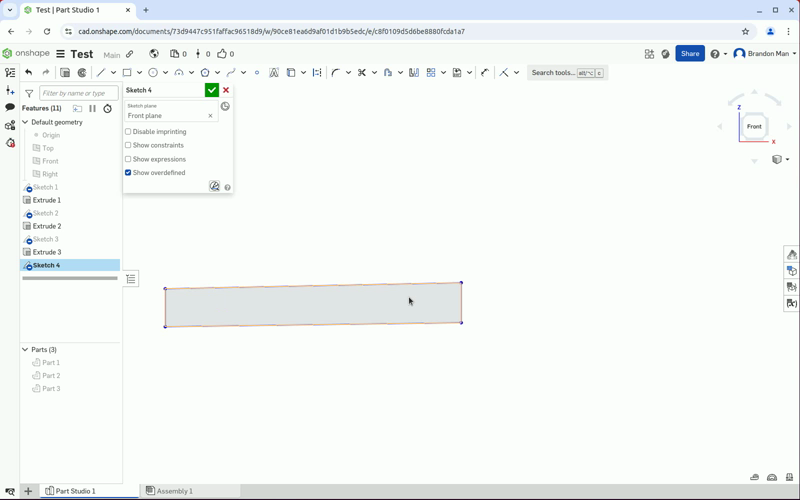
scroll(6)
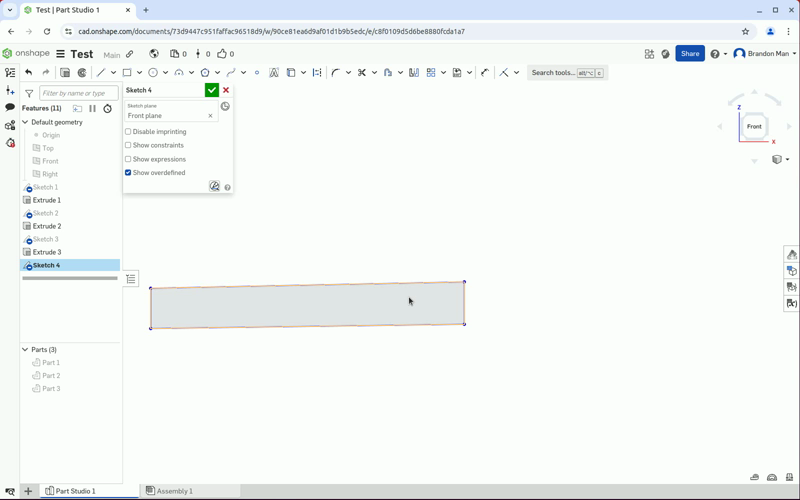
scroll(6)
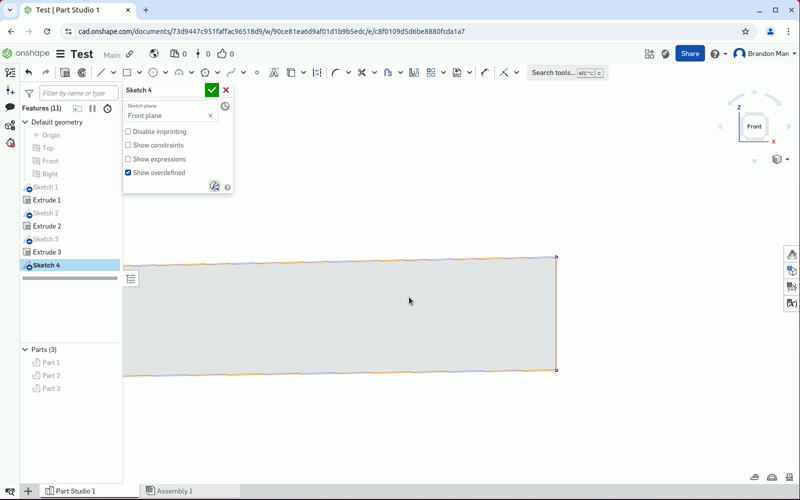
click(409, 296)
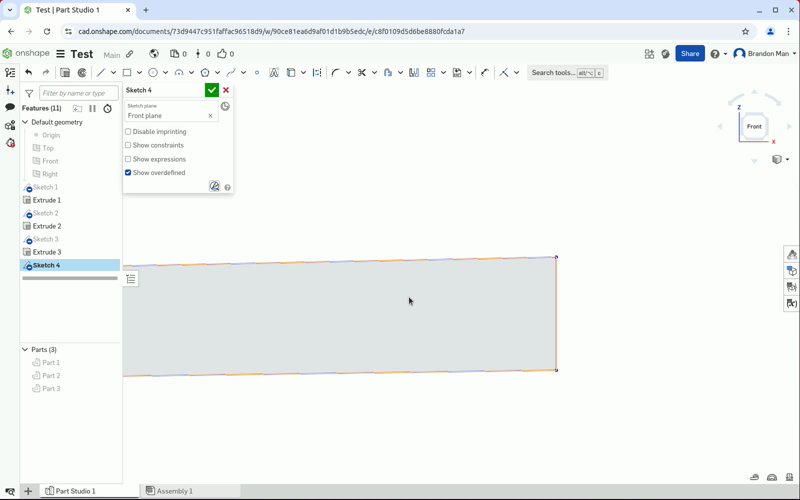
scroll(-6)
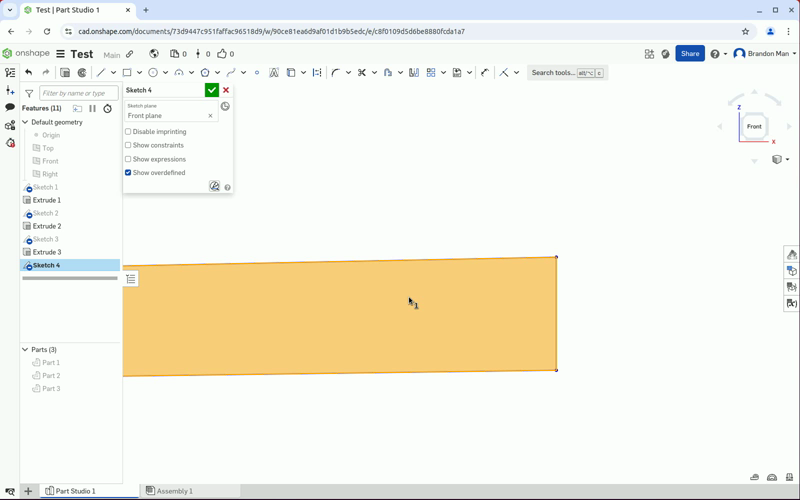
scroll(-6)
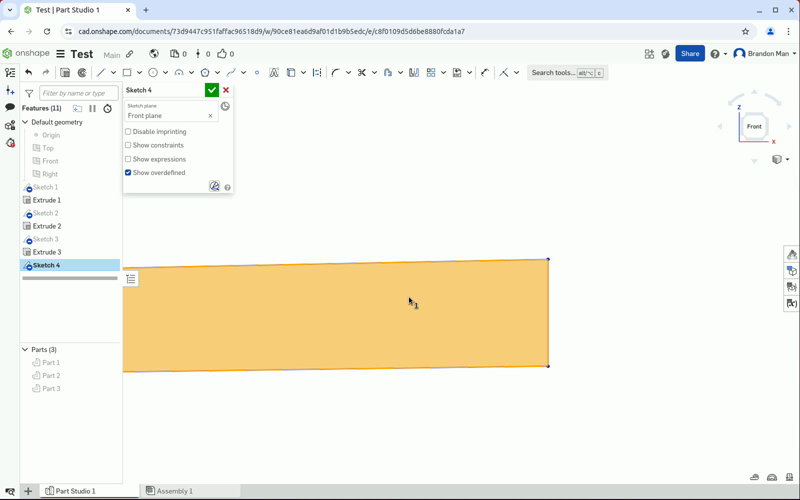
scroll(-6)
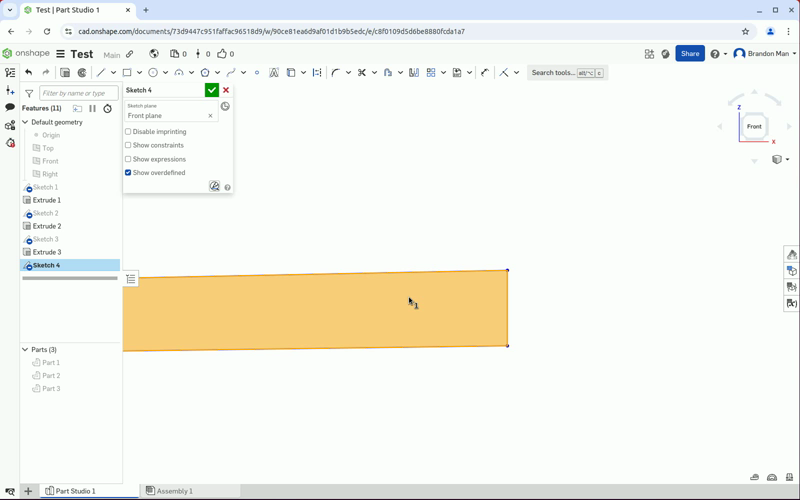
scroll(-6)
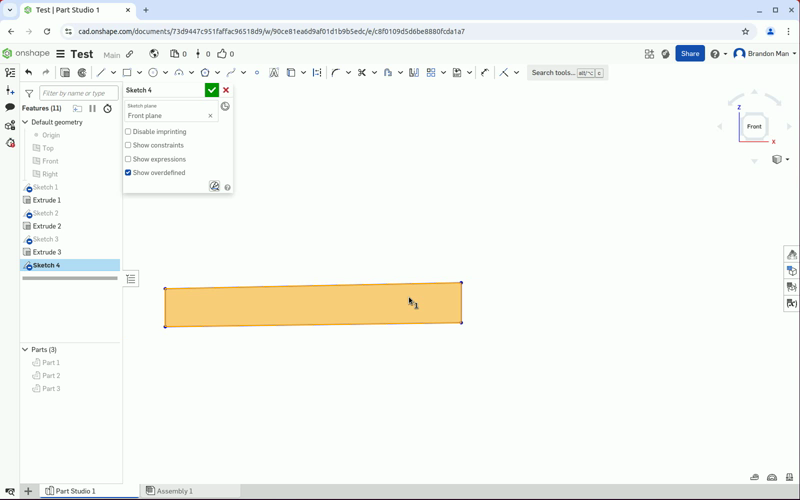
scroll(-6)
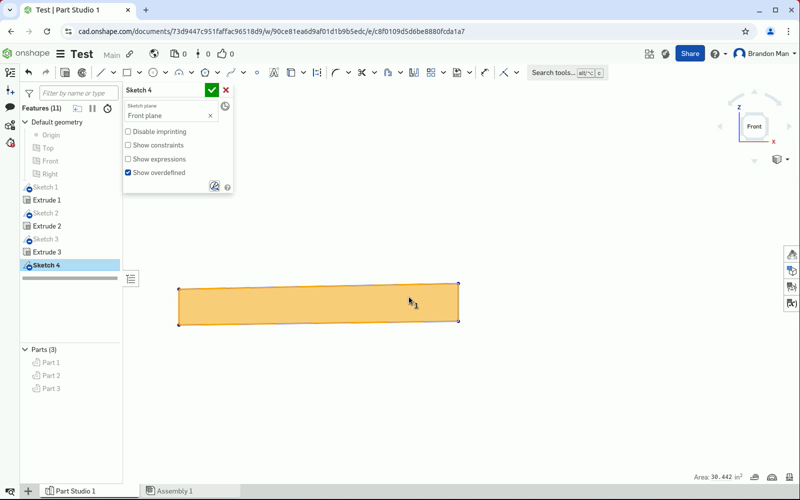
scroll(-6)
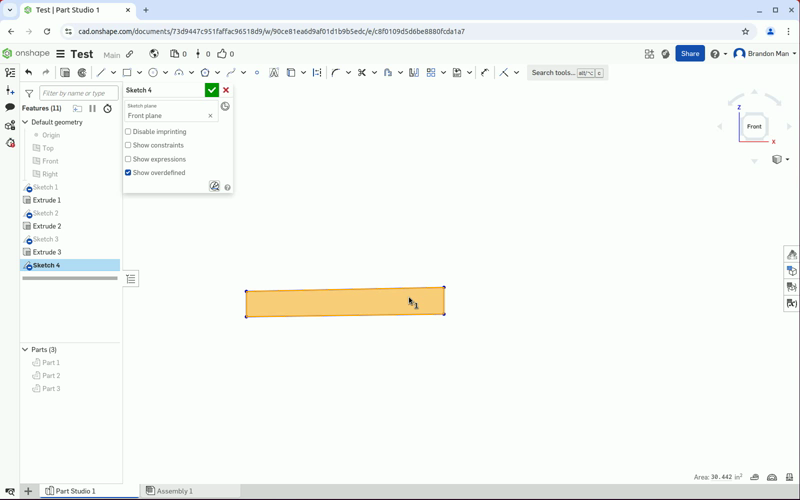
scroll(-6)
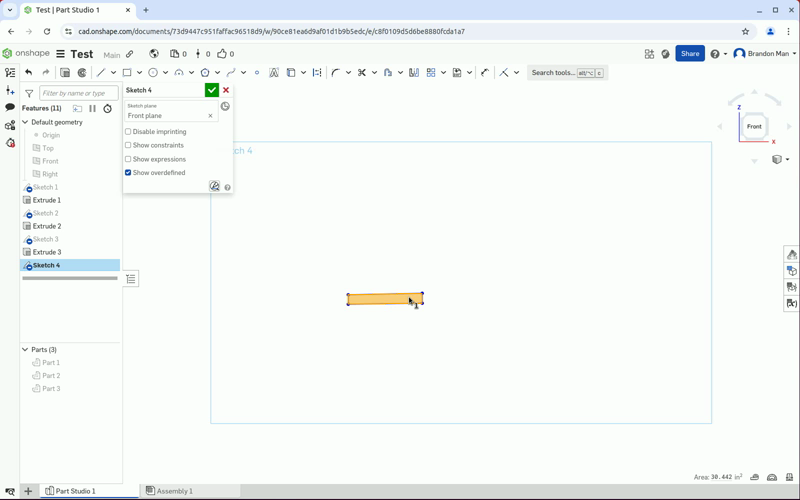
mouse_move(73, 352)
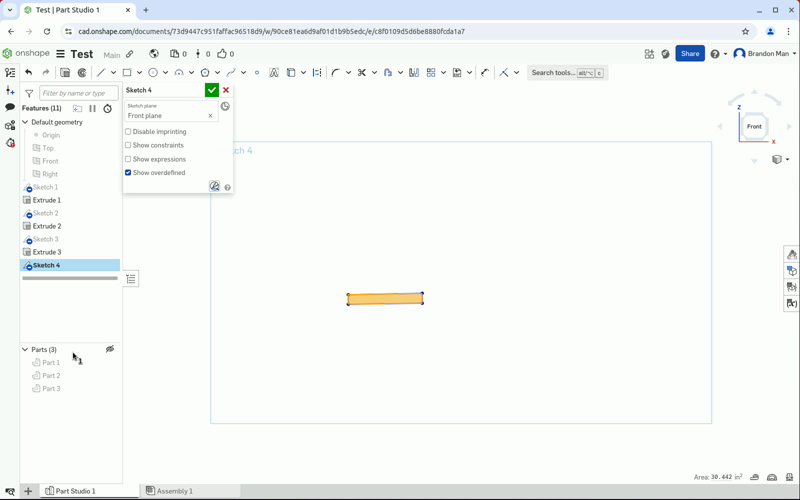
key(shift+y)
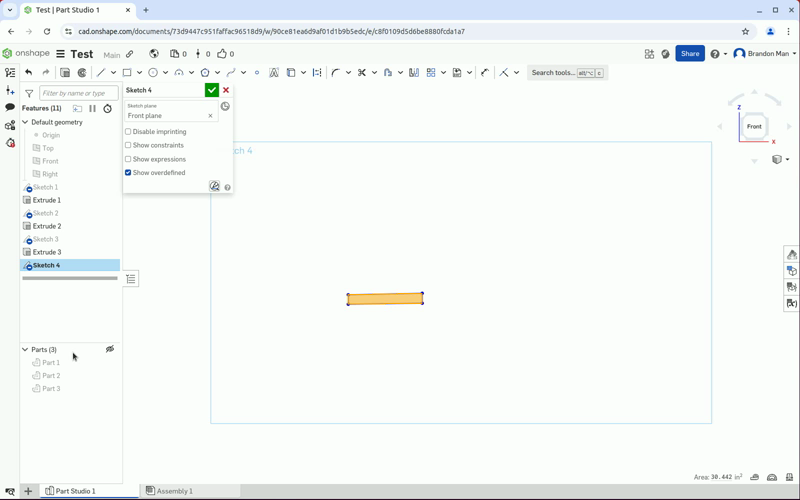
key(shift+e)
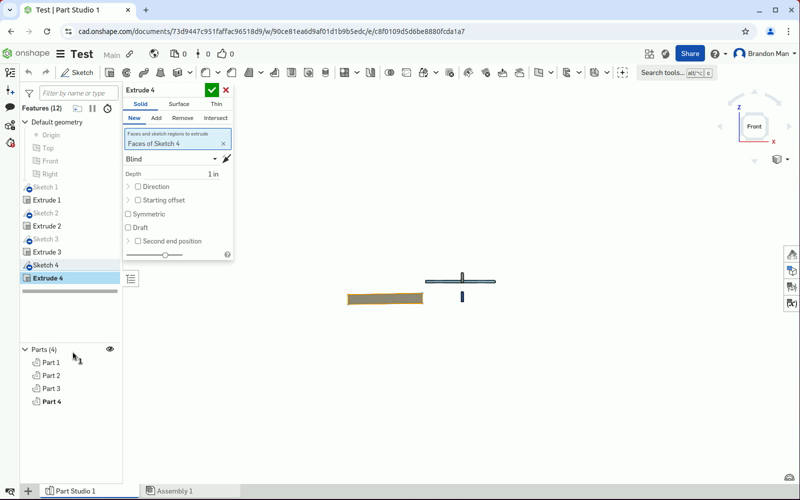
mouse_move(143, 106)
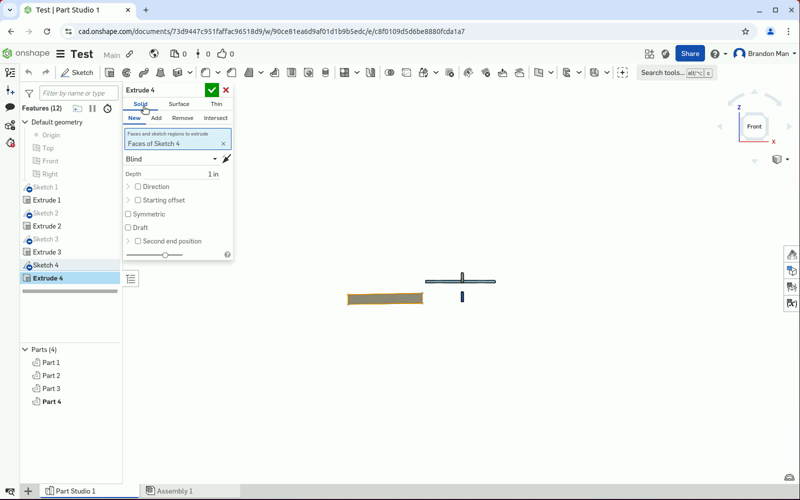
click(143, 106)
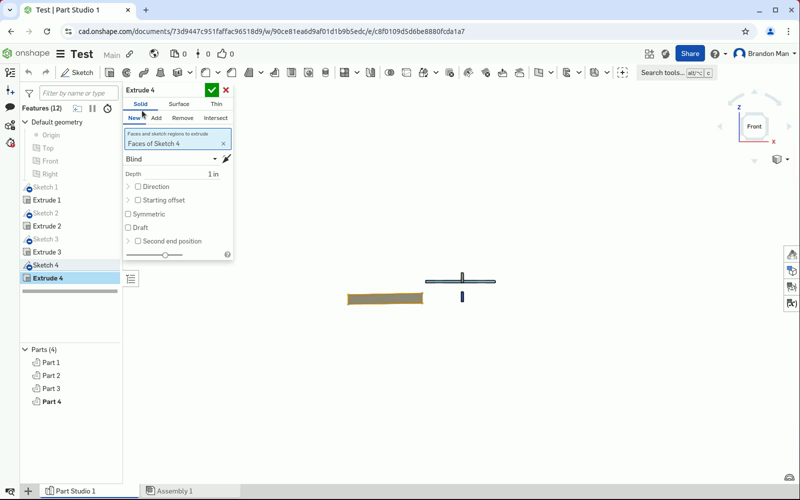
mouse_move(137, 120)
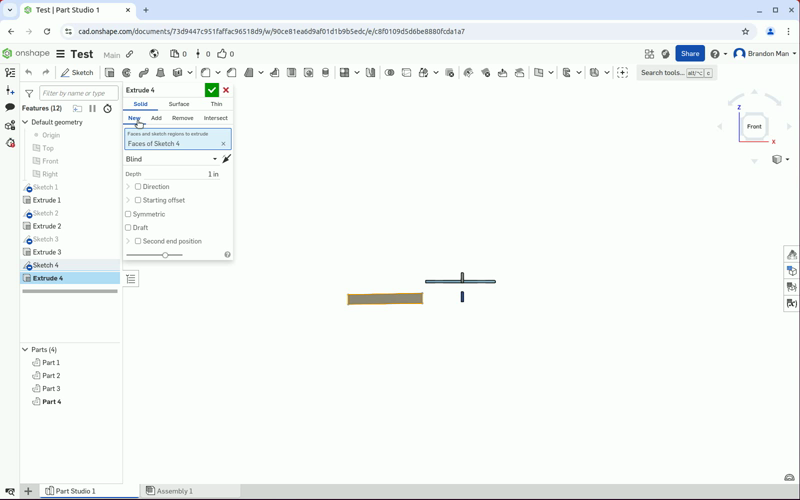
click(137, 120)
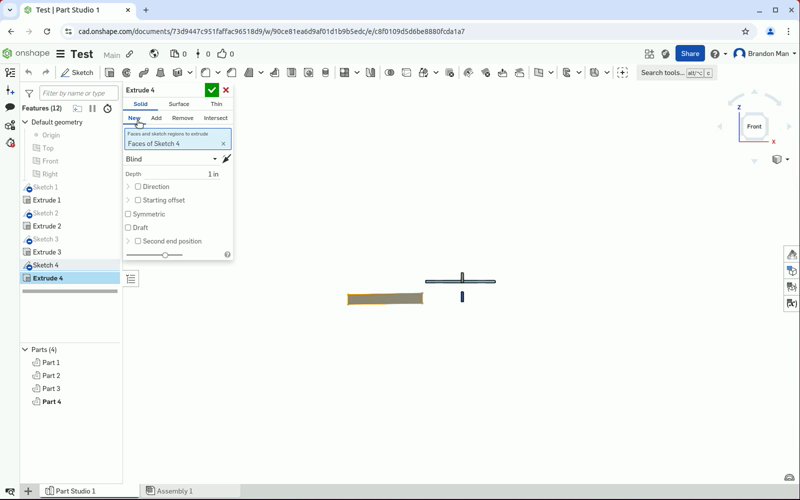
key(tab, 4)
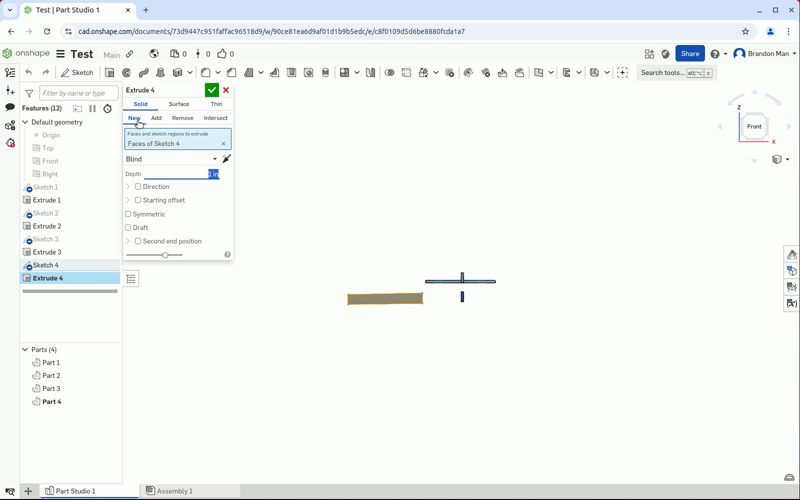
text(0.481)
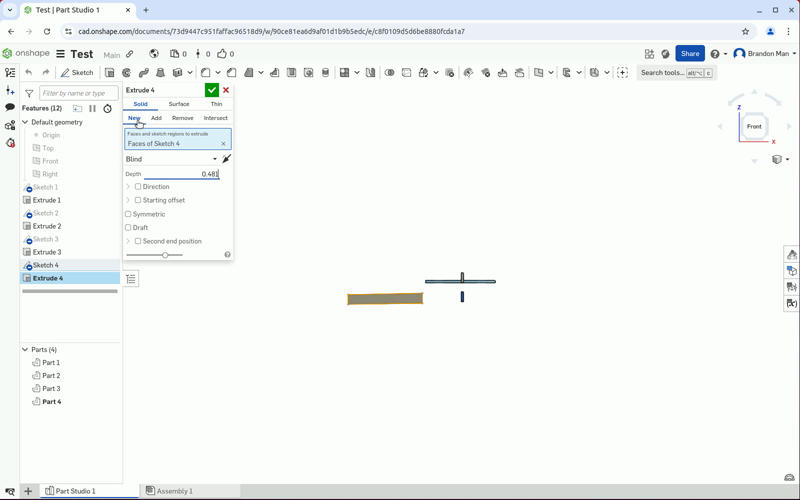
key(enter)
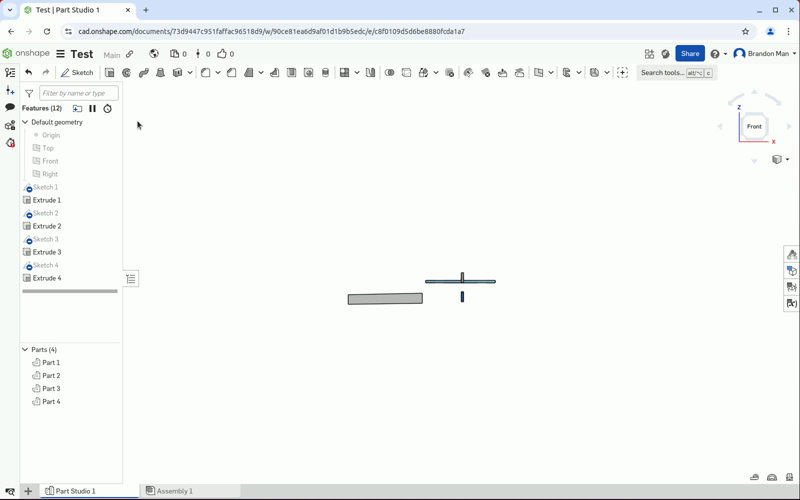
key(shift+h)
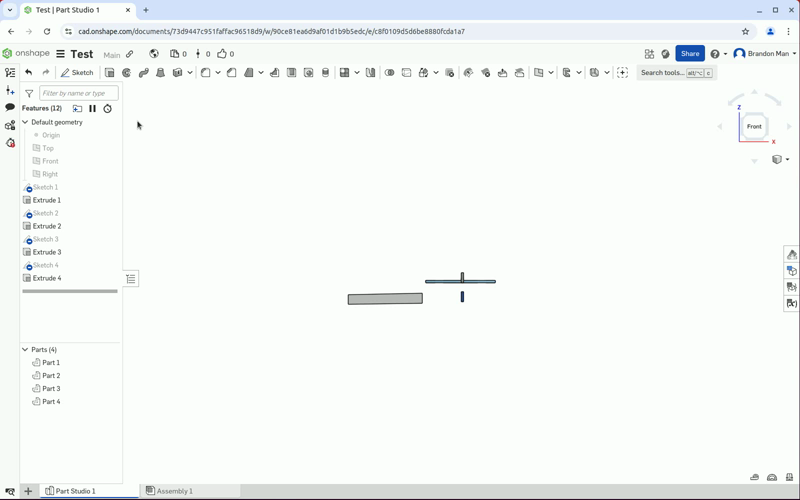
key(shift+h)
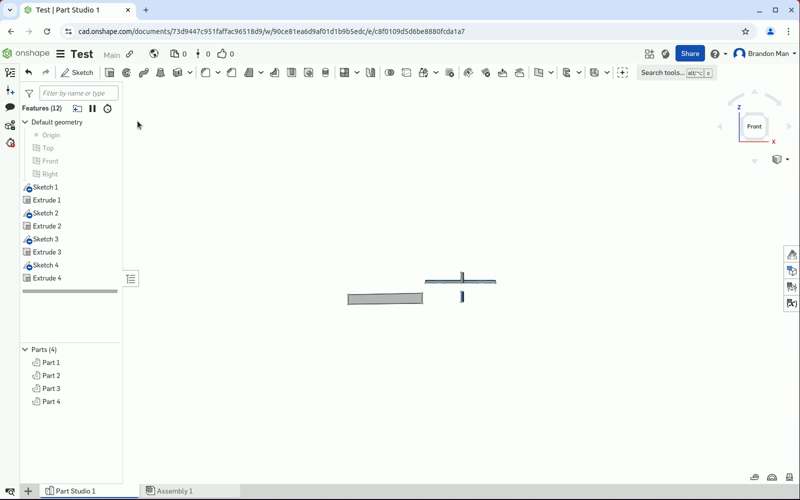
key(shift+7)
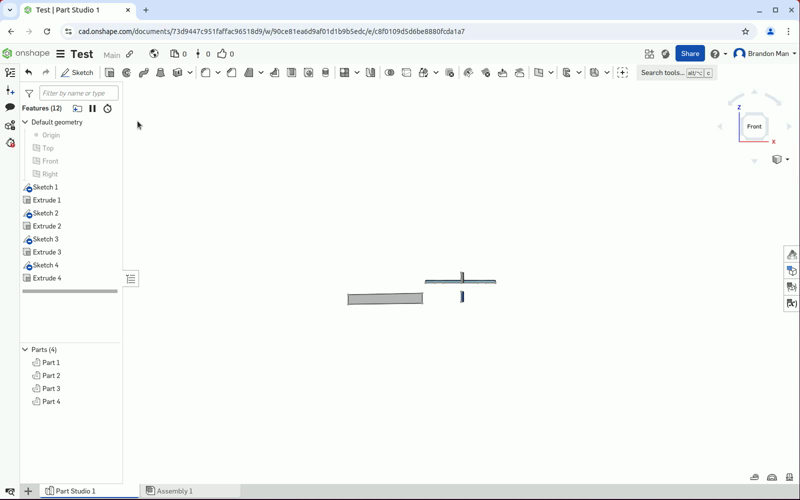
key(left, 2)
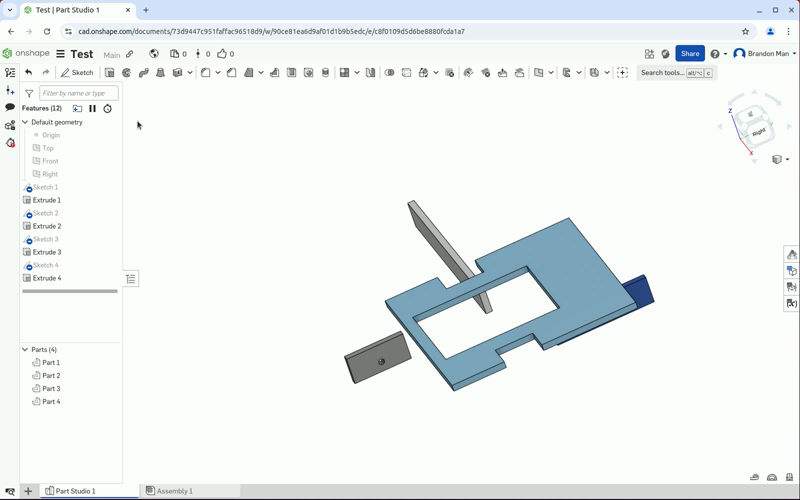
key(down, 2)
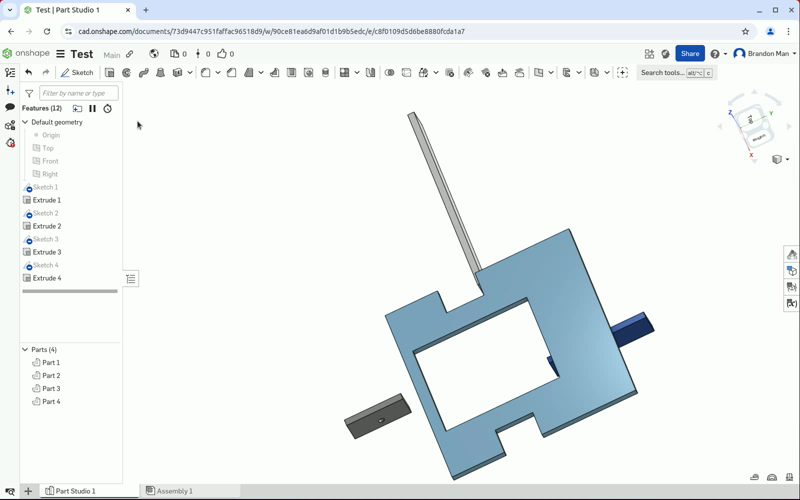
key(up, 2)
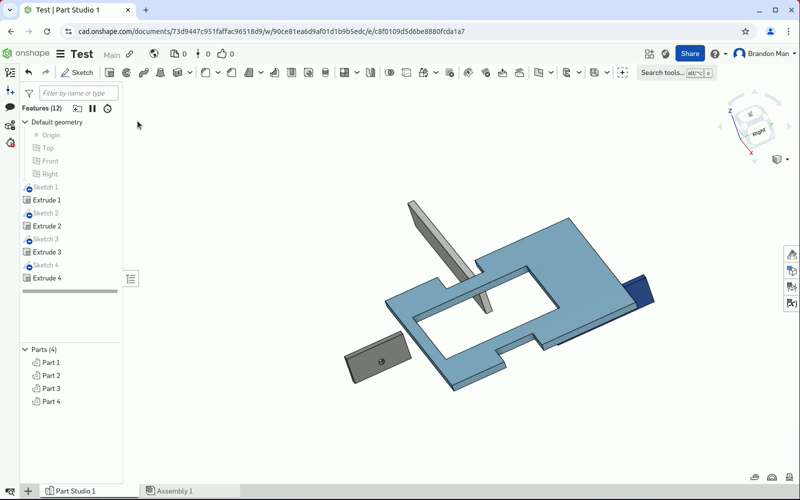
key(right, 2)
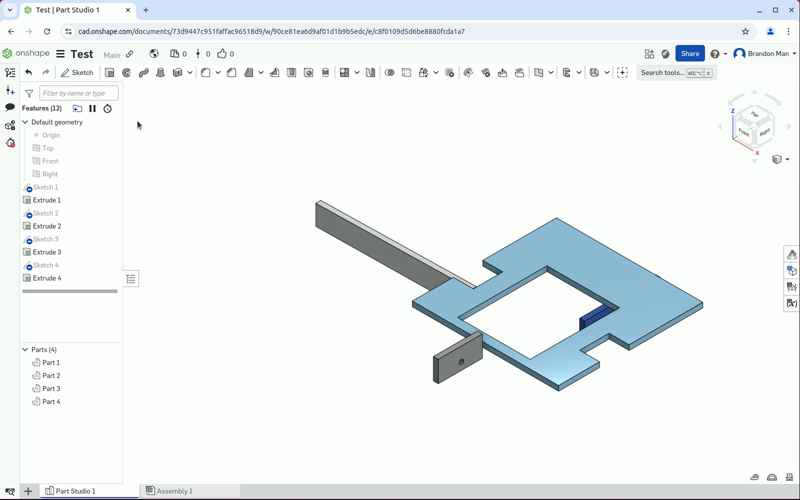
mouse_move(73, 189)
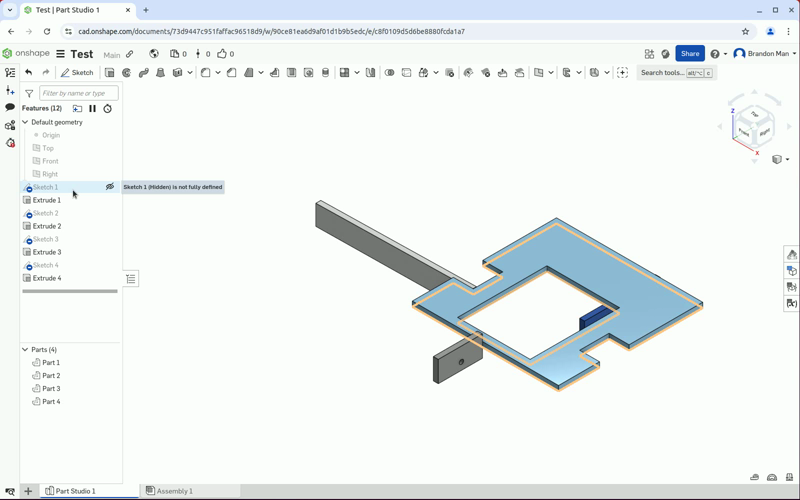
click(73, 189)